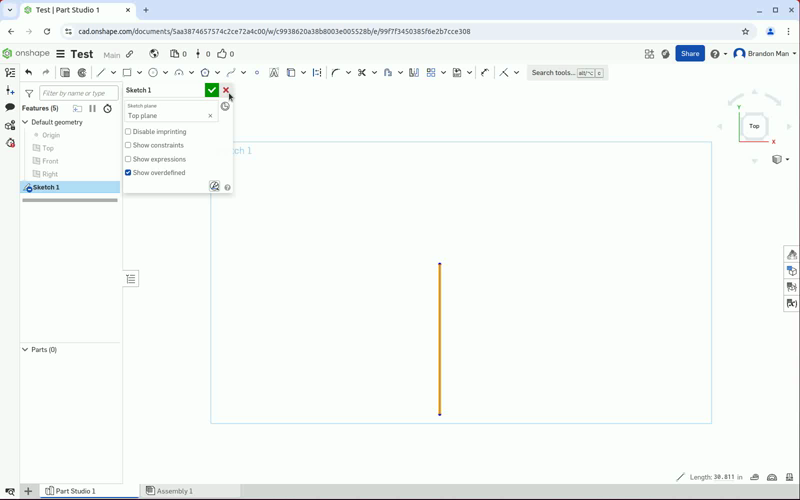
key(shift+h)
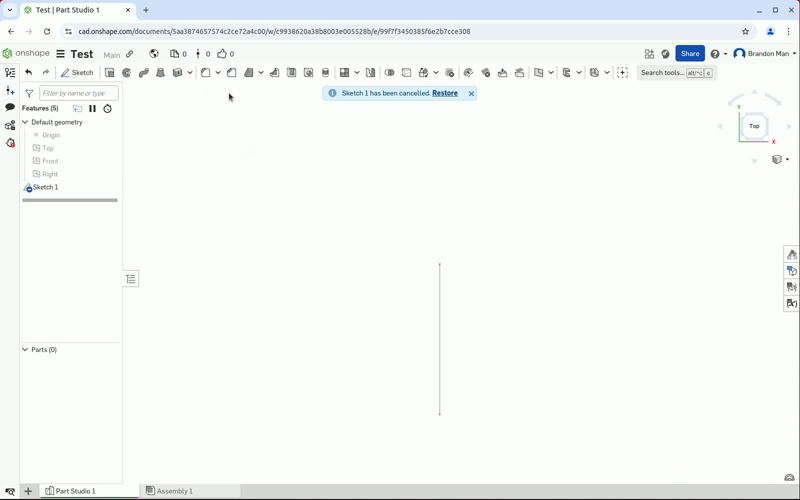
key(shift+s)
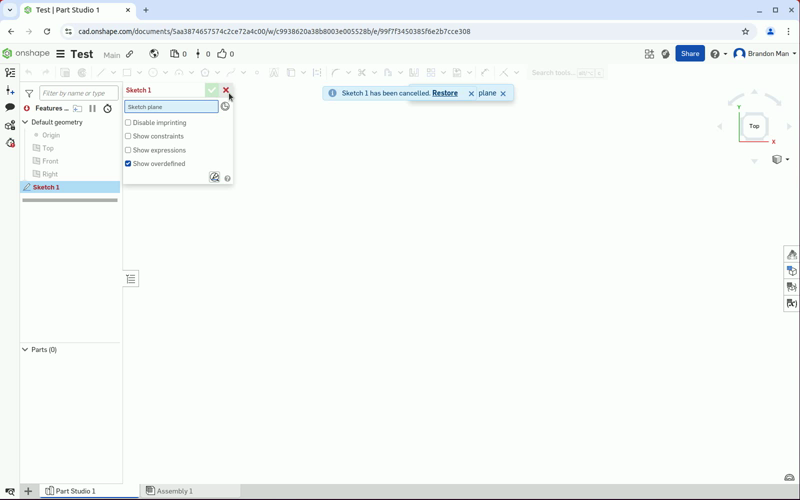
mouse_move(73, 150)
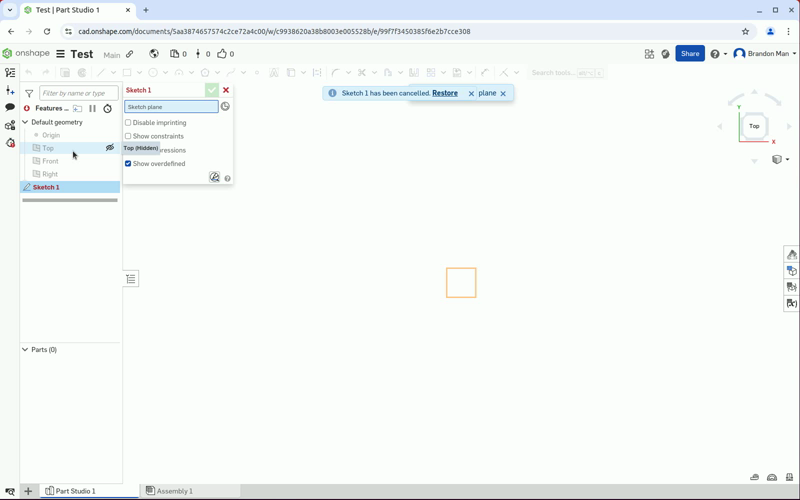
click(73, 150)
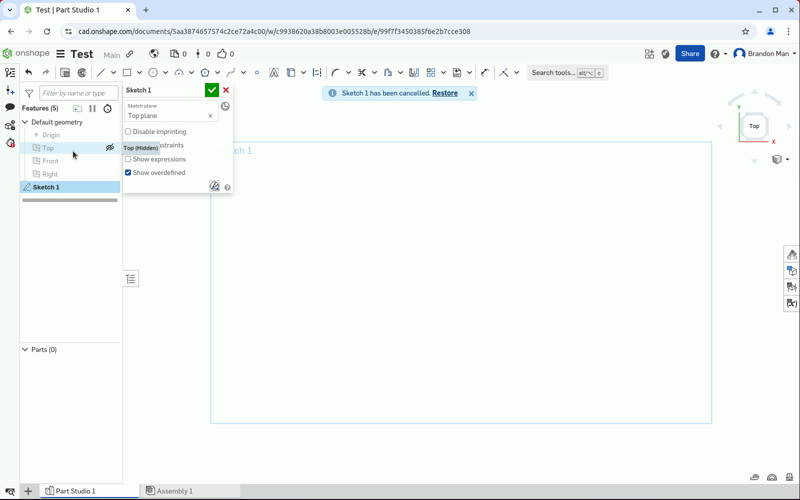
mouse_move(73, 352)
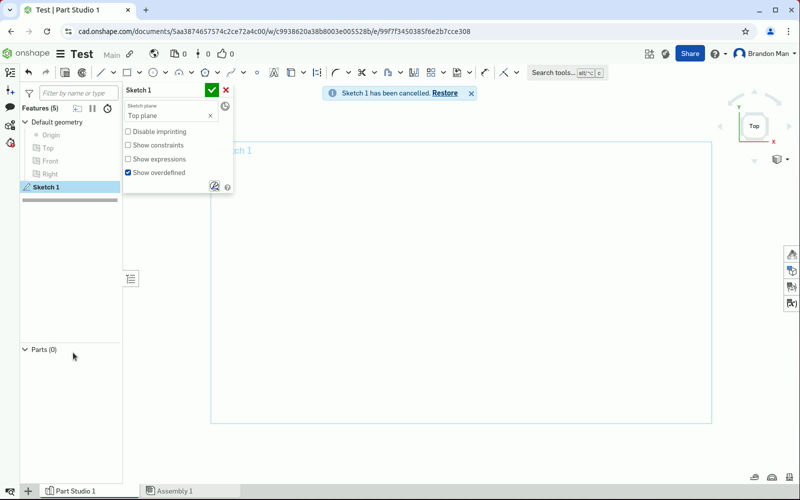
key(y)
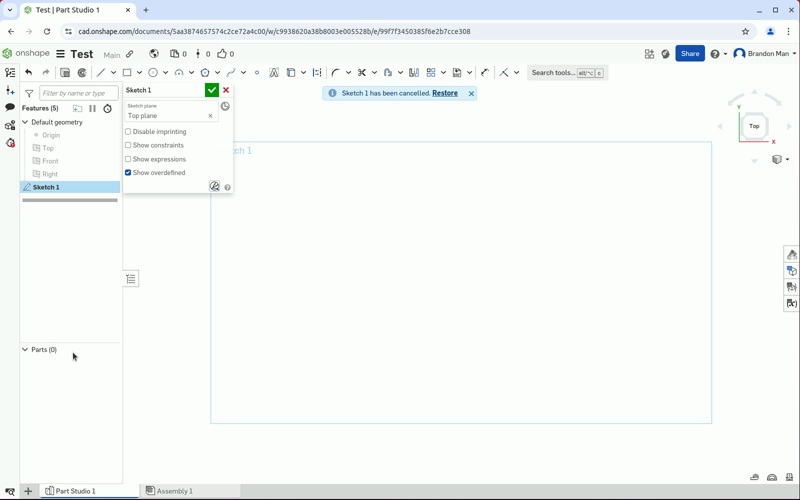
key(c)
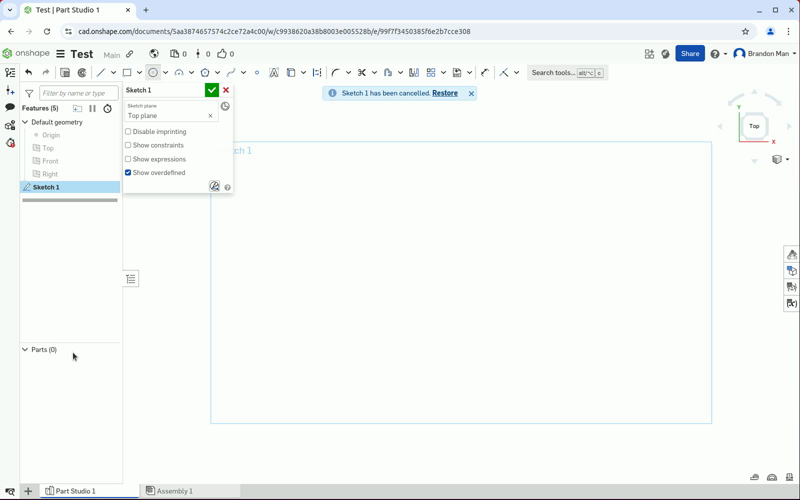
key_down(shift)
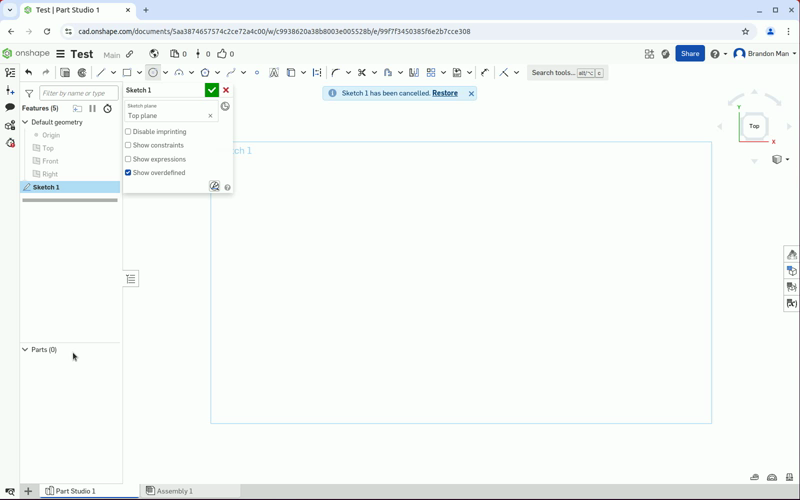
mouse_move(460, 282)
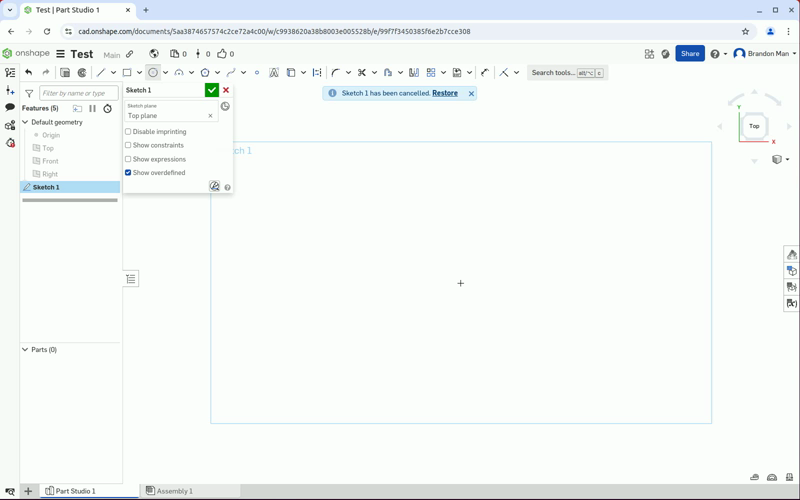
click(460, 282)
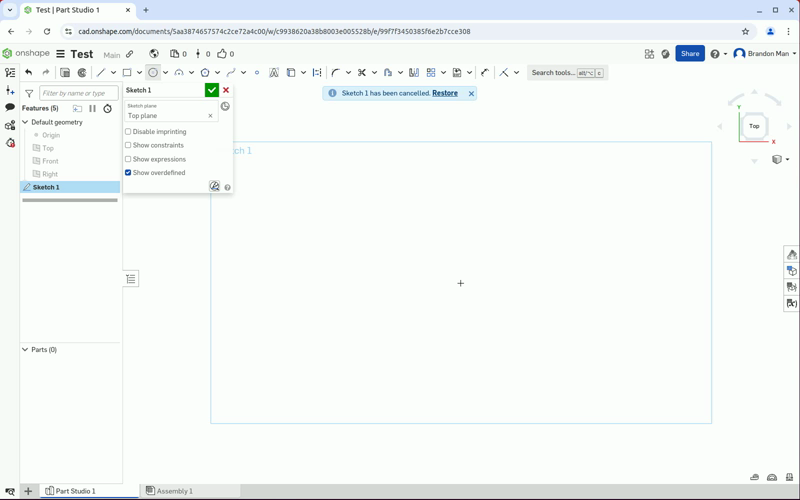
key_up(shift)
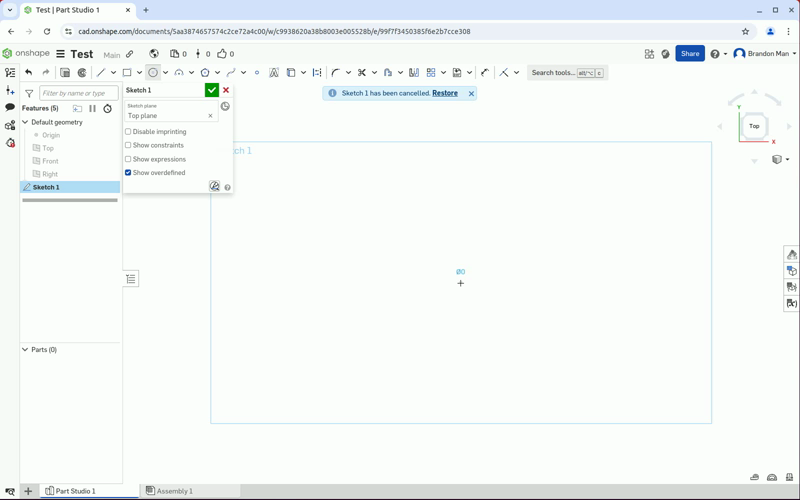
mouse_move(464, 282)
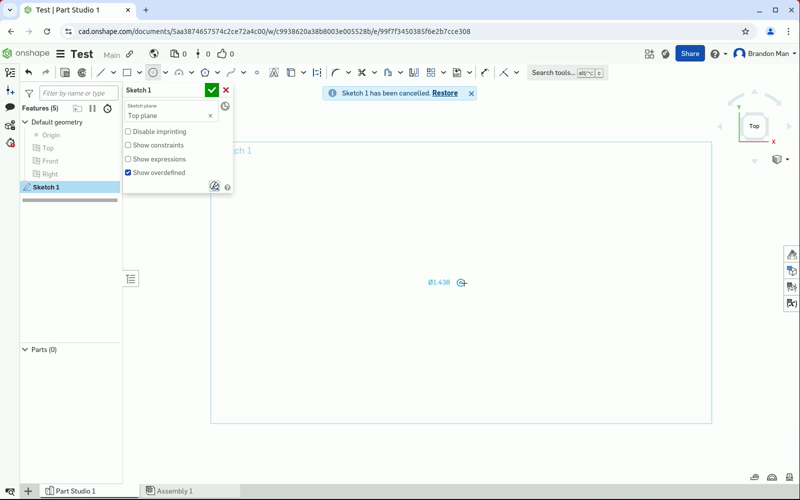
click(464, 282)
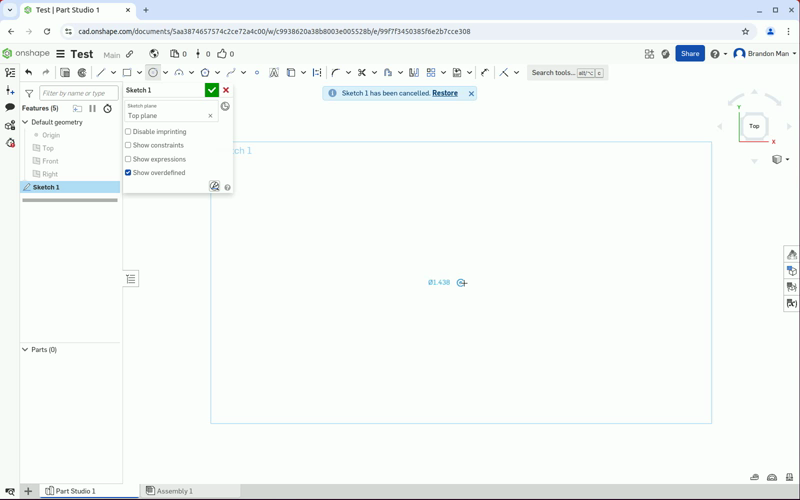
key(esc)
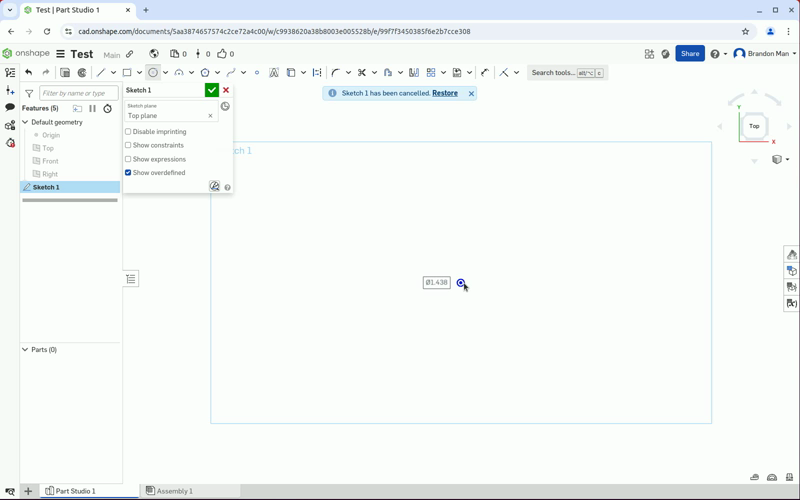
mouse_move(462, 280)
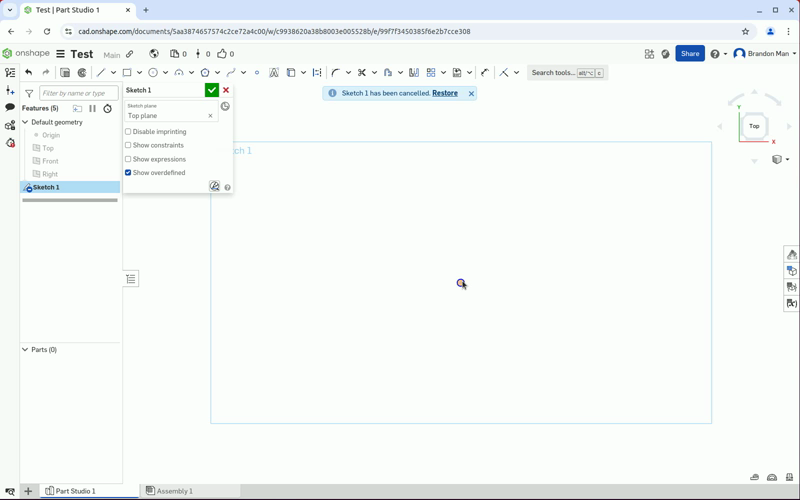
scroll(6)
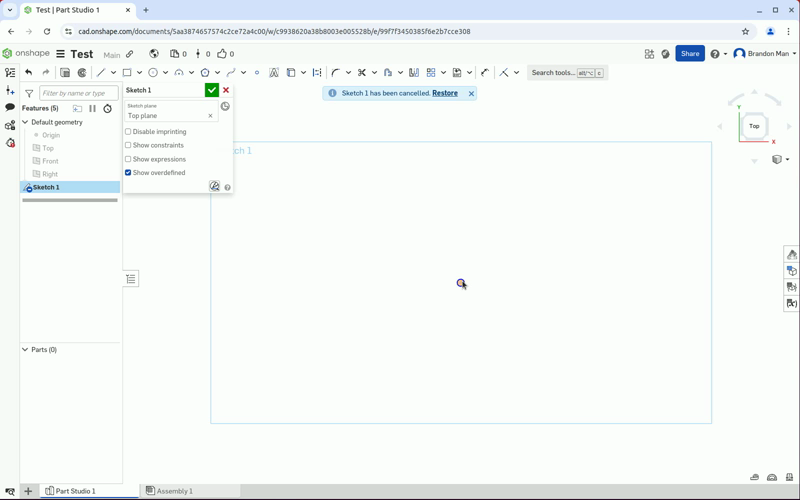
scroll(6)
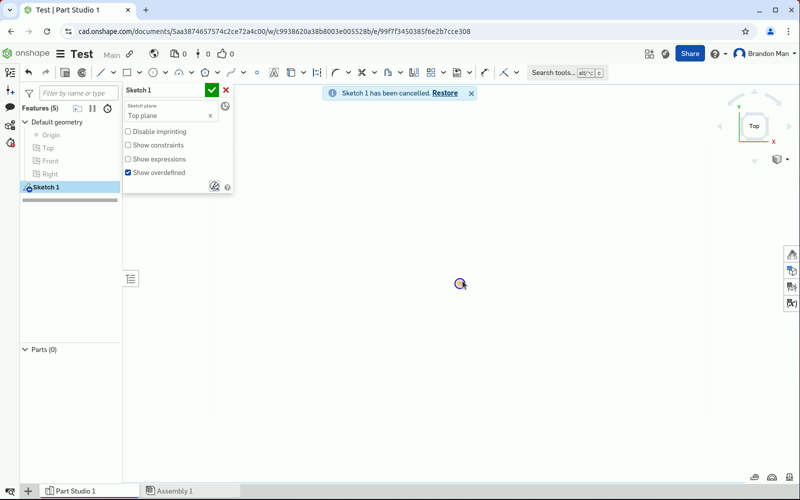
scroll(6)
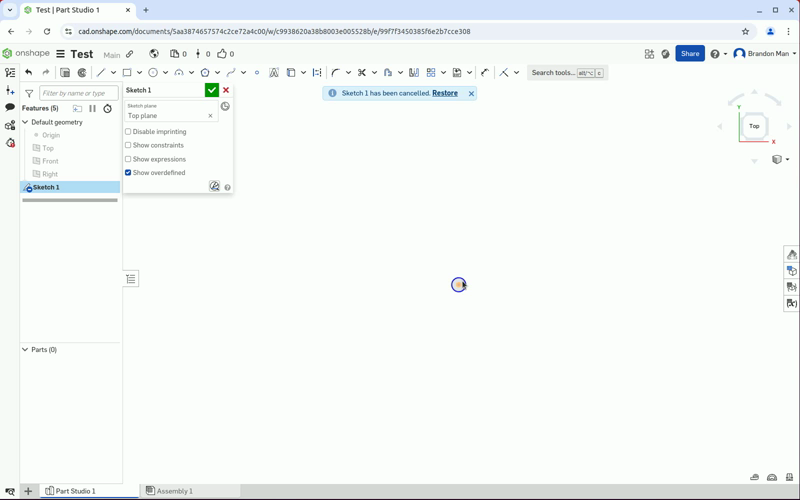
scroll(6)
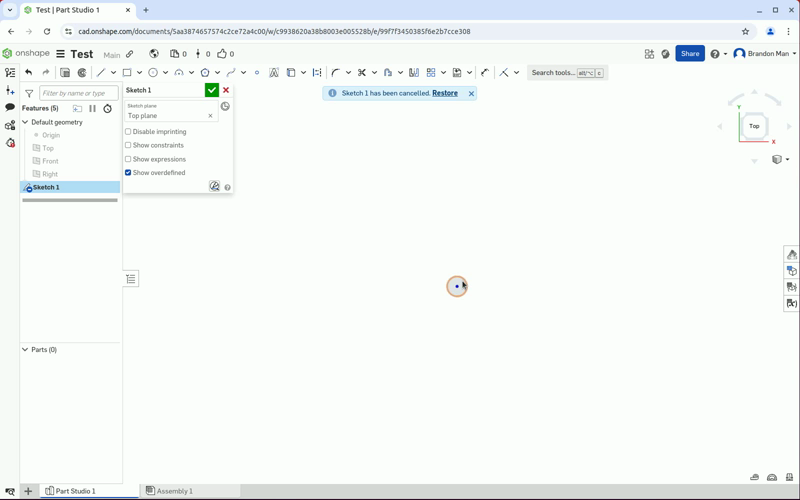
scroll(6)
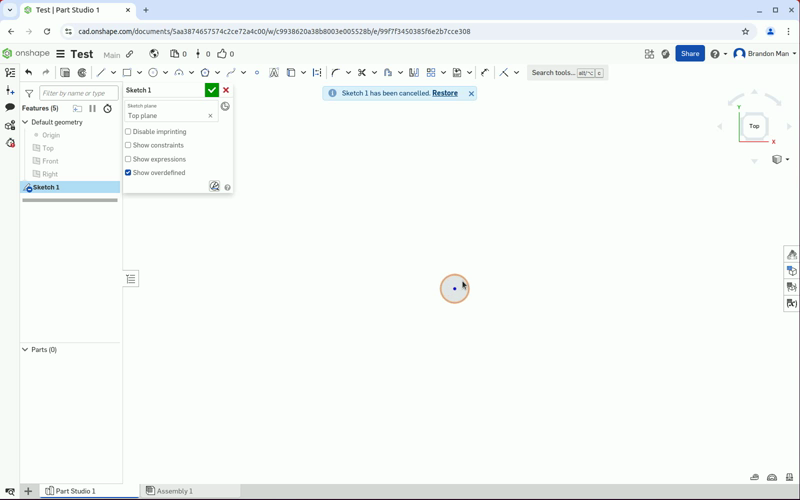
scroll(6)
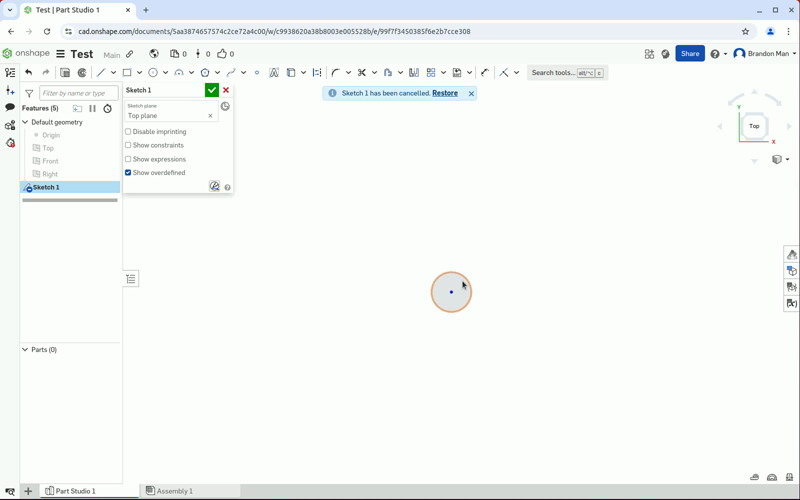
scroll(6)
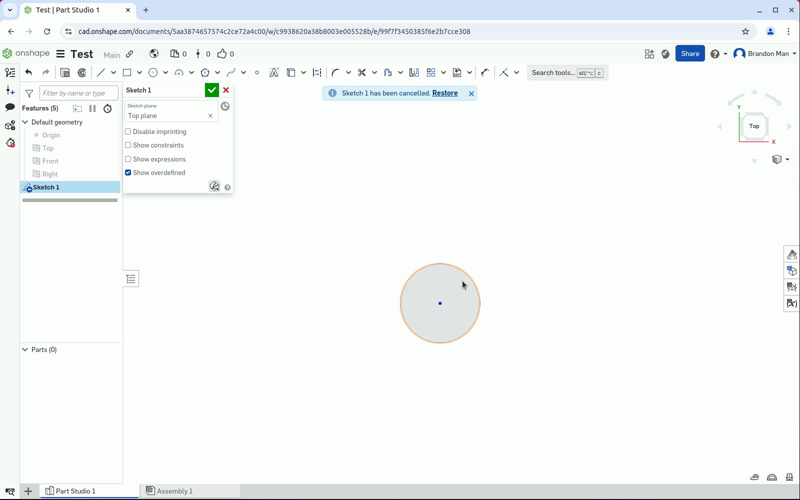
click(462, 280)
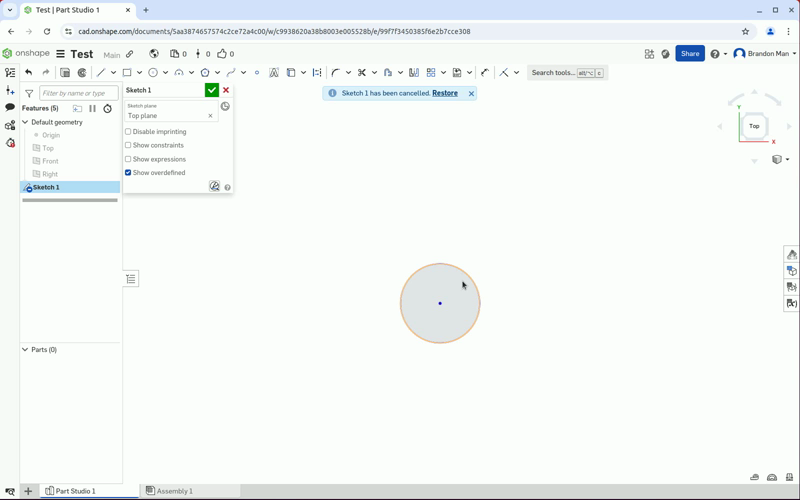
scroll(-6)
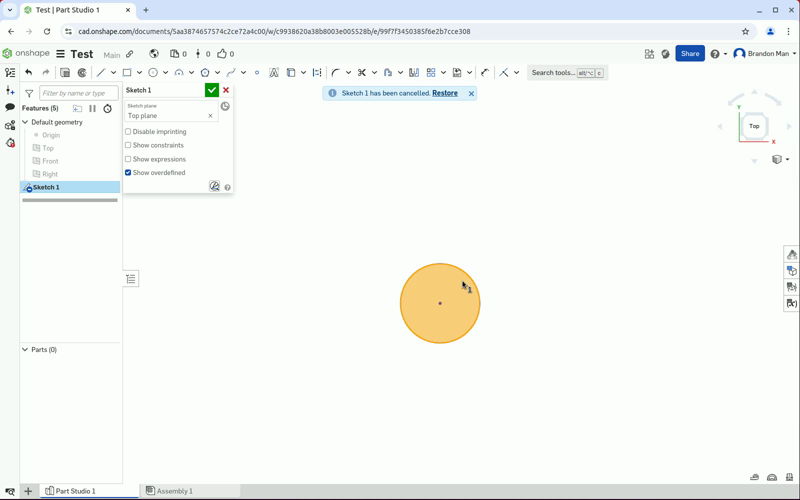
scroll(-6)
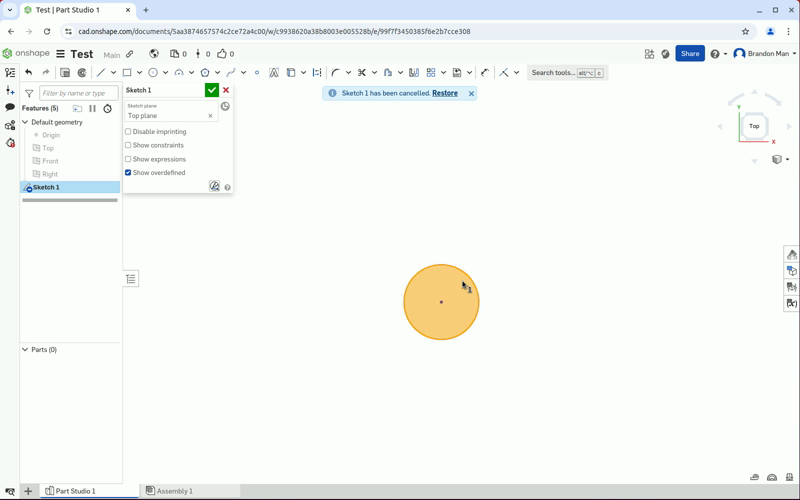
scroll(-6)
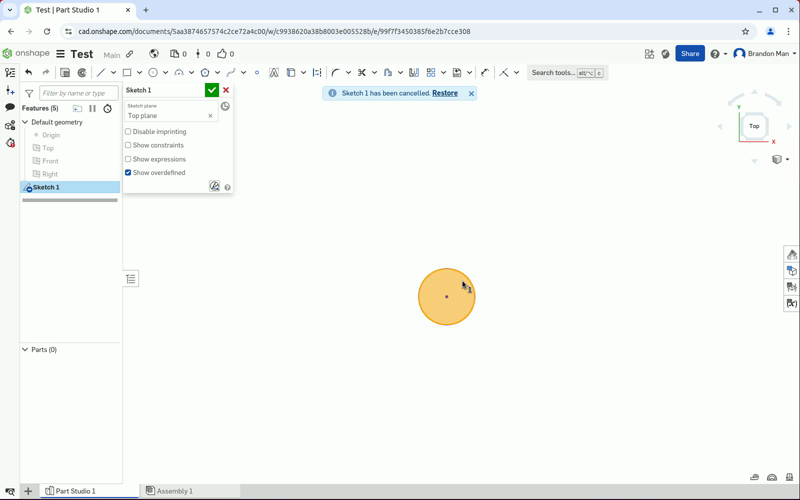
scroll(-6)
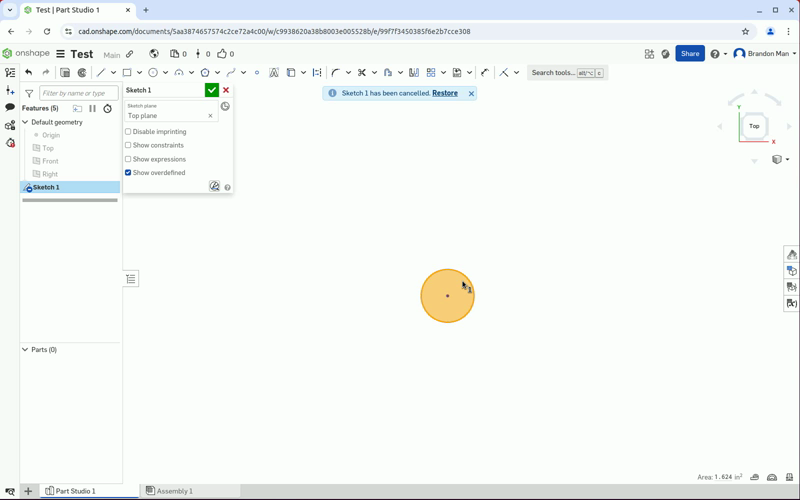
scroll(-6)
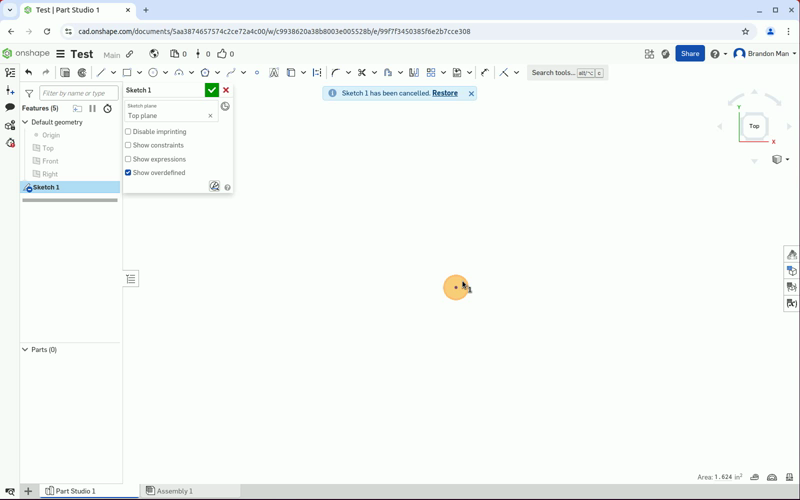
scroll(-6)
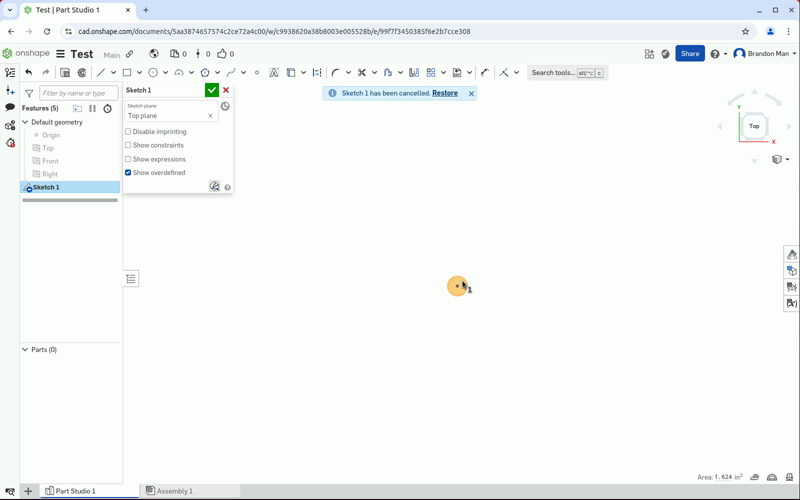
scroll(-6)
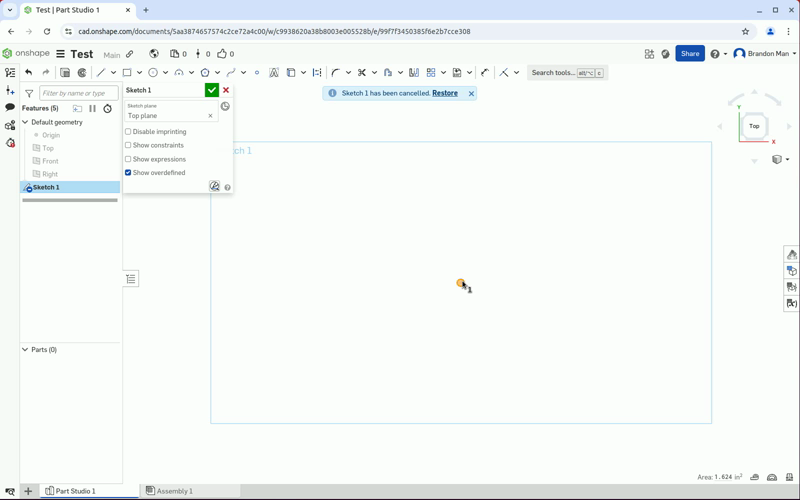
mouse_move(73, 352)
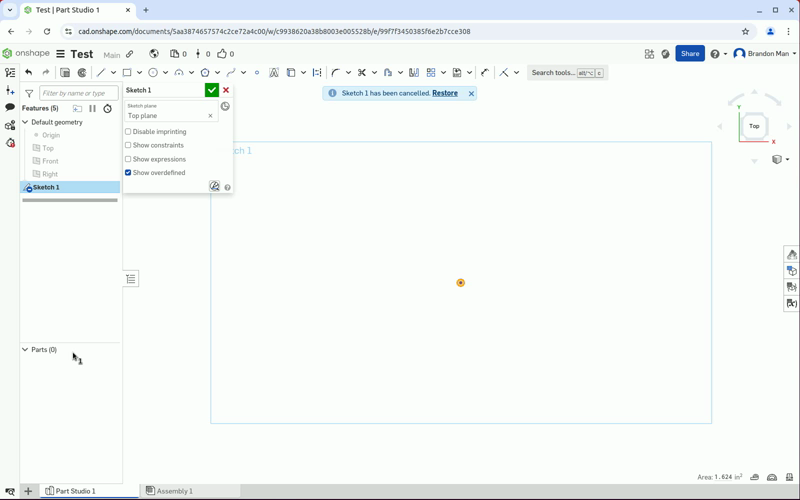
key(shift+y)
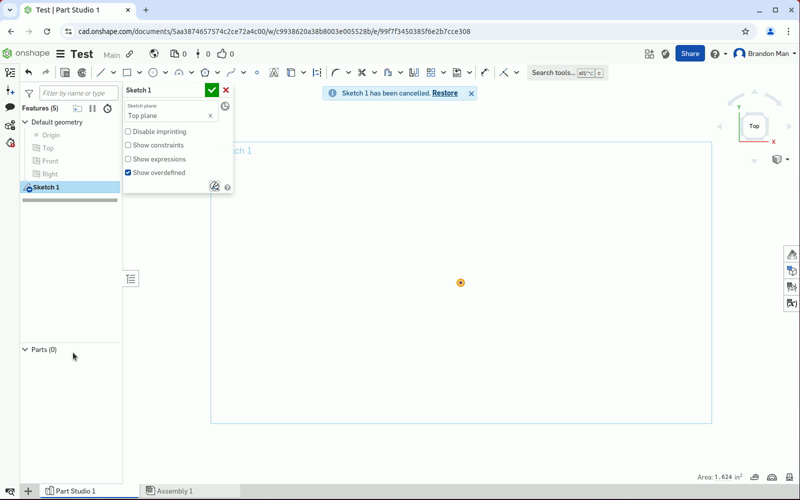
key(shift+e)
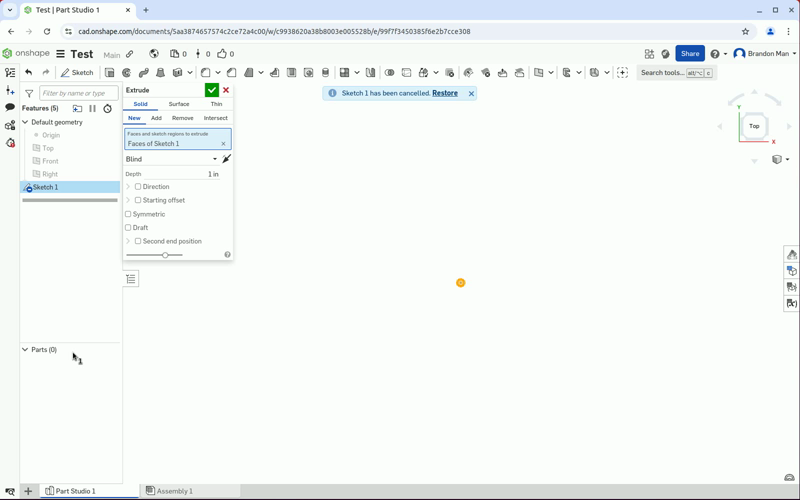
mouse_move(143, 106)
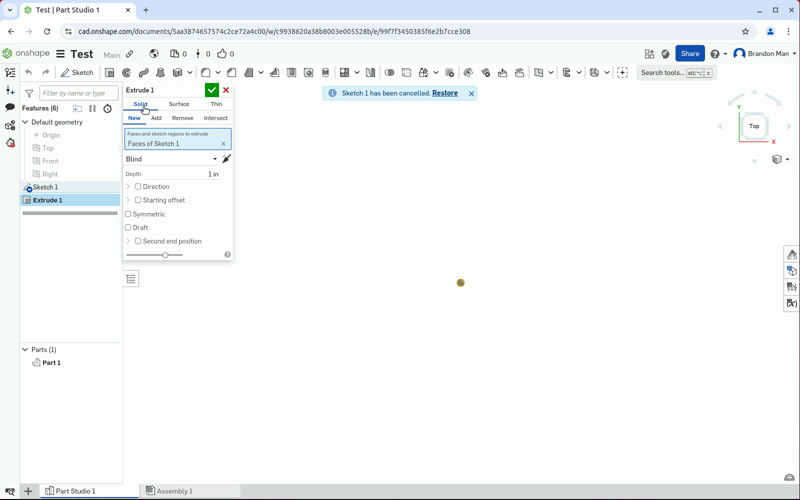
click(143, 106)
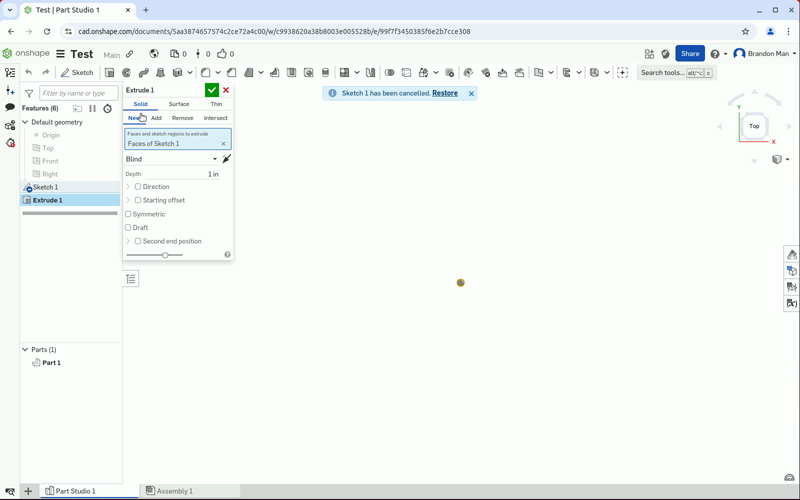
mouse_move(137, 120)
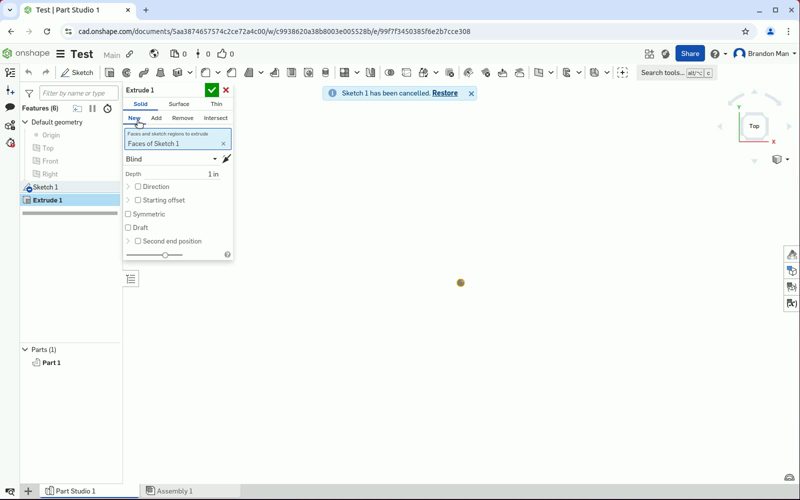
click(137, 120)
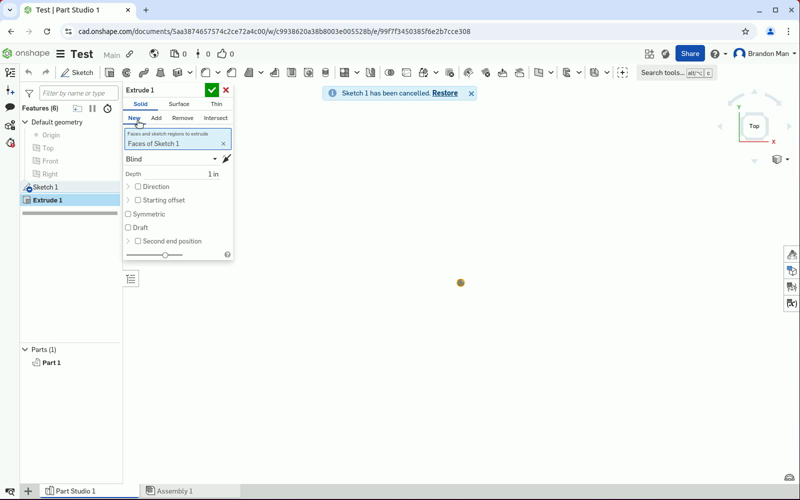
key(tab, 4)
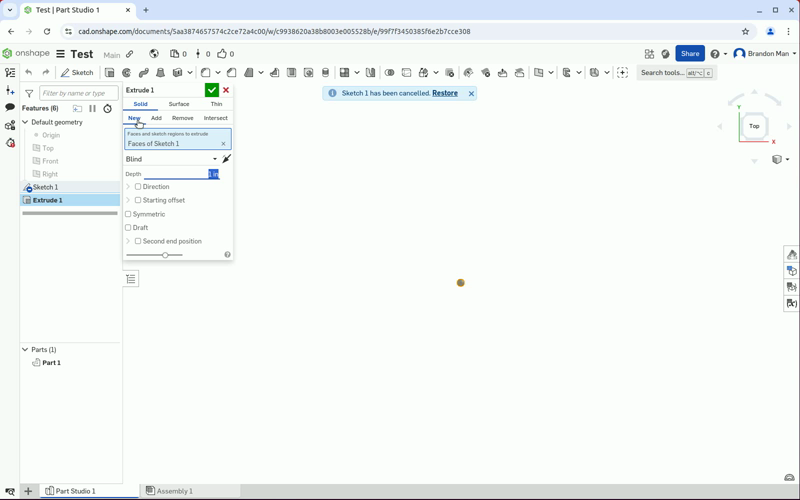
text(33.7)
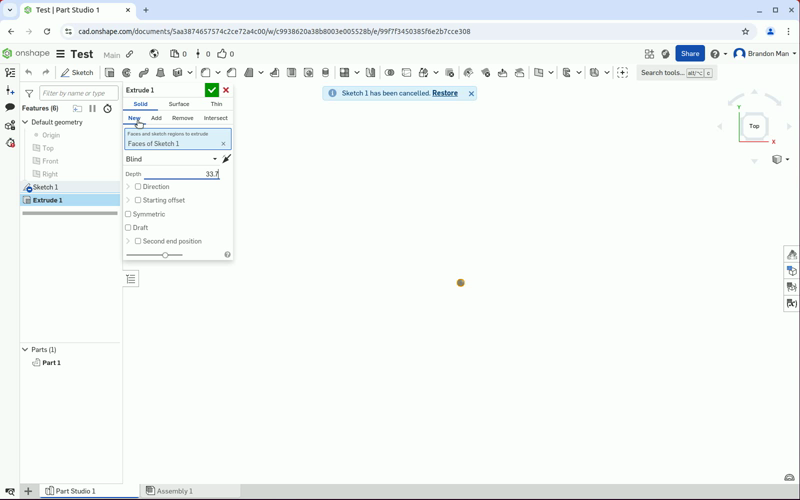
key(tab, 3)
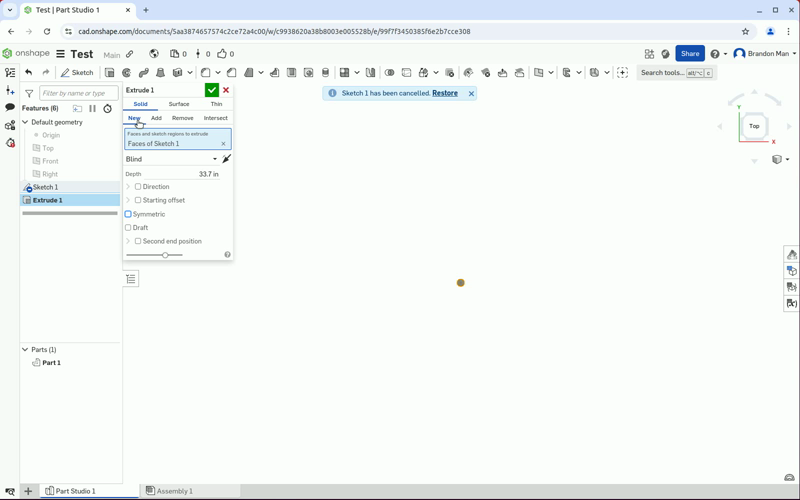
key(space)
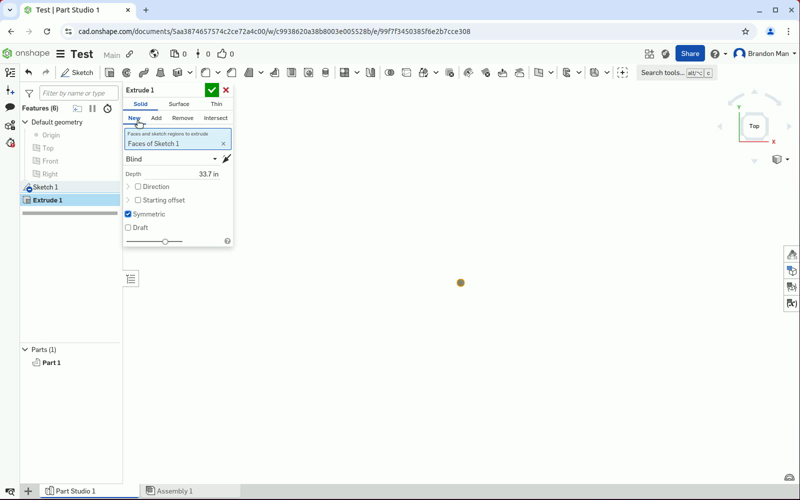
key(enter)
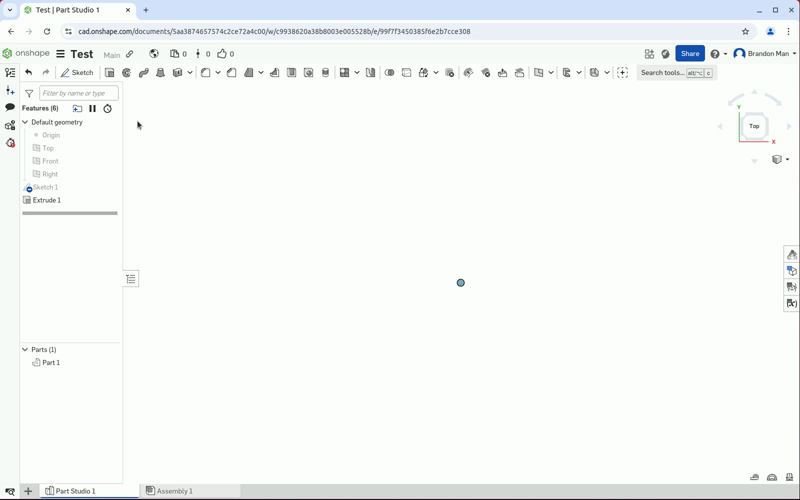
key(shift+h)
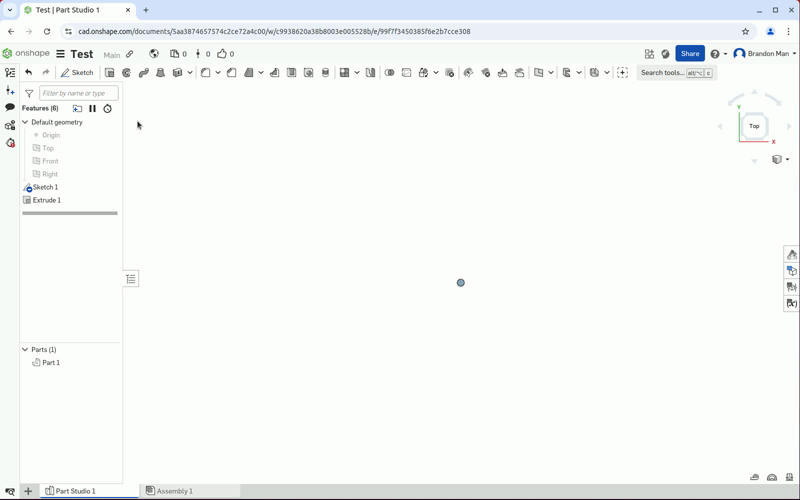
key(shift+h)
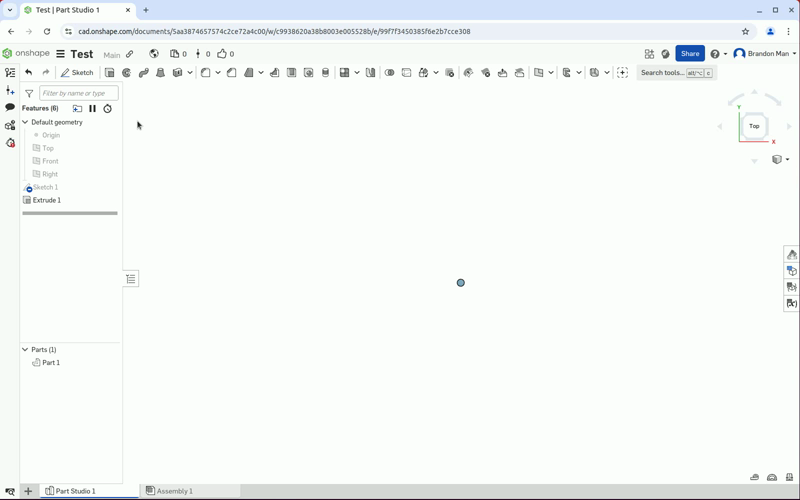
mouse_move(73, 189)
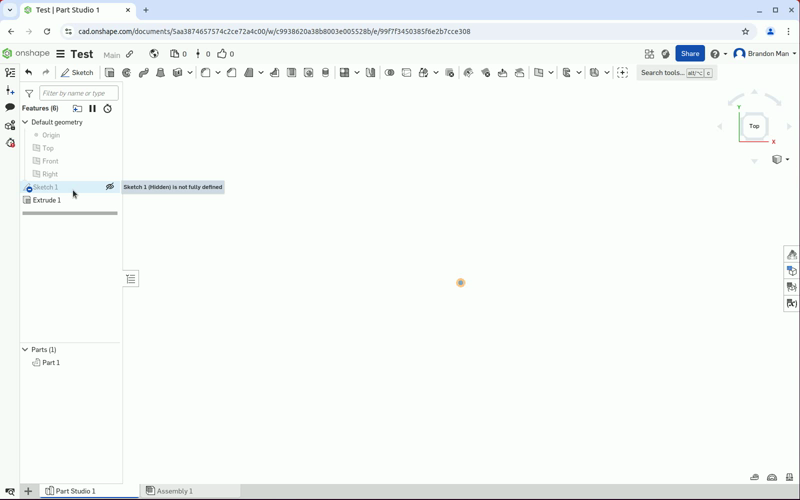
click(73, 189)
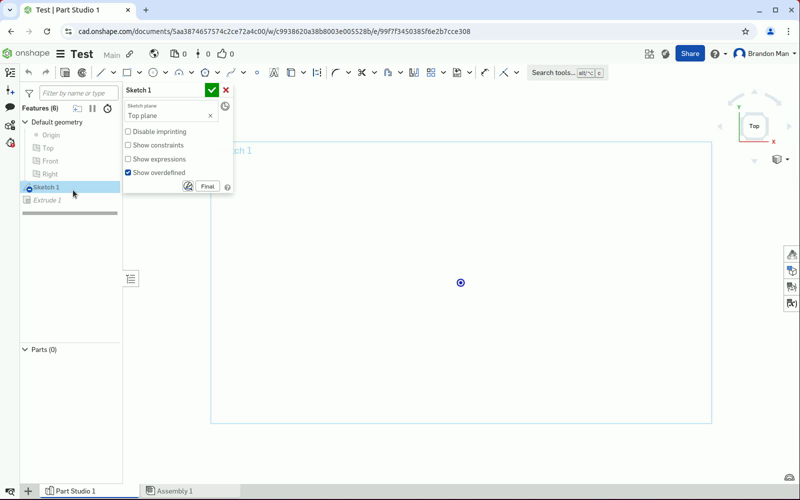
mouse_move(229, 92)
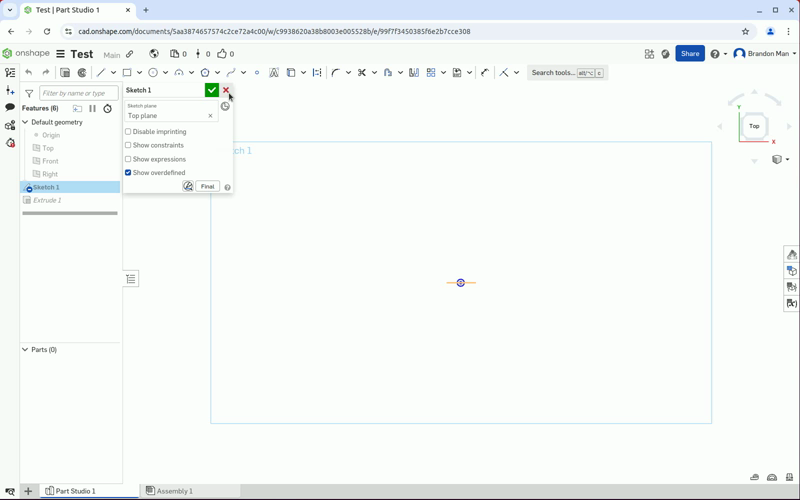
click(229, 92)
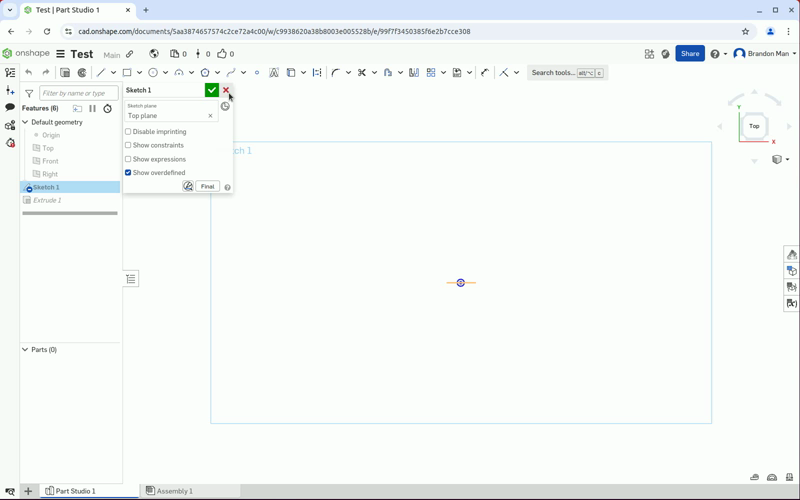
key(shift+s)
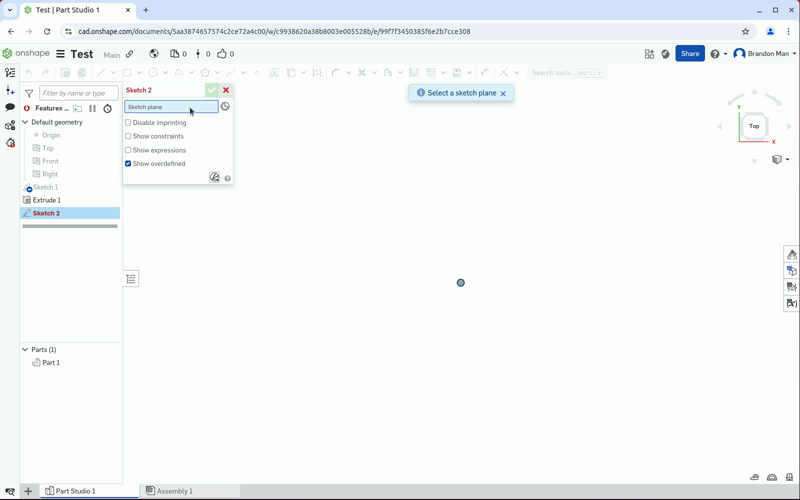
mouse_move(73, 150)
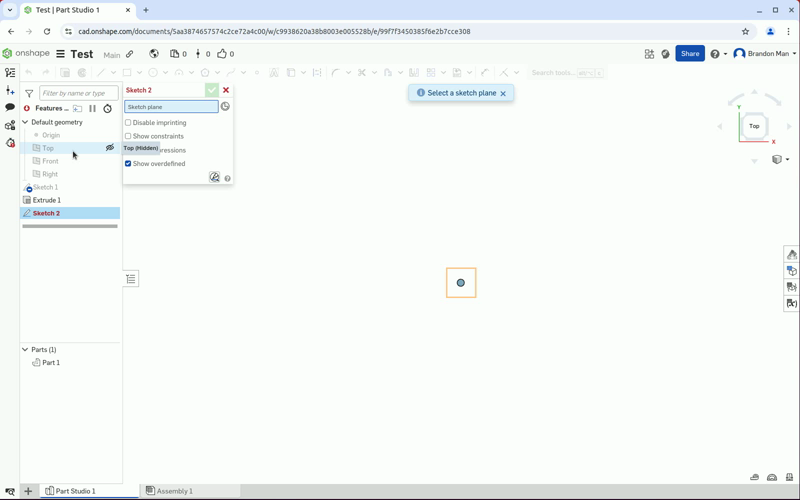
click(73, 150)
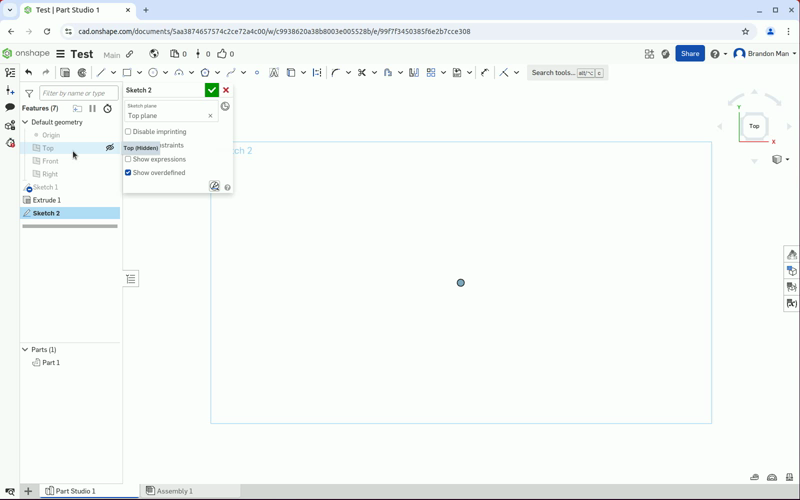
mouse_move(73, 352)
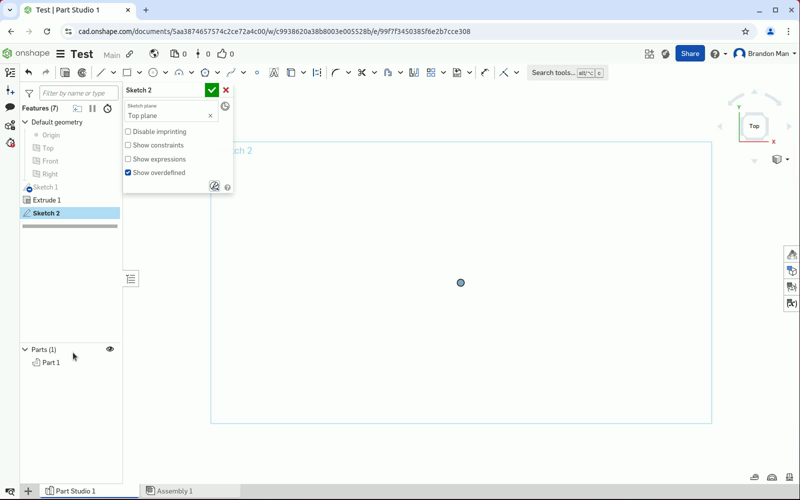
key(y)
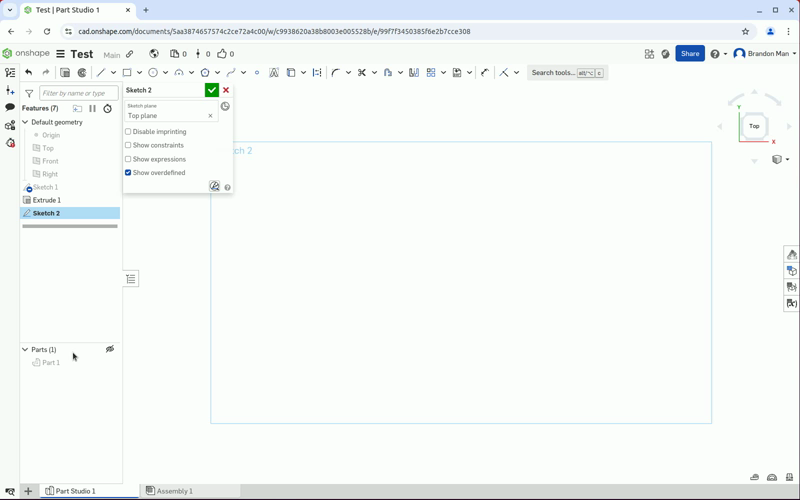
key(c)
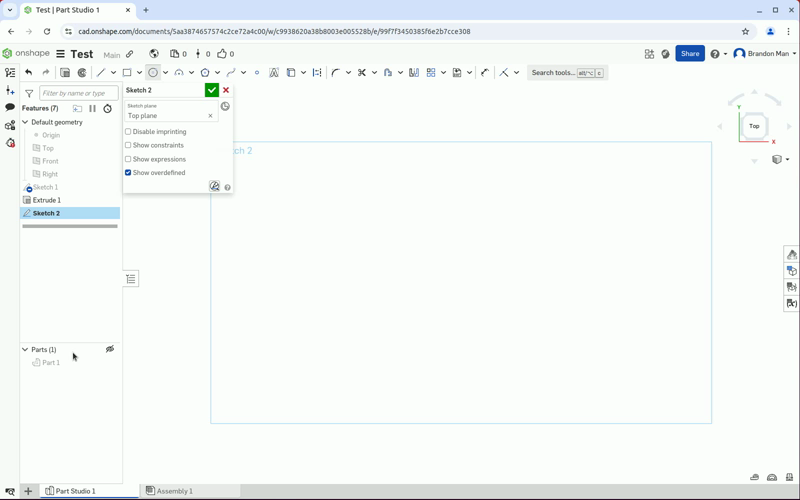
key_down(shift)
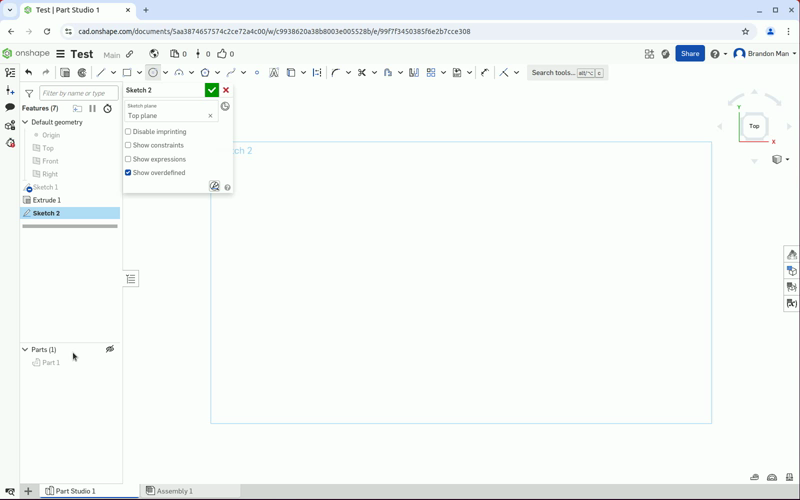
mouse_move(468, 282)
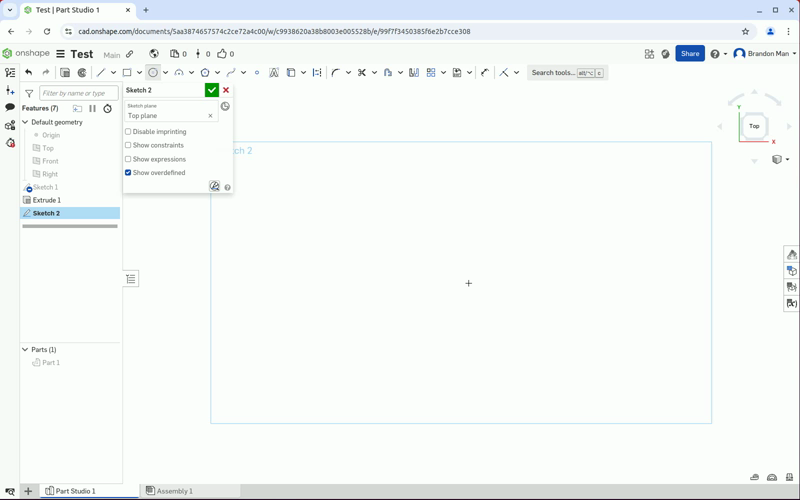
click(468, 282)
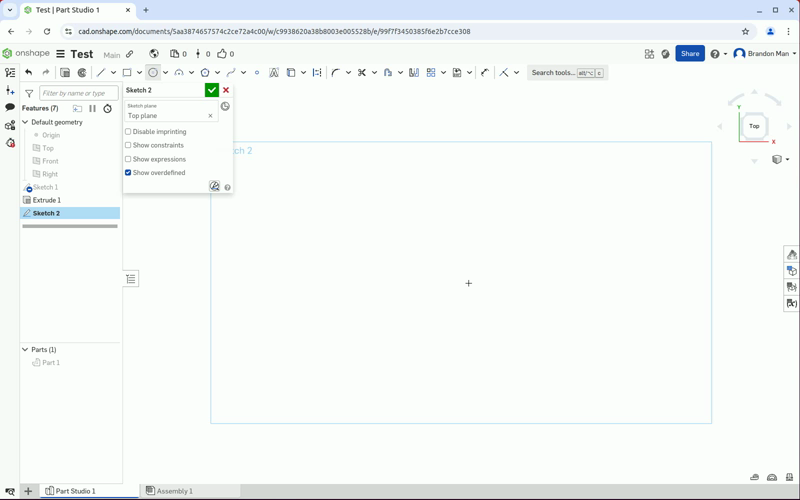
key_up(shift)
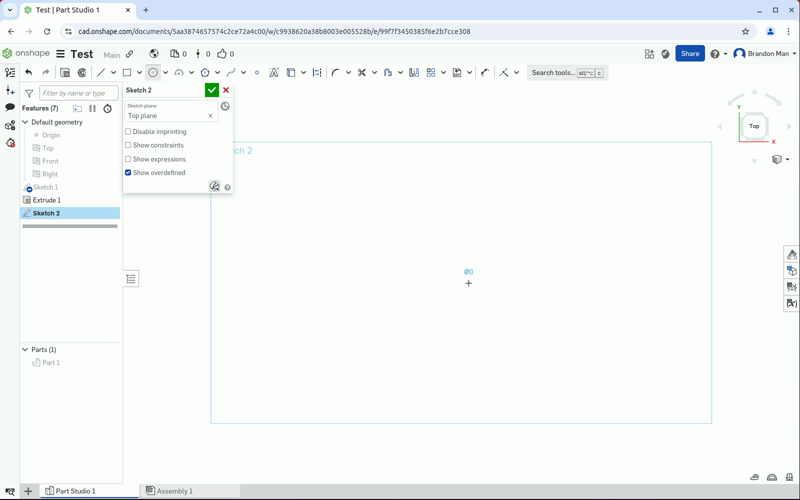
mouse_move(472, 282)
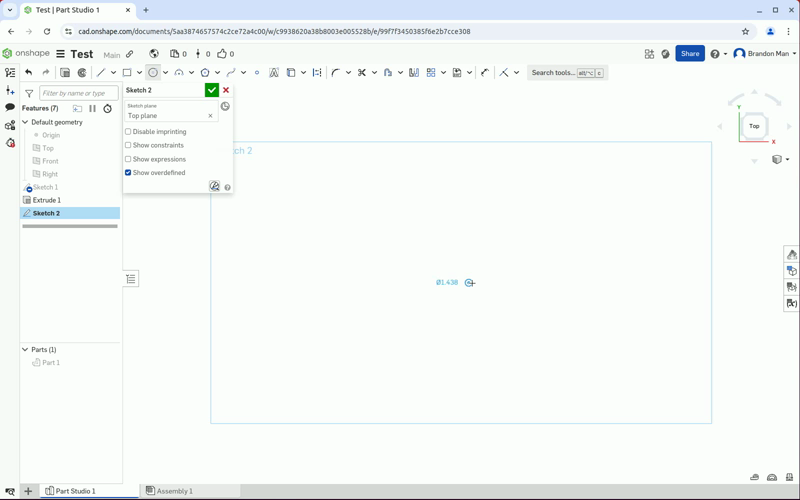
click(472, 282)
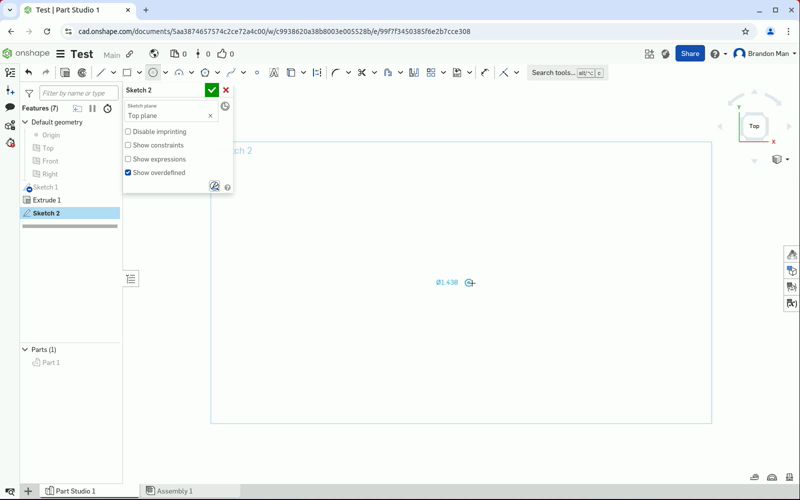
key(esc)
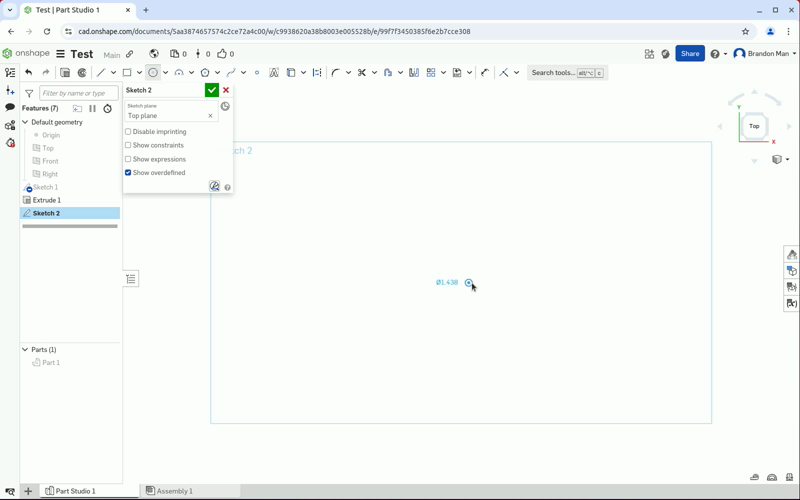
mouse_move(468, 280)
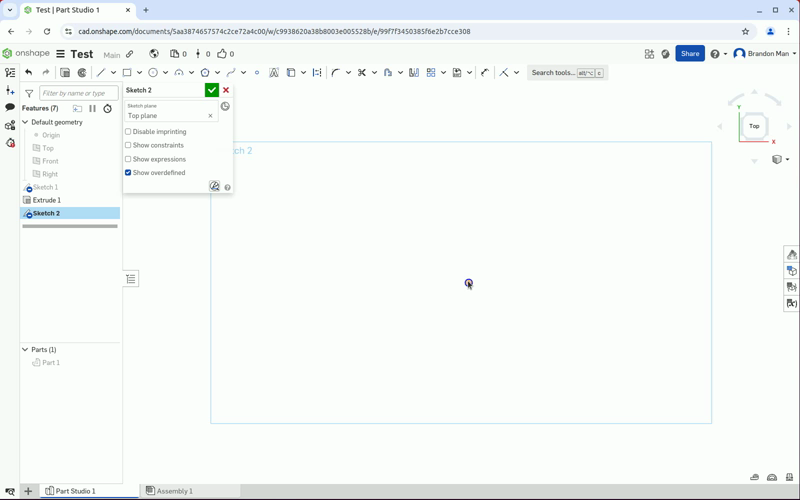
scroll(6)
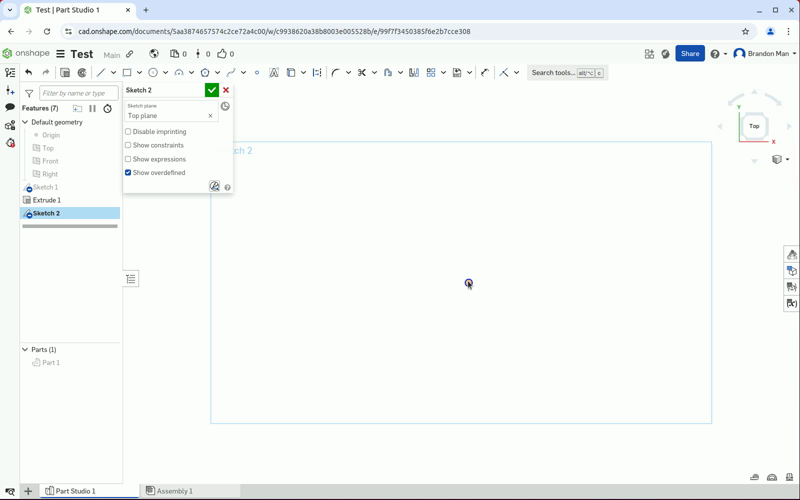
scroll(6)
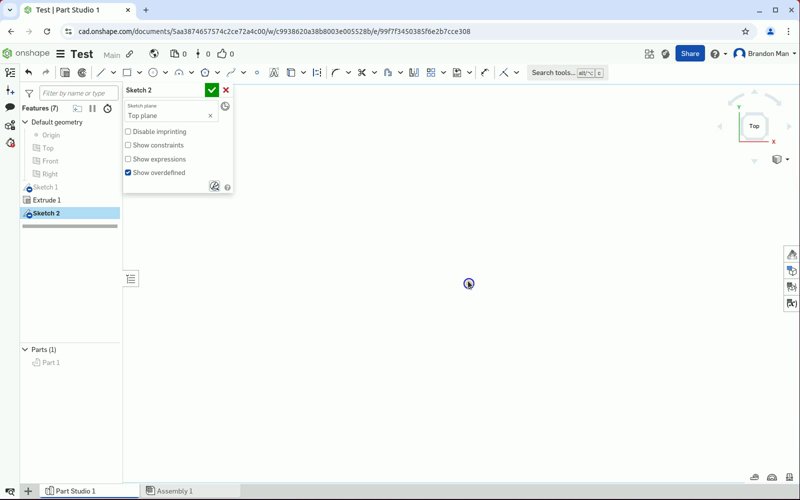
scroll(6)
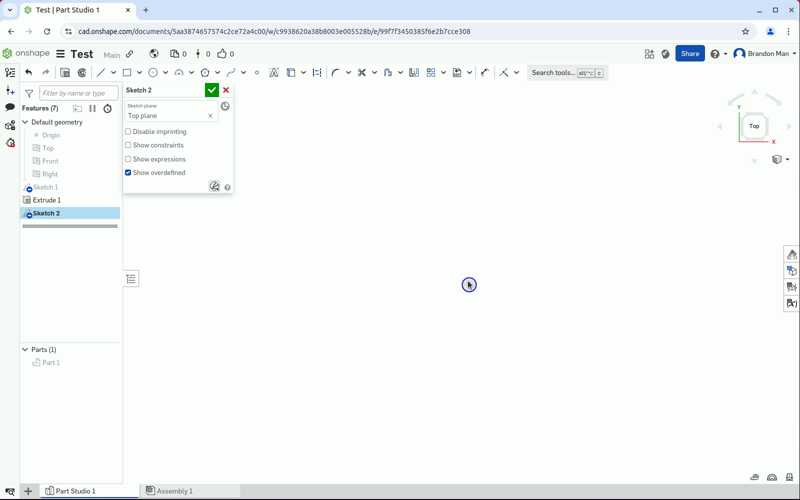
scroll(6)
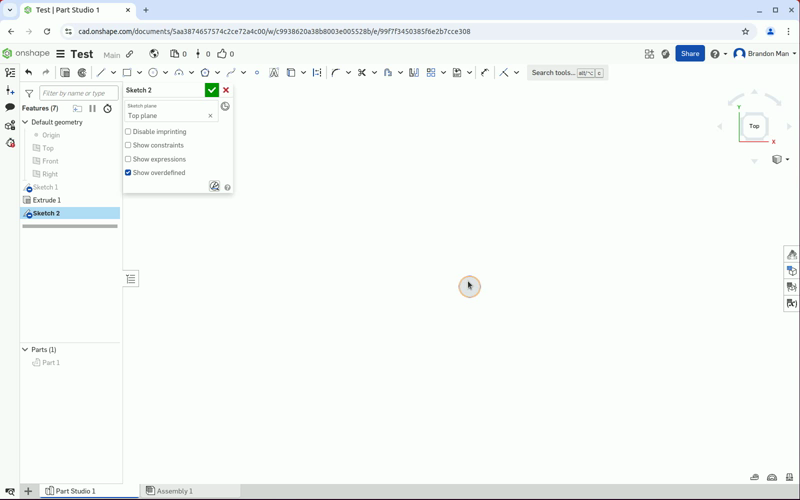
scroll(6)
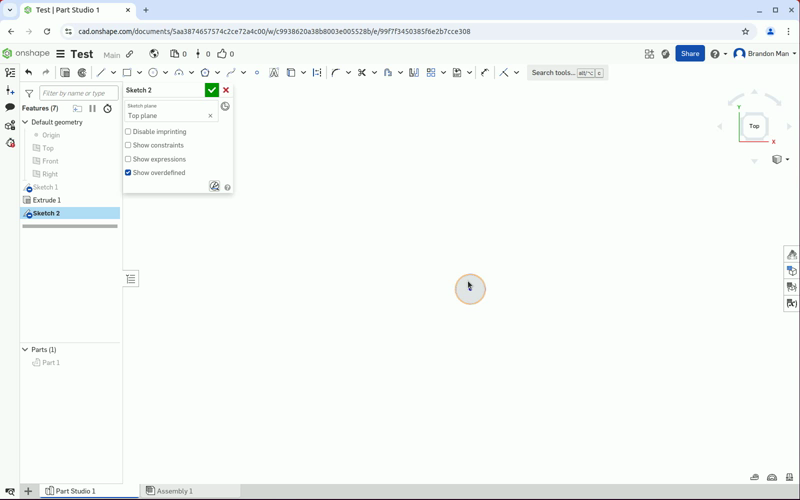
scroll(6)
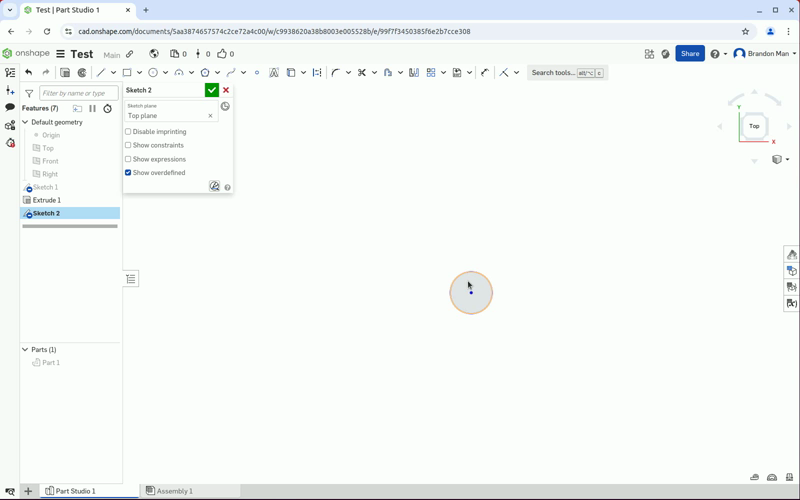
scroll(6)
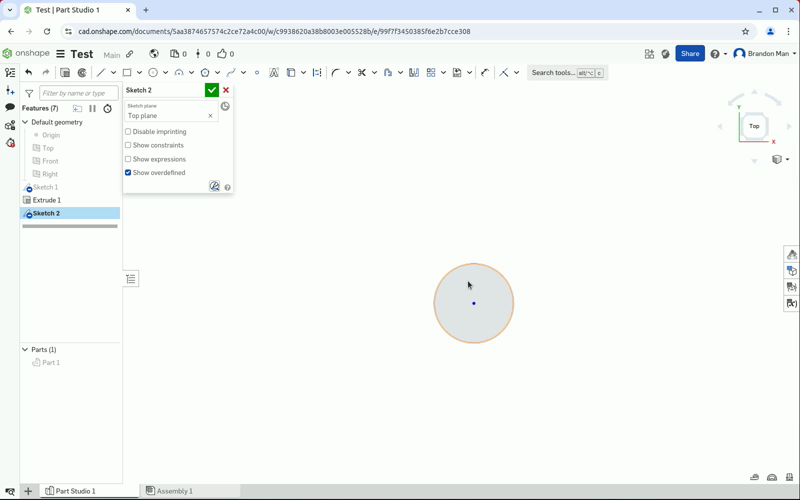
click(468, 280)
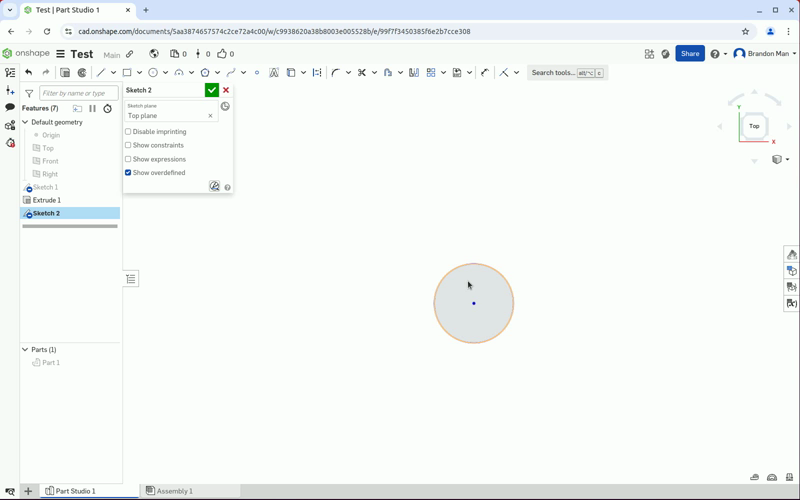
scroll(-6)
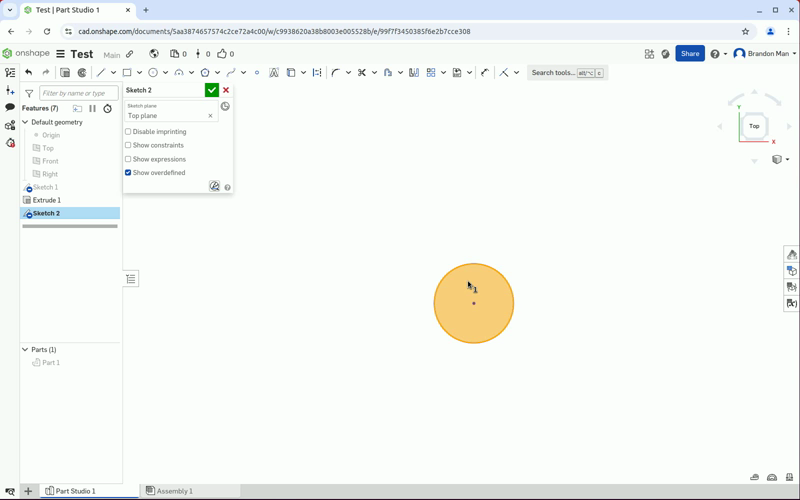
scroll(-6)
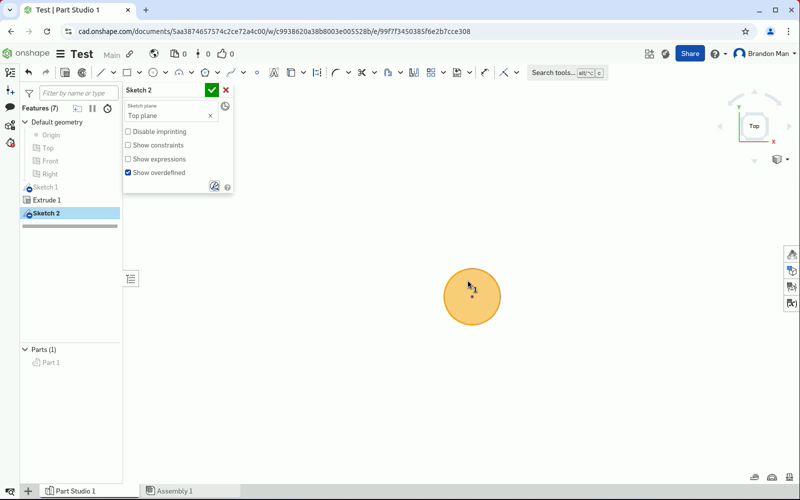
scroll(-6)
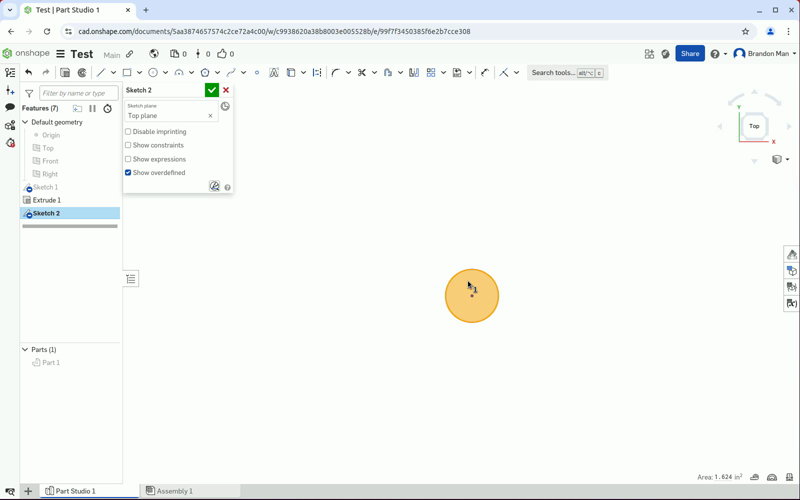
scroll(-6)
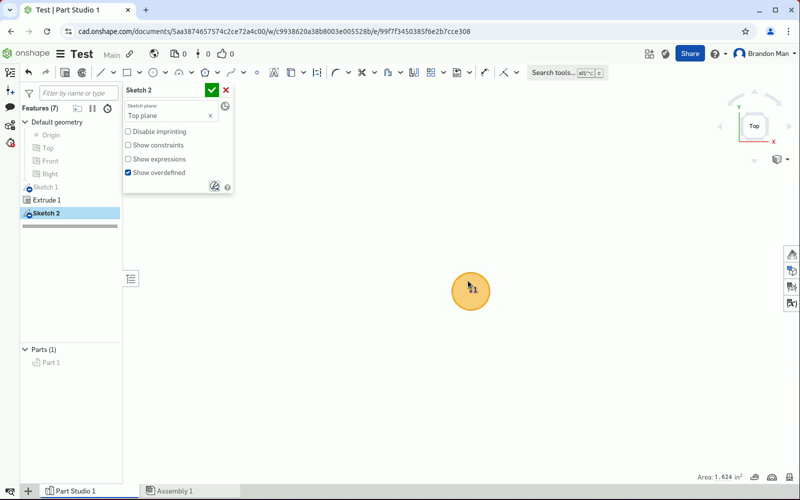
scroll(-6)
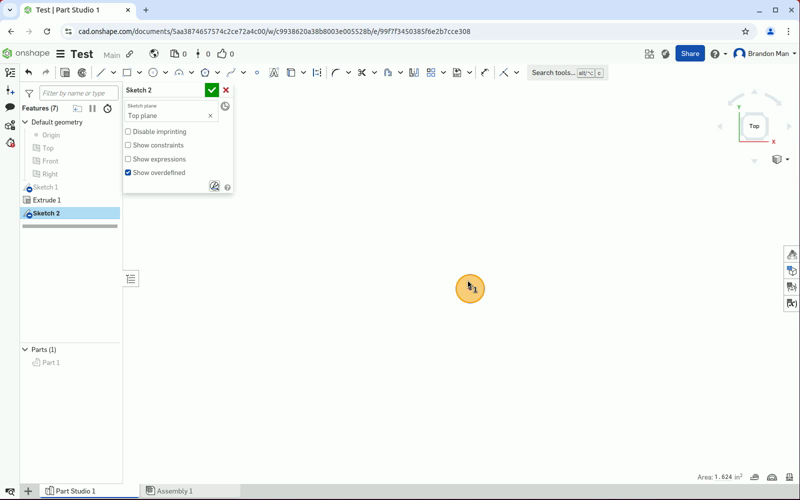
scroll(-6)
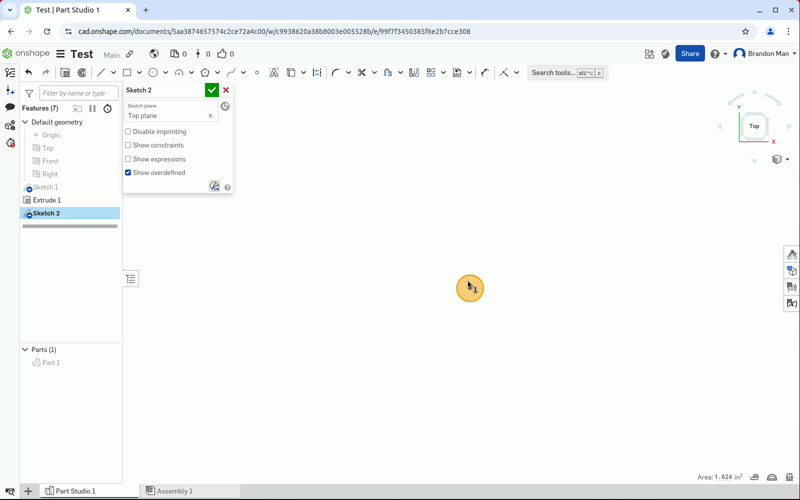
scroll(-6)
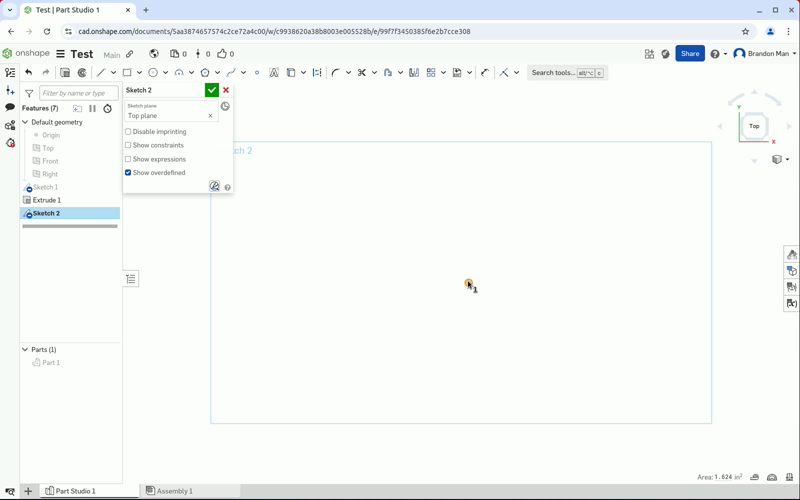
mouse_move(73, 352)
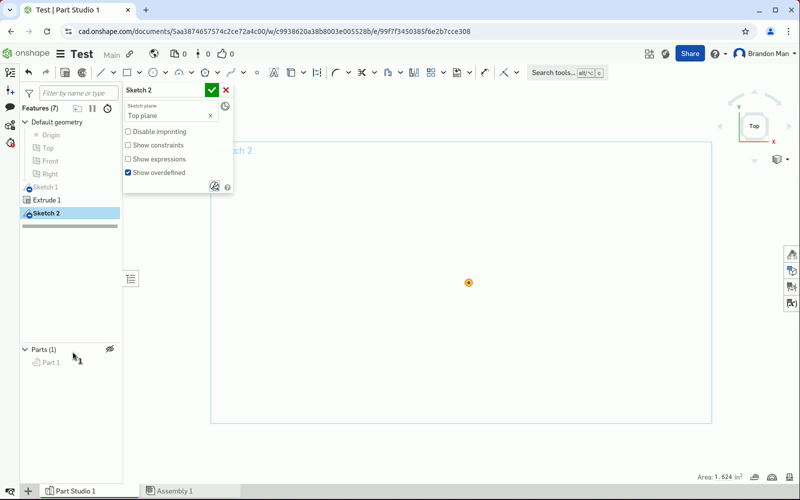
key(shift+y)
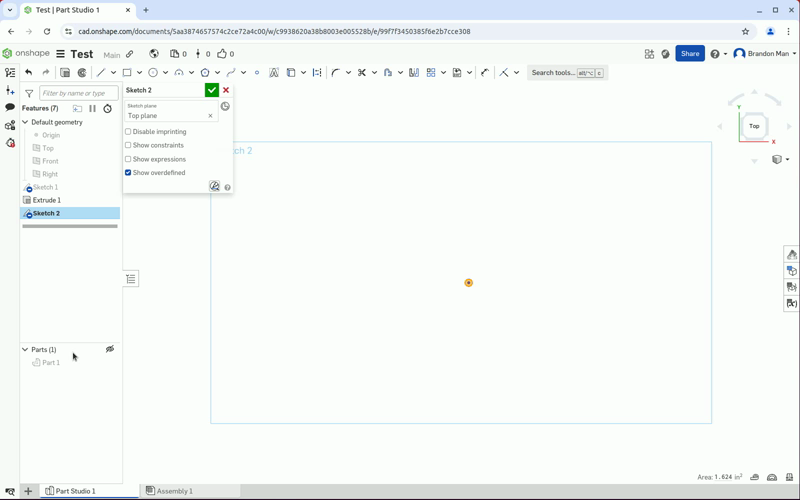
key(shift+e)
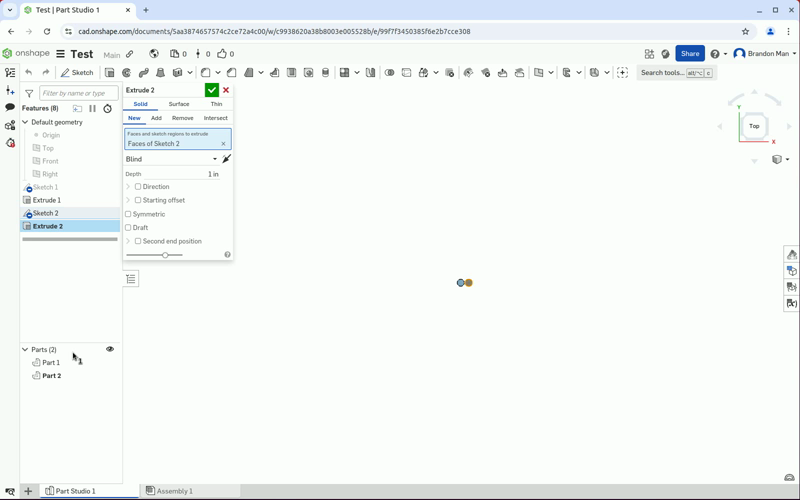
mouse_move(143, 106)
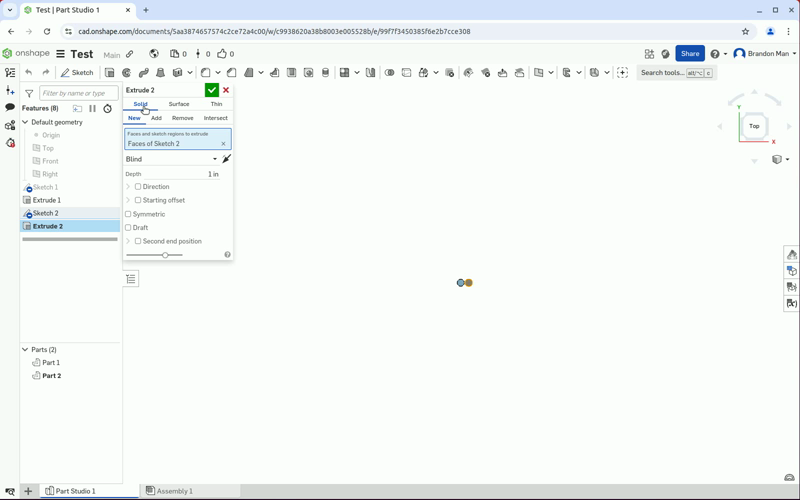
click(143, 106)
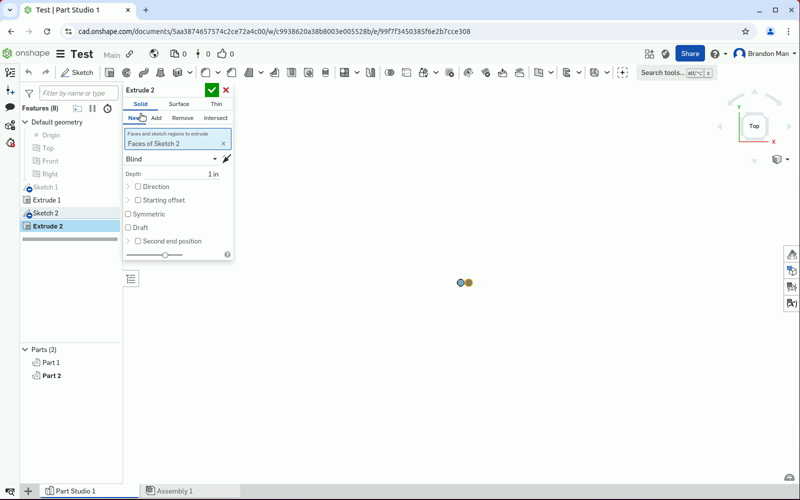
mouse_move(137, 120)
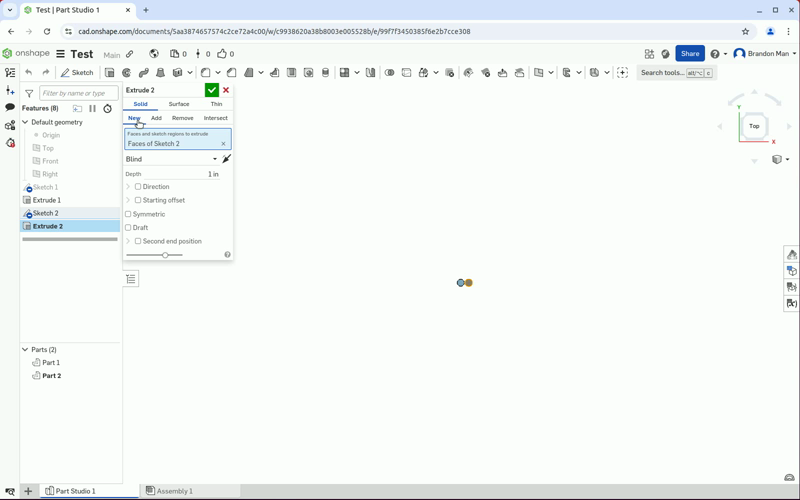
click(137, 120)
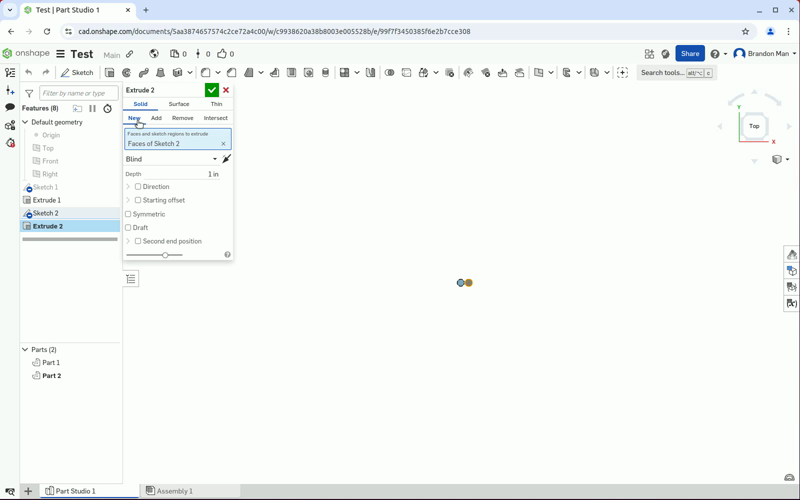
key(tab, 4)
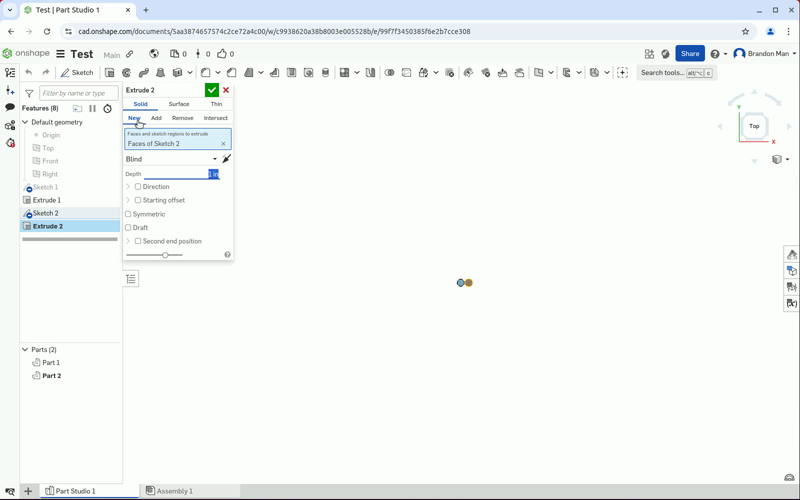
text(24.072)
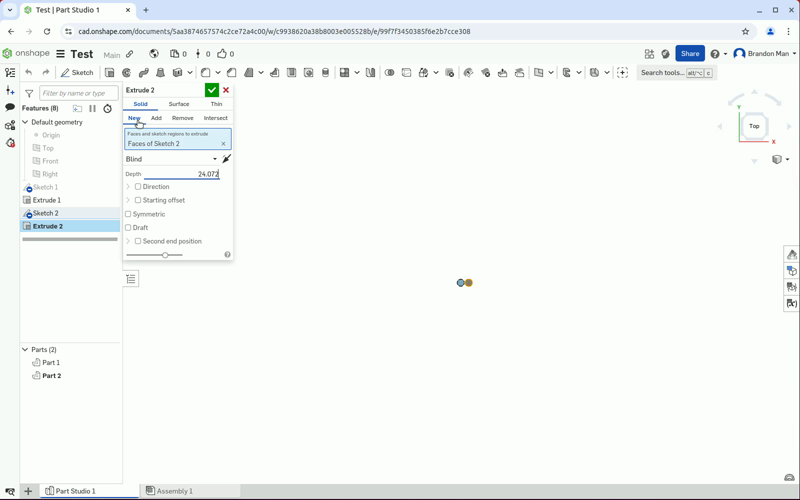
key(tab, 3)
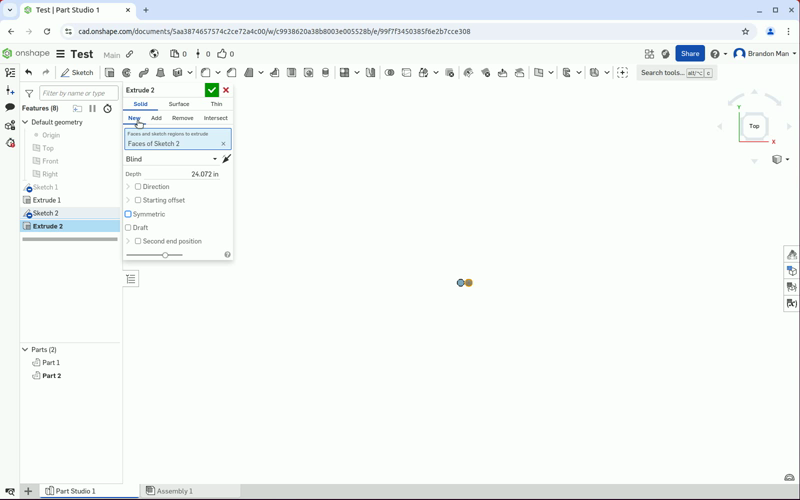
key(space)
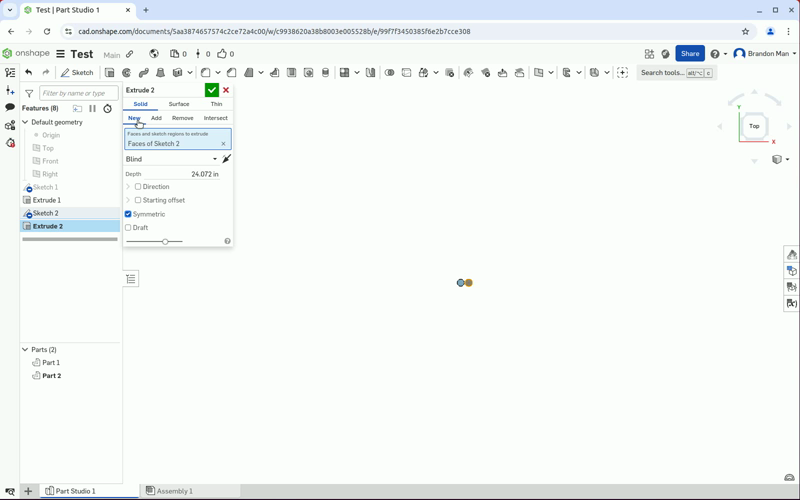
key(enter)
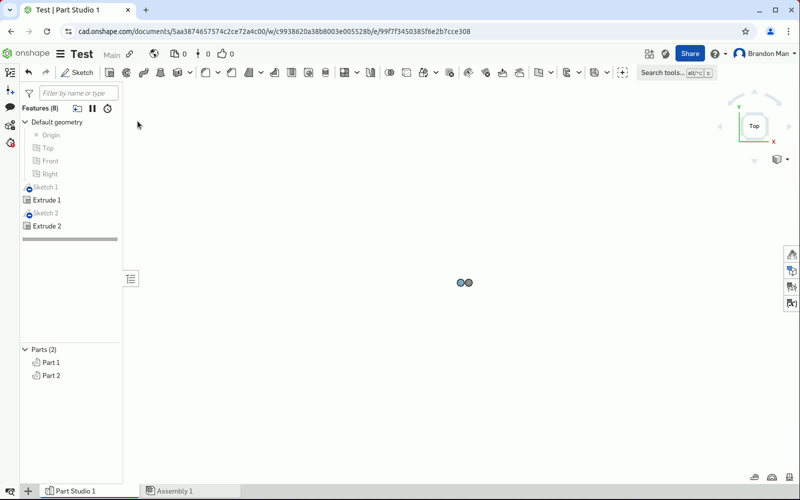
key(shift+h)
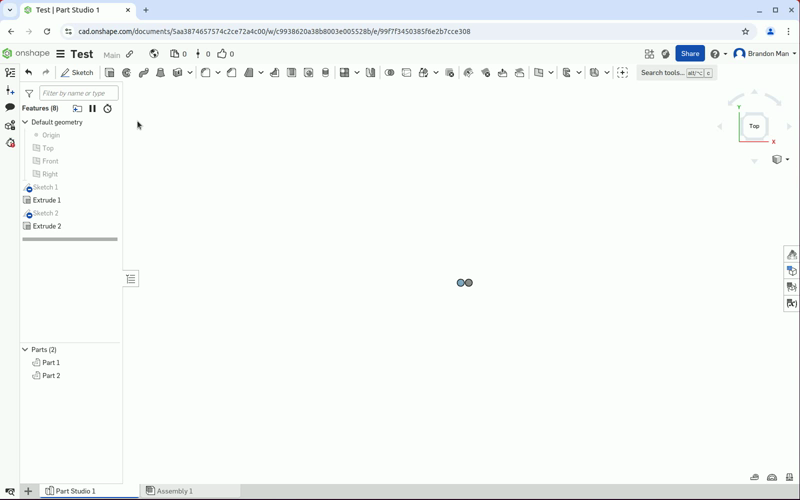
key(shift+h)
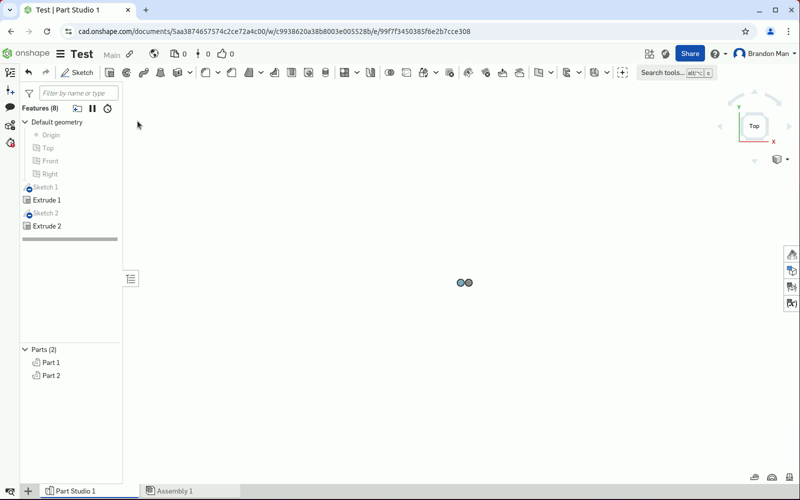
mouse_move(73, 189)
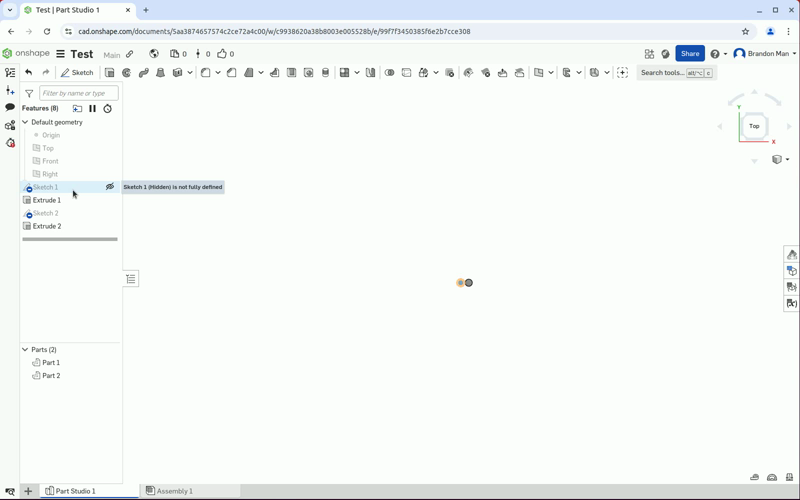
click(73, 189)
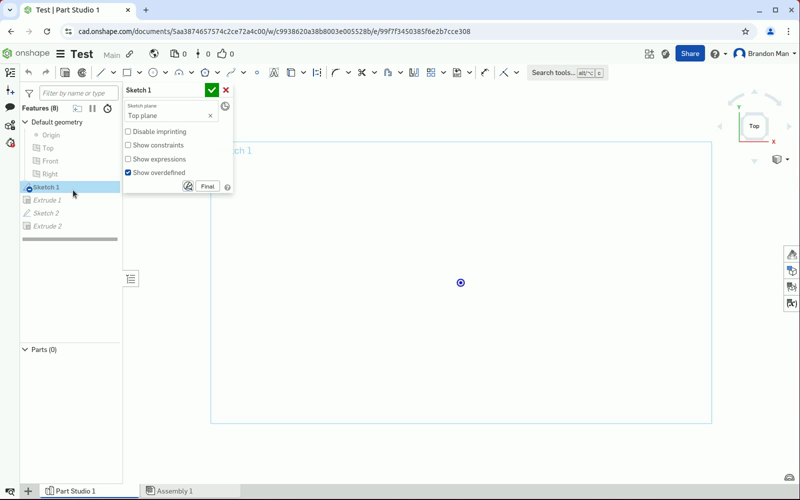
mouse_move(229, 92)
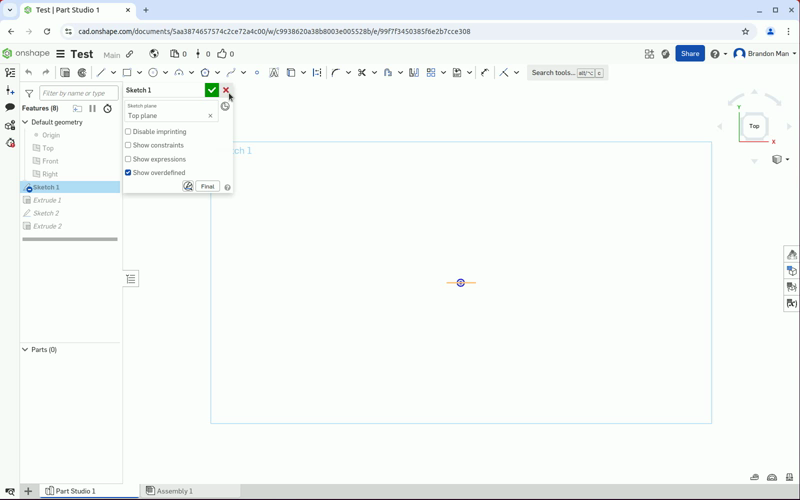
click(229, 92)
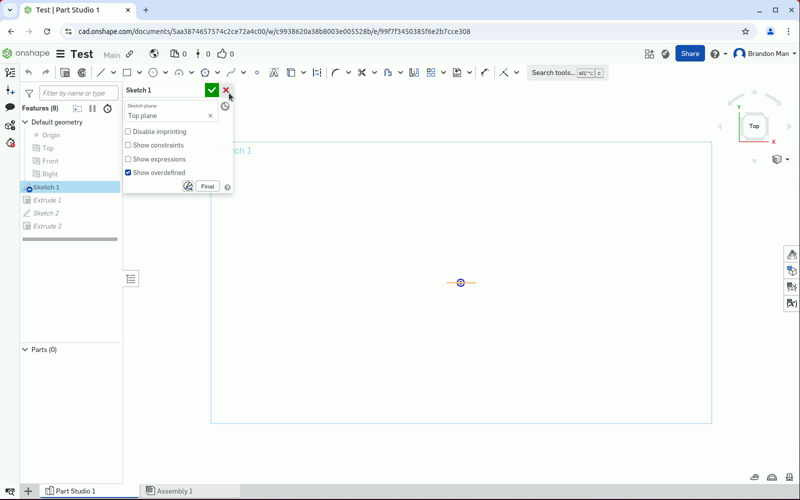
key(shift+s)
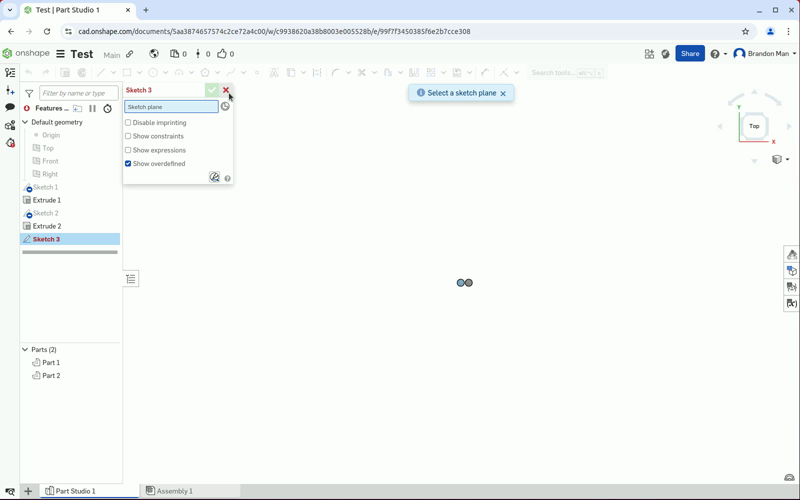
mouse_move(73, 150)
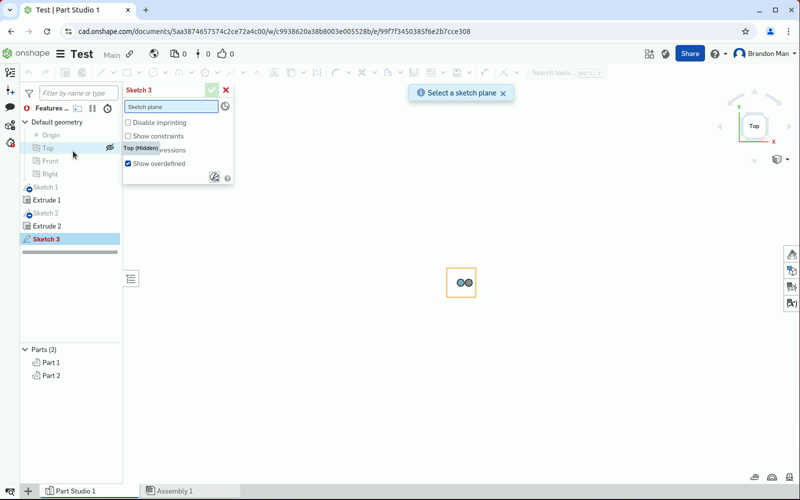
click(73, 150)
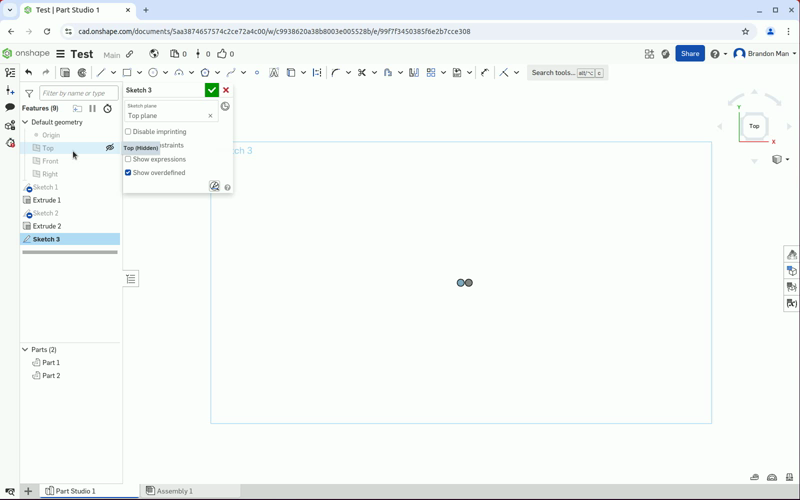
mouse_move(73, 352)
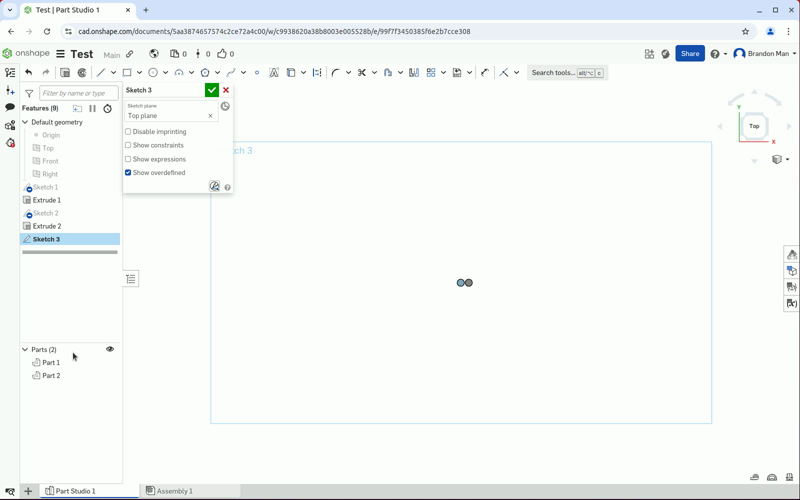
key(y)
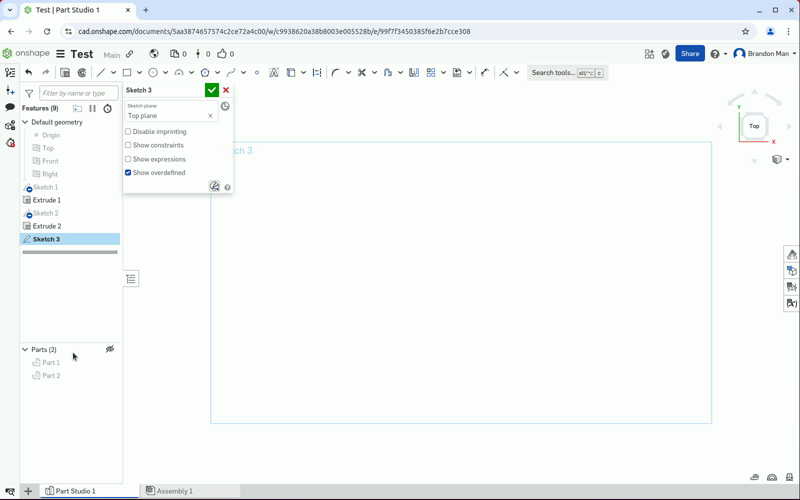
key(c)
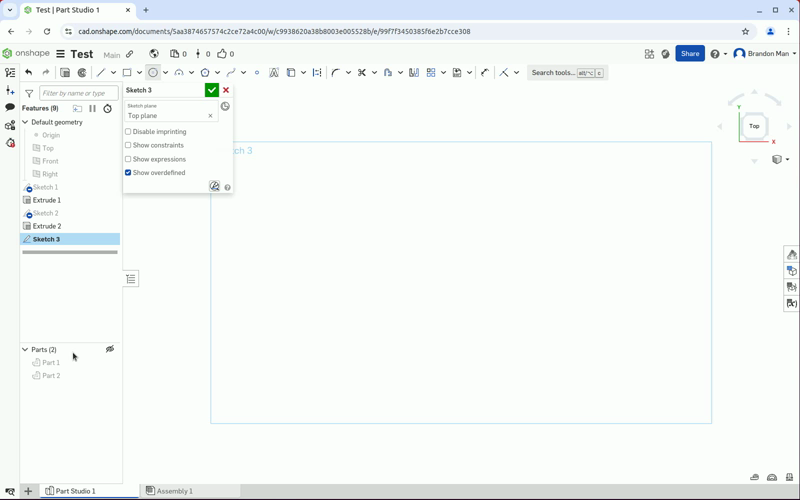
key_down(shift)
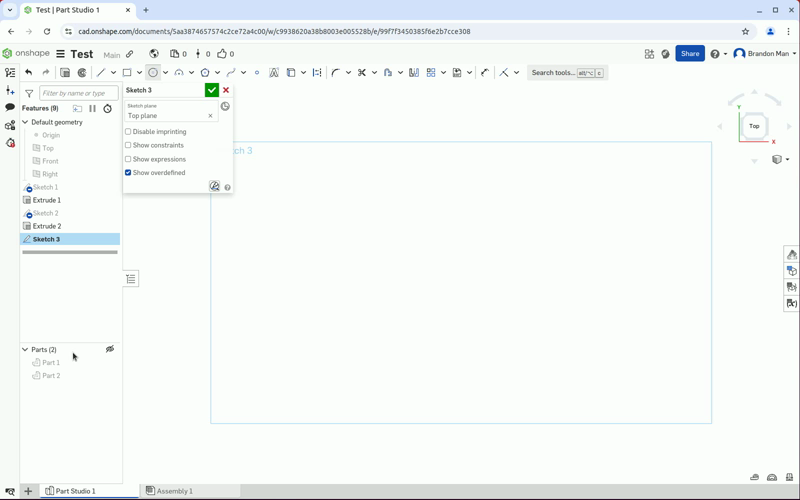
mouse_move(453, 282)
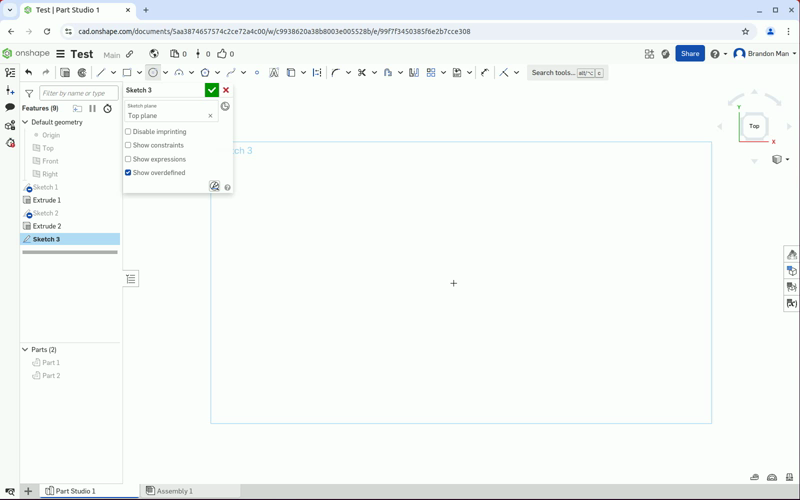
click(453, 282)
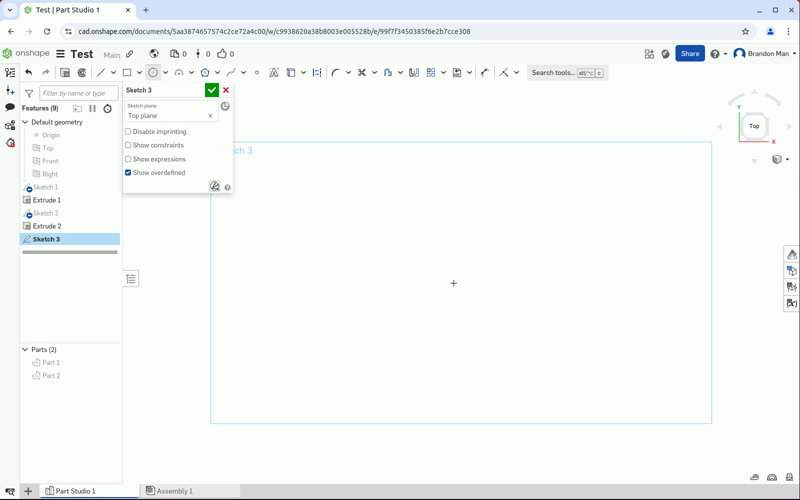
key_up(shift)
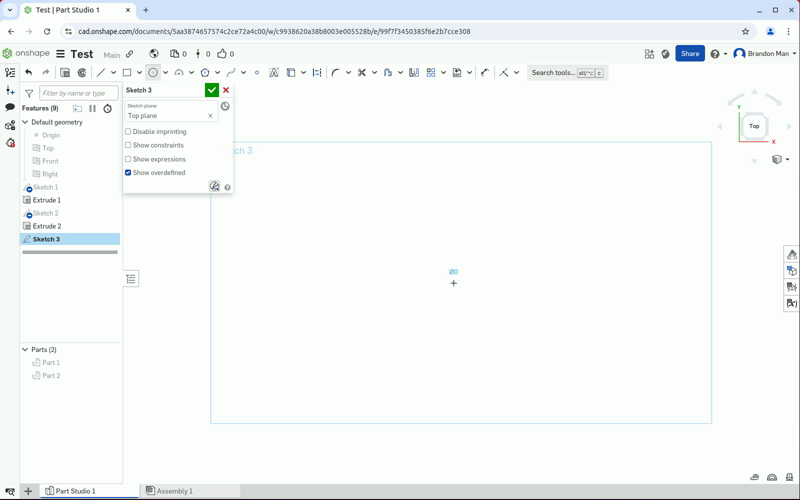
mouse_move(457, 282)
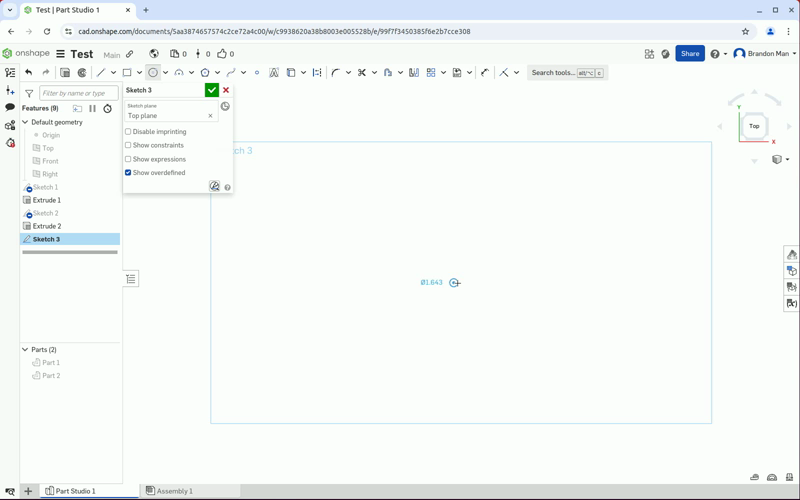
click(457, 282)
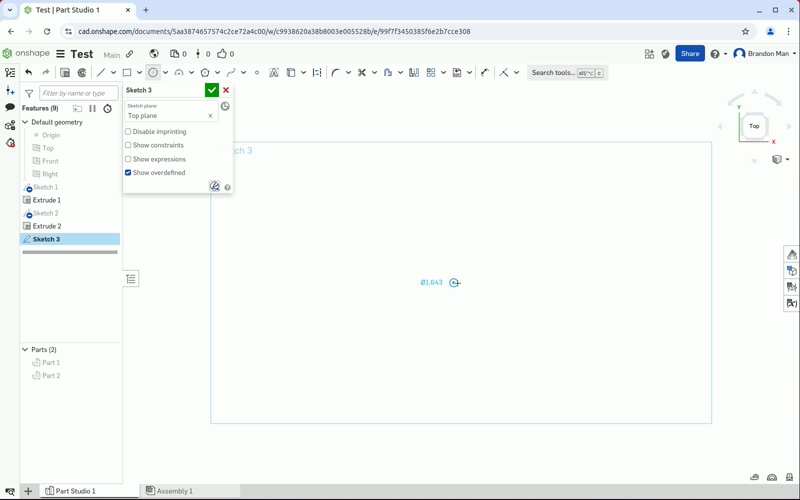
key(esc)
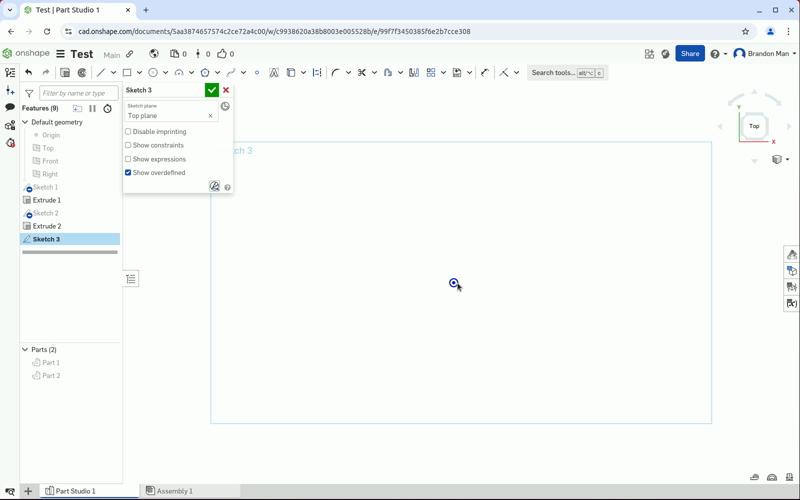
mouse_move(452, 285)
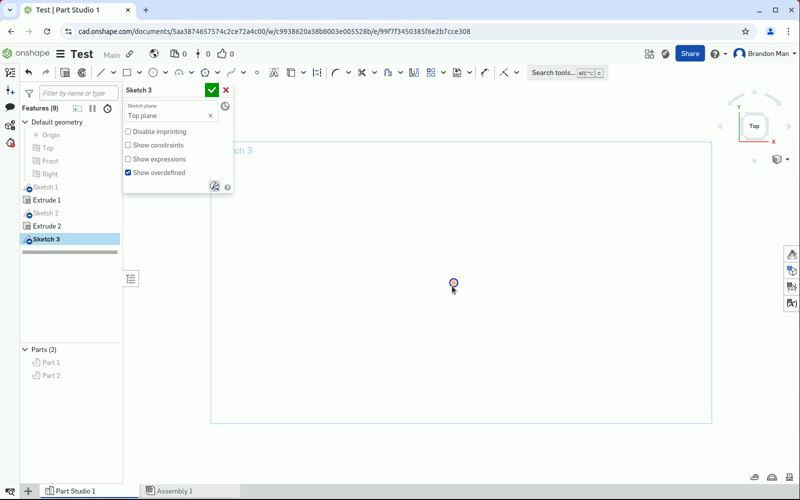
scroll(6)
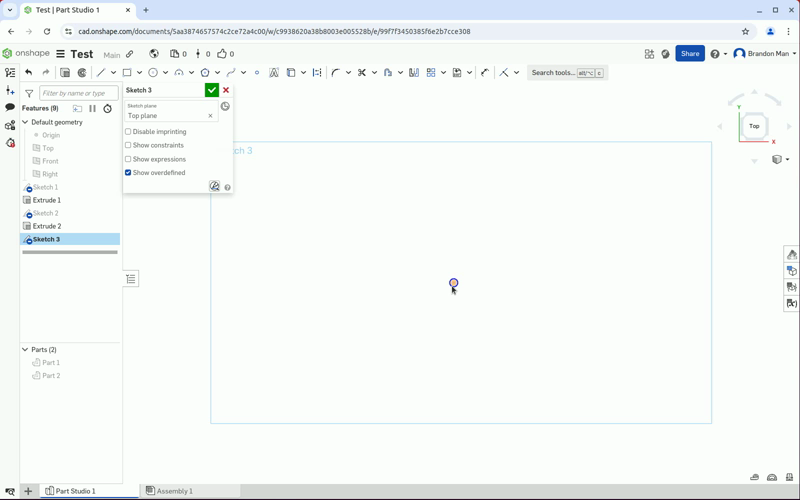
scroll(6)
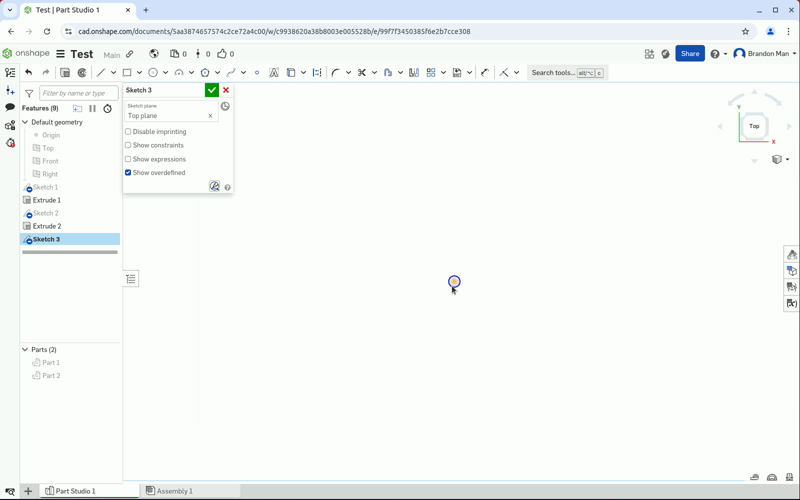
scroll(6)
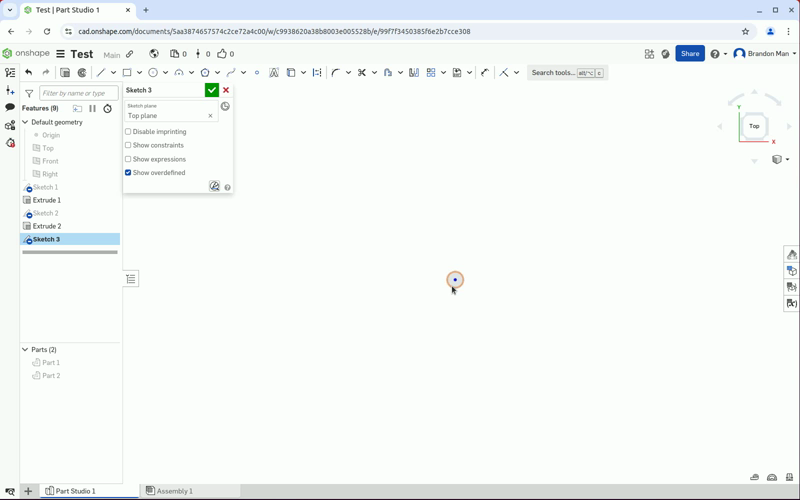
scroll(6)
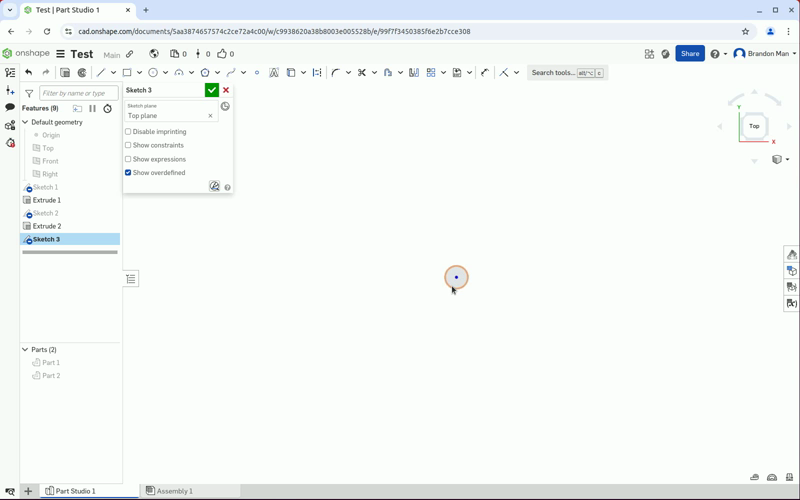
scroll(6)
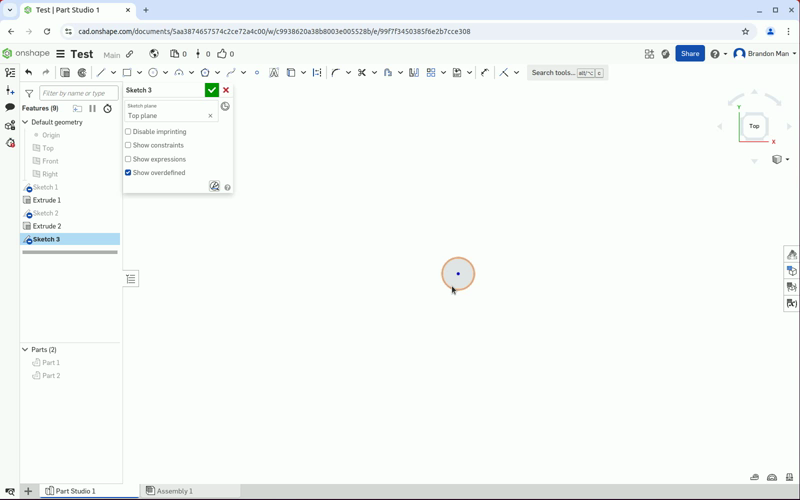
scroll(6)
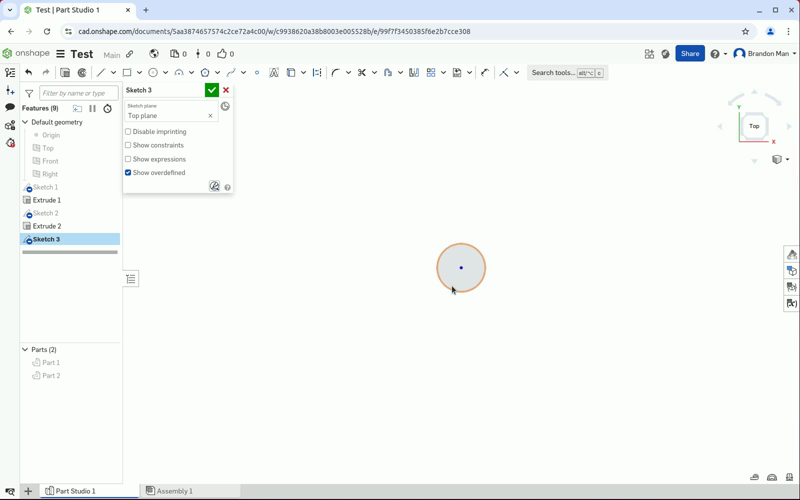
scroll(6)
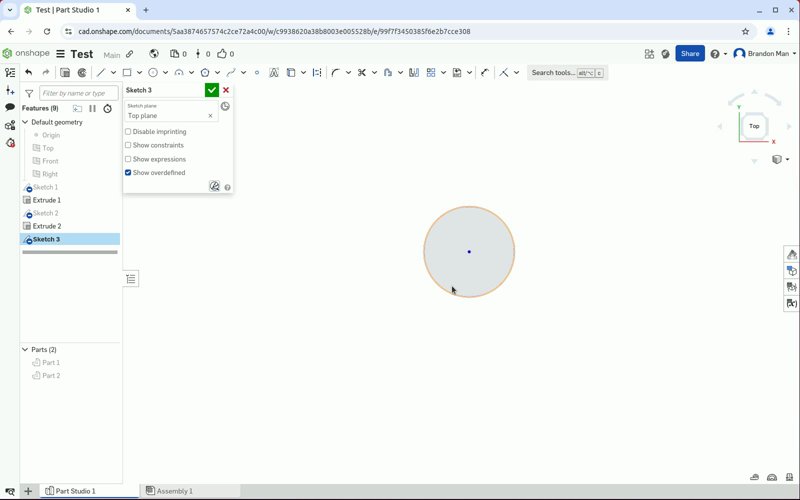
click(452, 285)
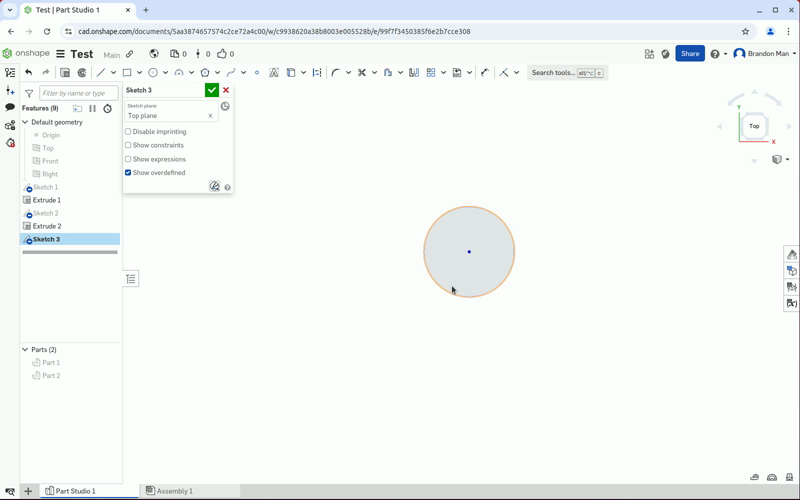
scroll(-6)
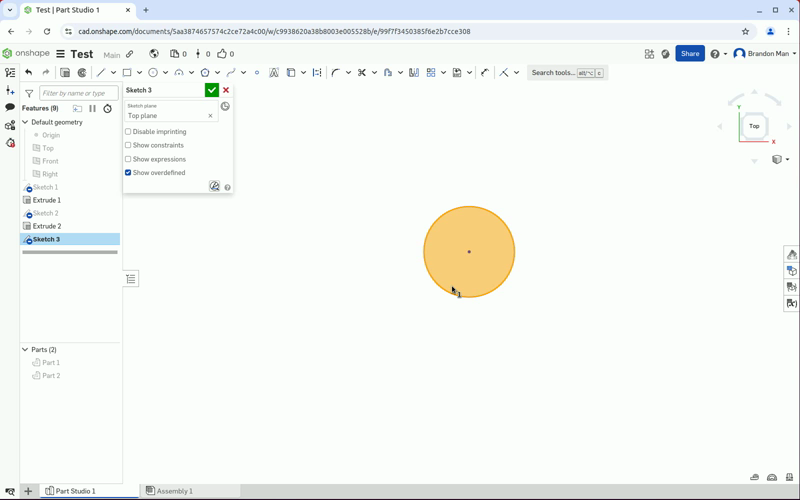
scroll(-6)
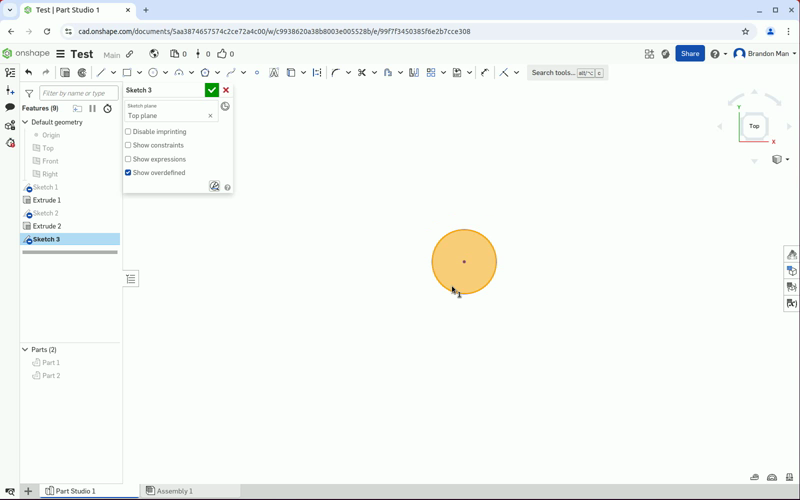
scroll(-6)
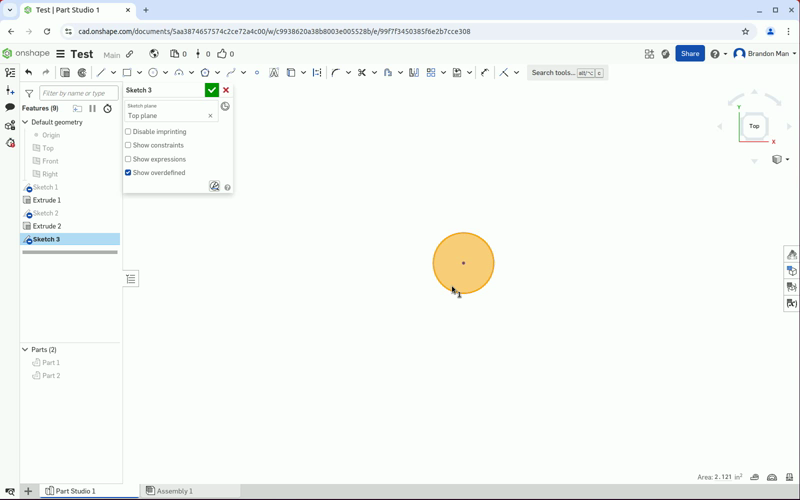
scroll(-6)
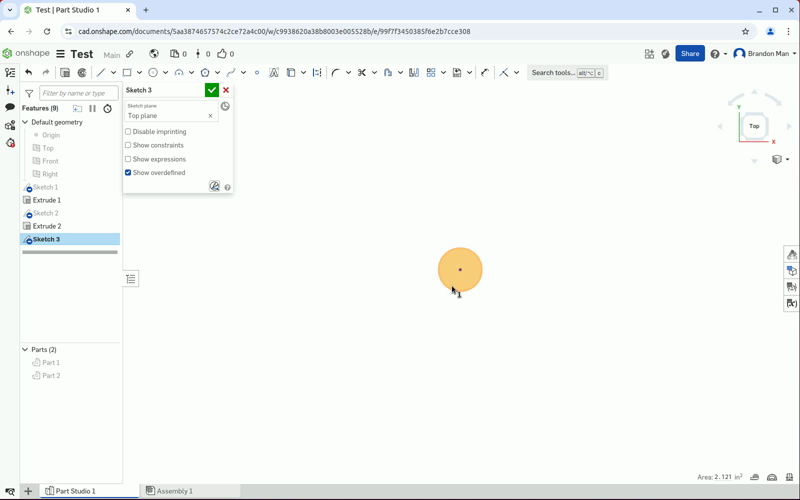
scroll(-6)
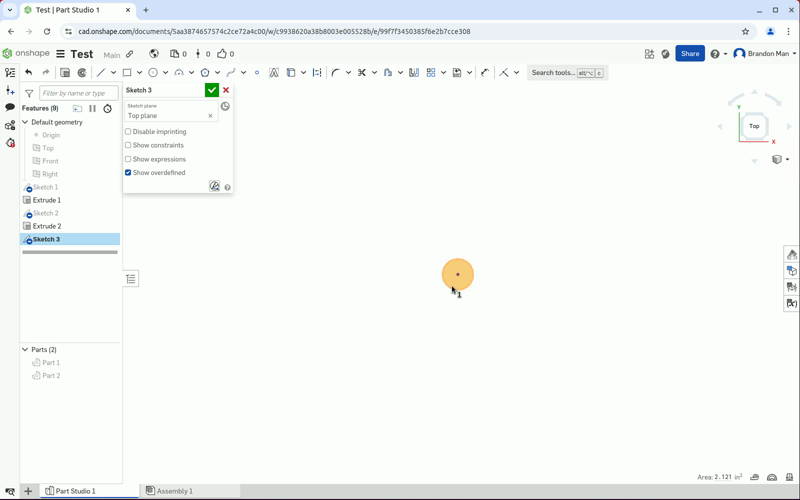
scroll(-6)
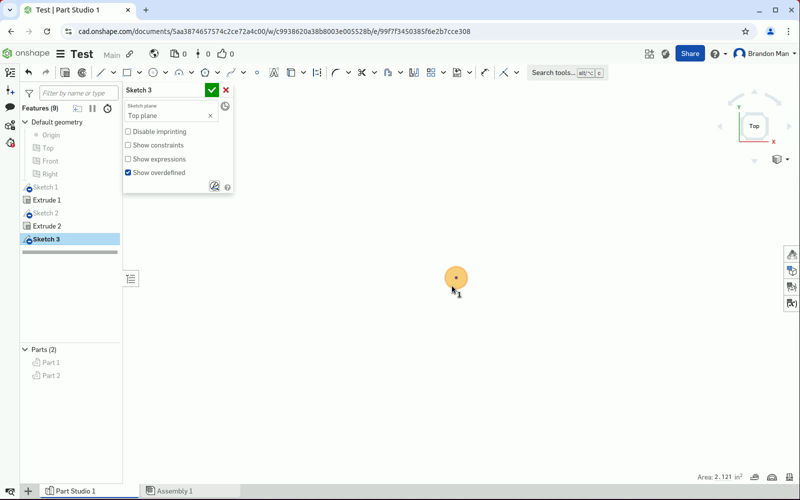
scroll(-6)
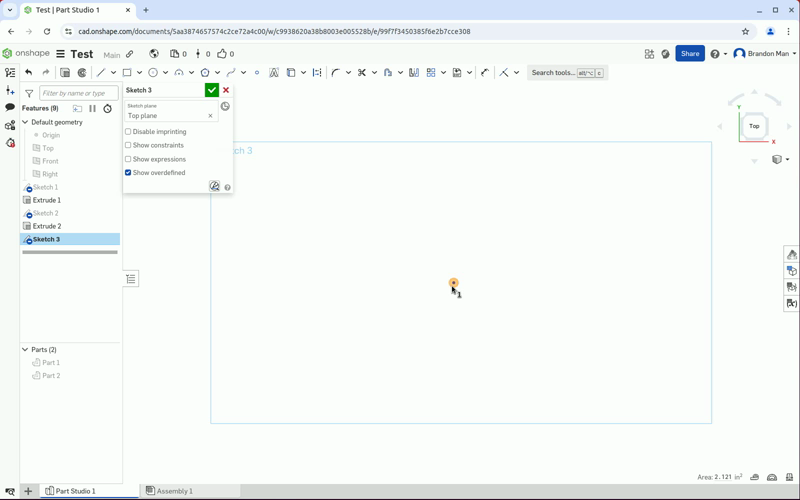
mouse_move(73, 352)
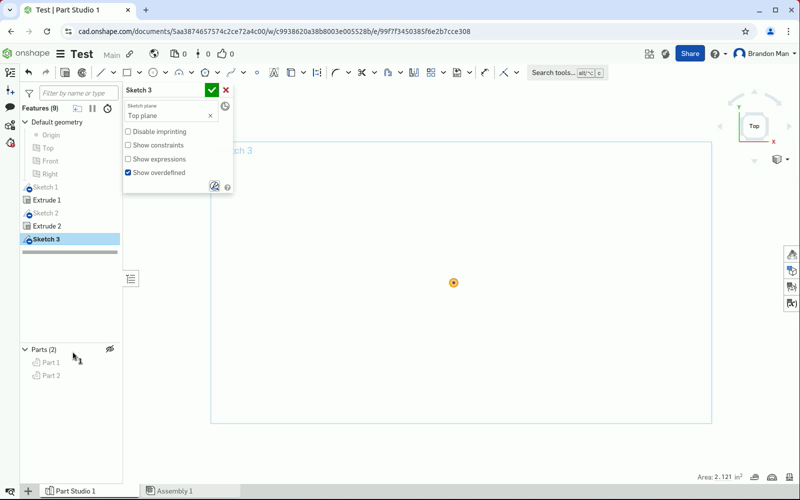
key(shift+y)
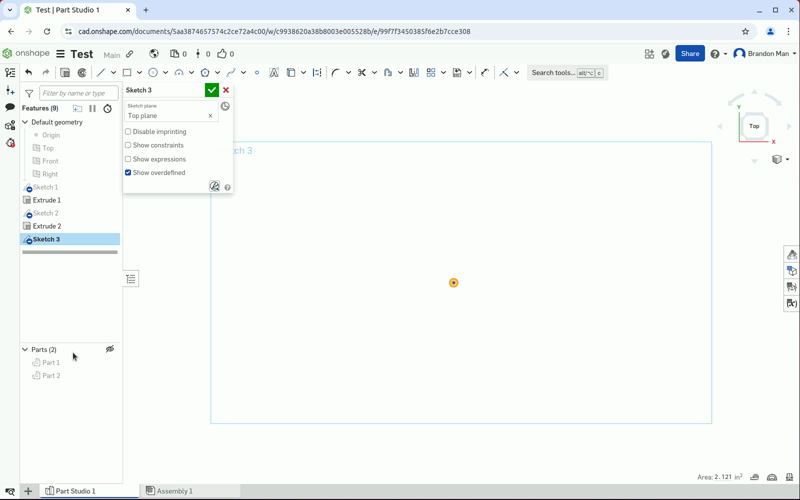
key(shift+e)
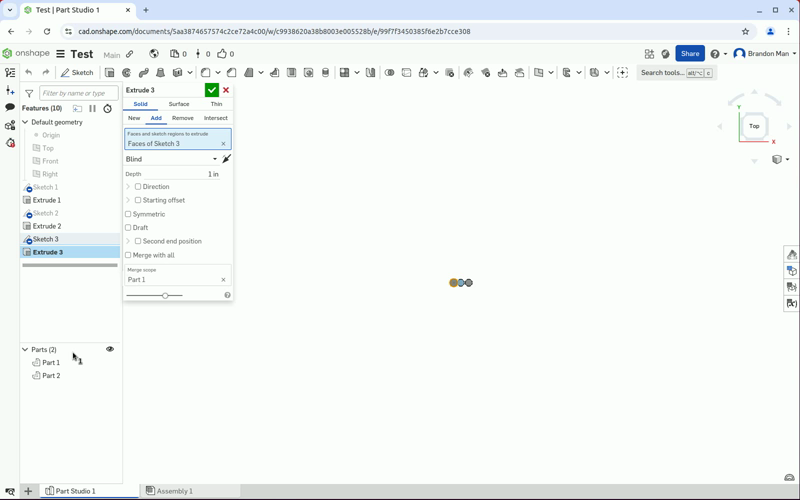
mouse_move(143, 106)
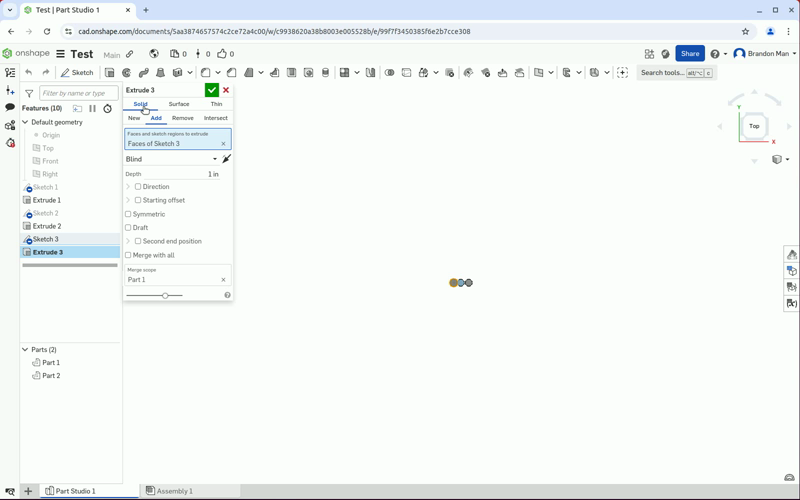
click(143, 106)
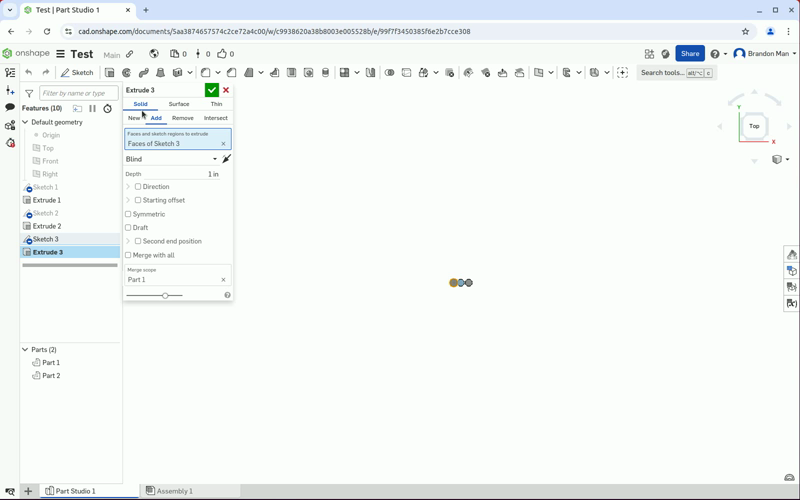
mouse_move(137, 120)
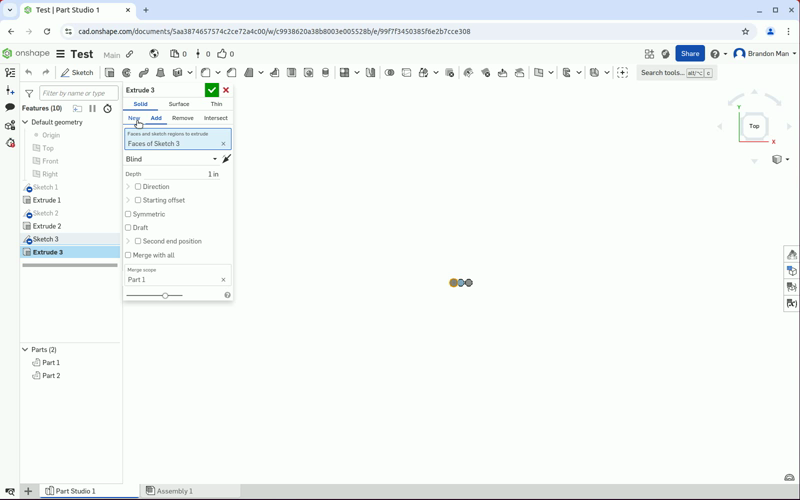
click(137, 120)
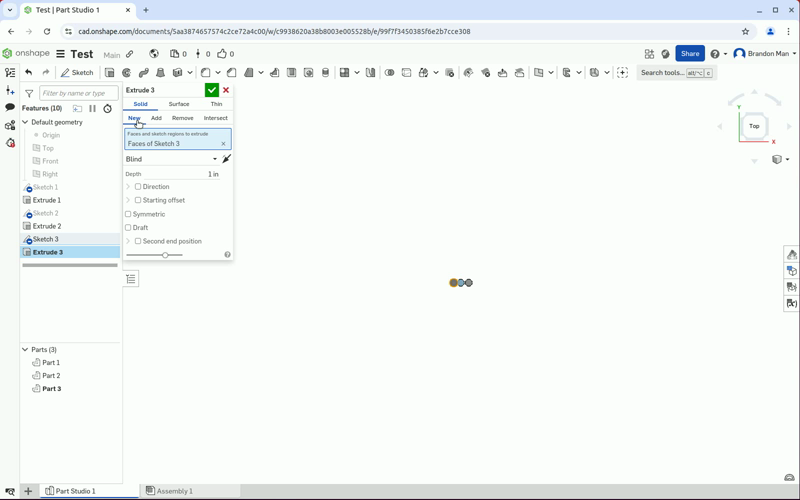
key(tab, 4)
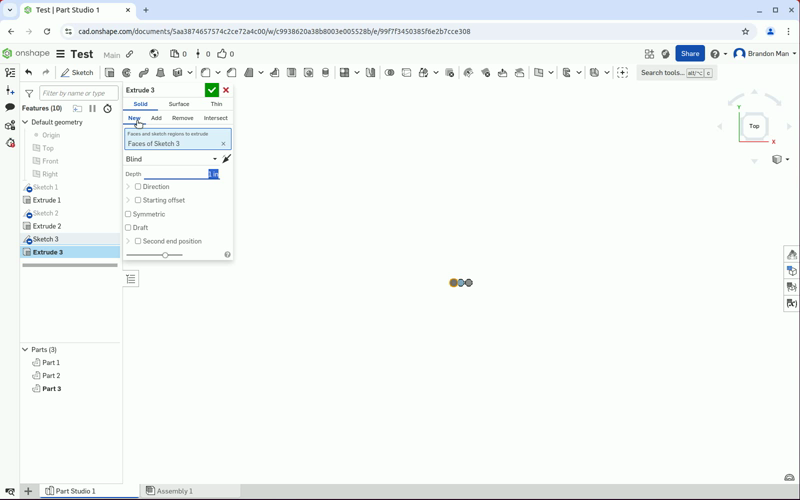
text(39.958)
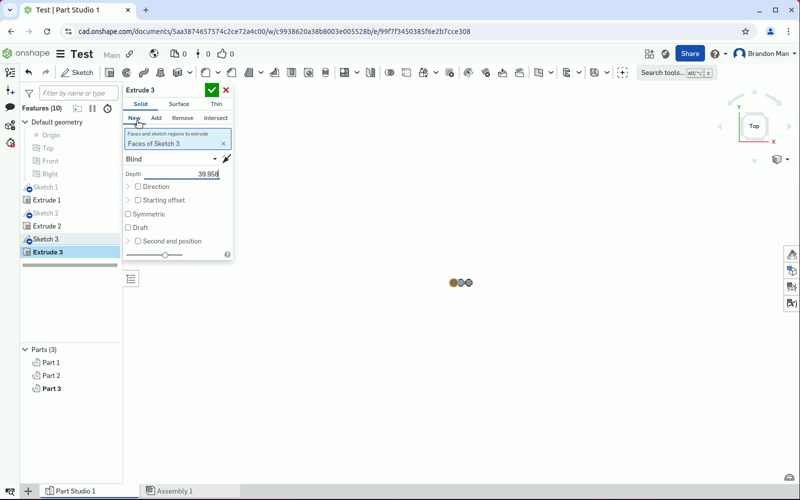
key(tab, 3)
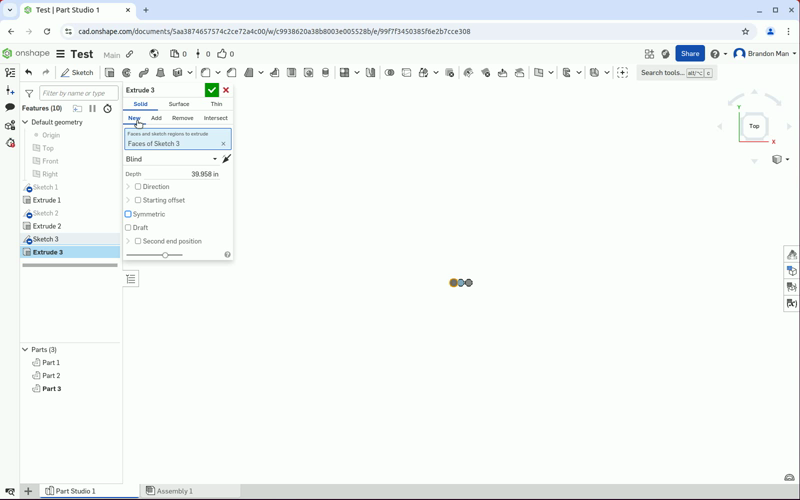
key(space)
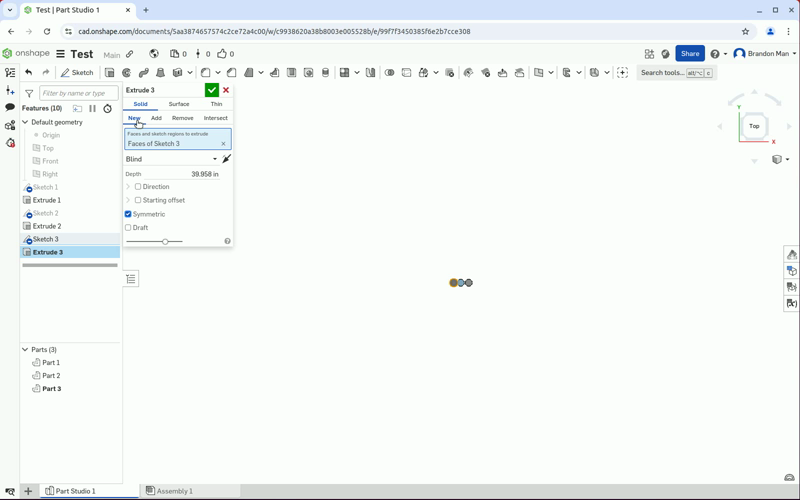
key(enter)
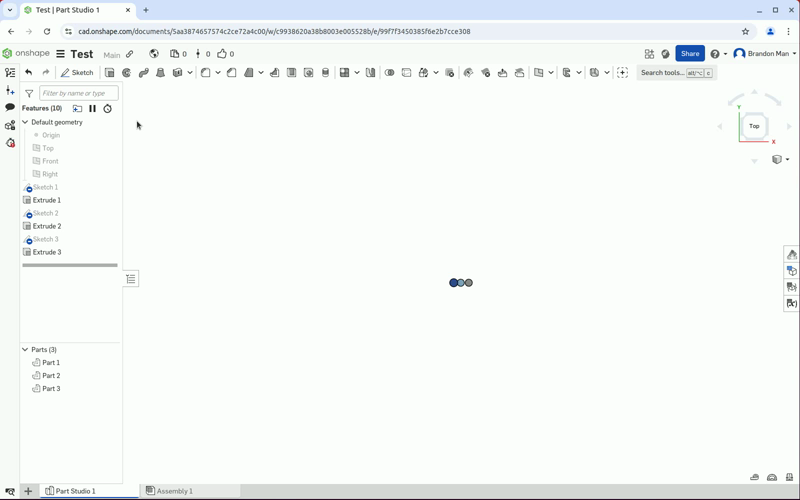
key(shift+h)
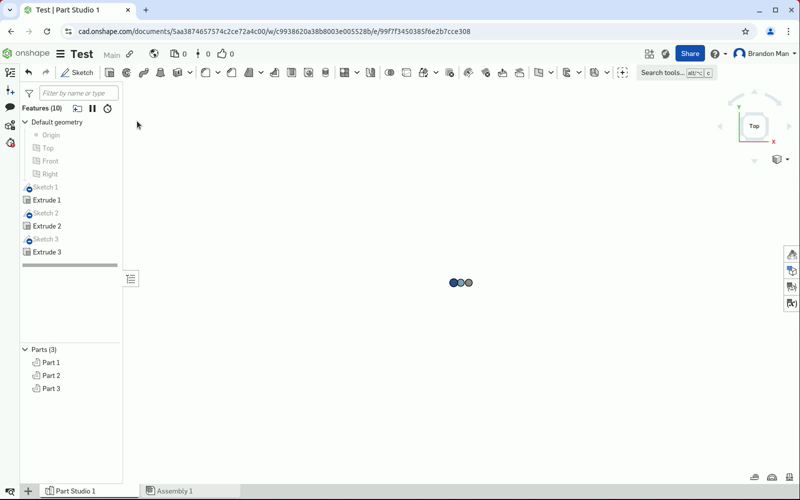
key(shift+h)
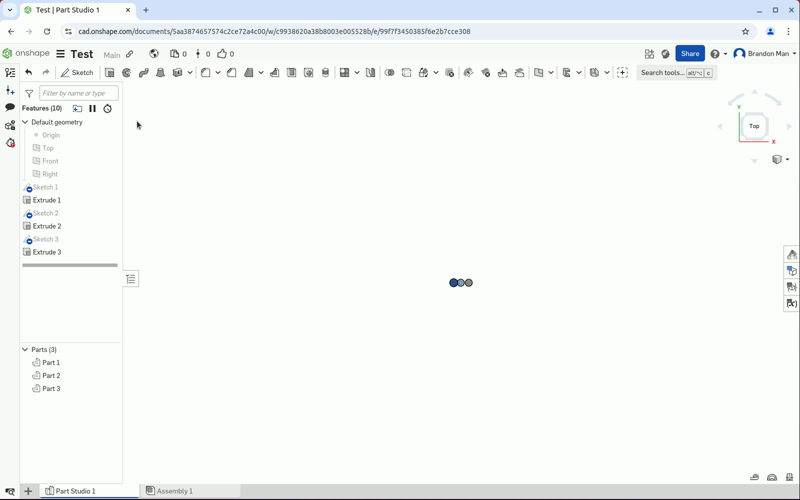
mouse_move(73, 189)
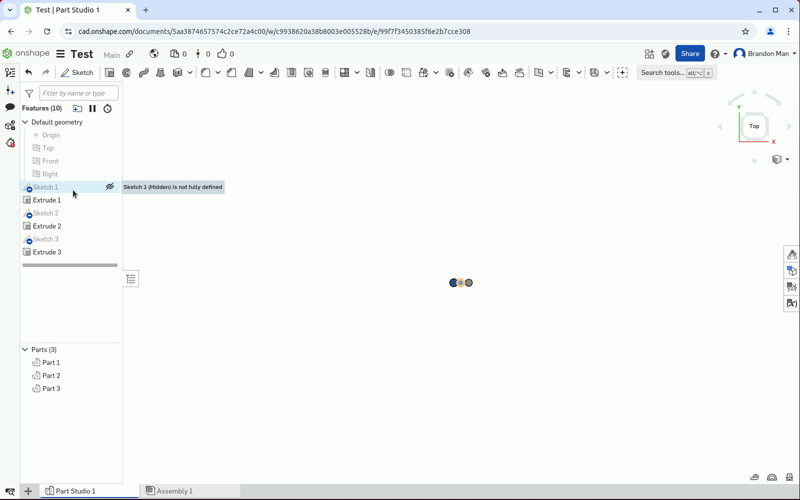
click(73, 189)
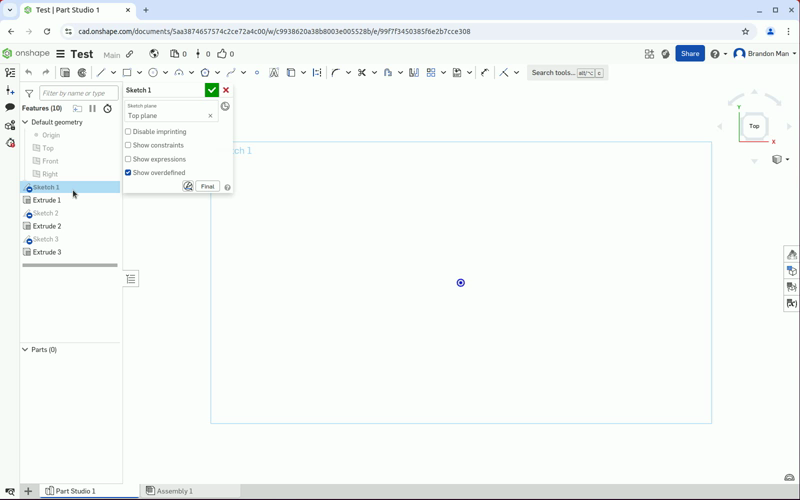
mouse_move(229, 92)
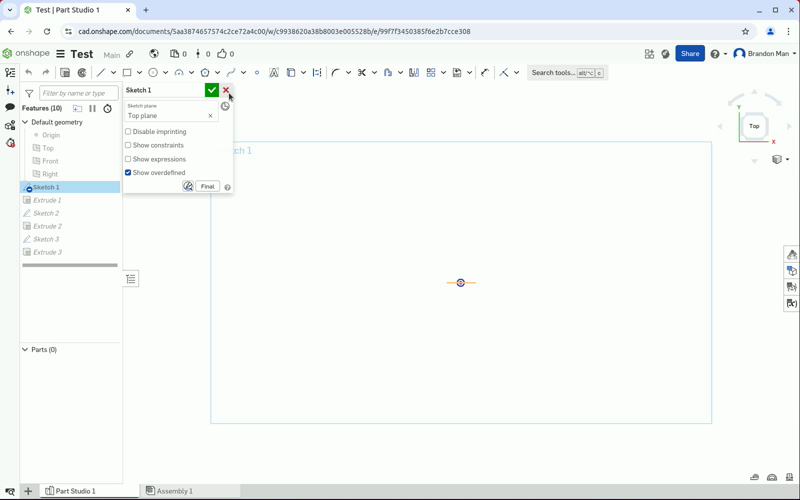
click(229, 92)
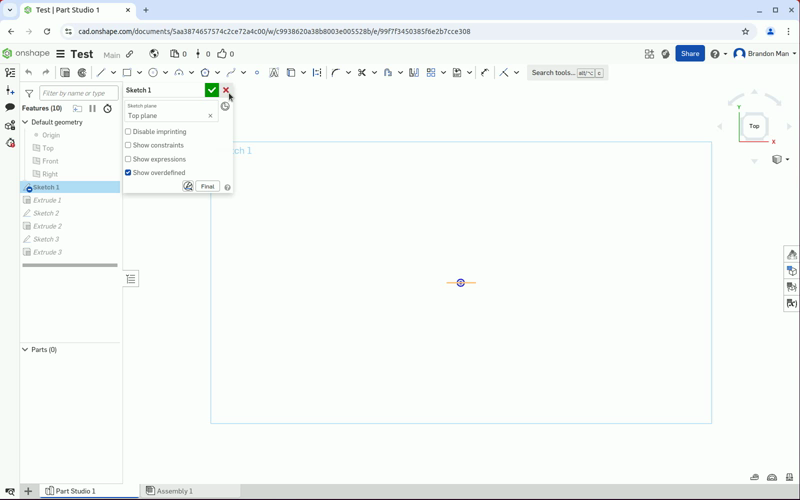
key(shift+s)
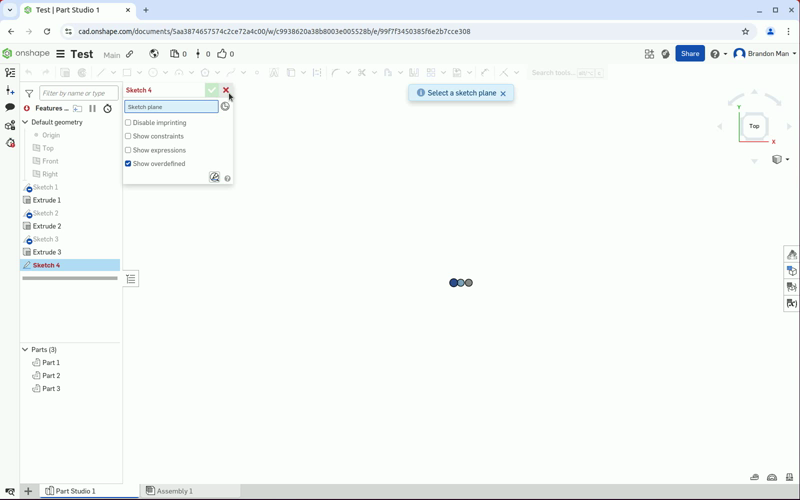
mouse_move(73, 150)
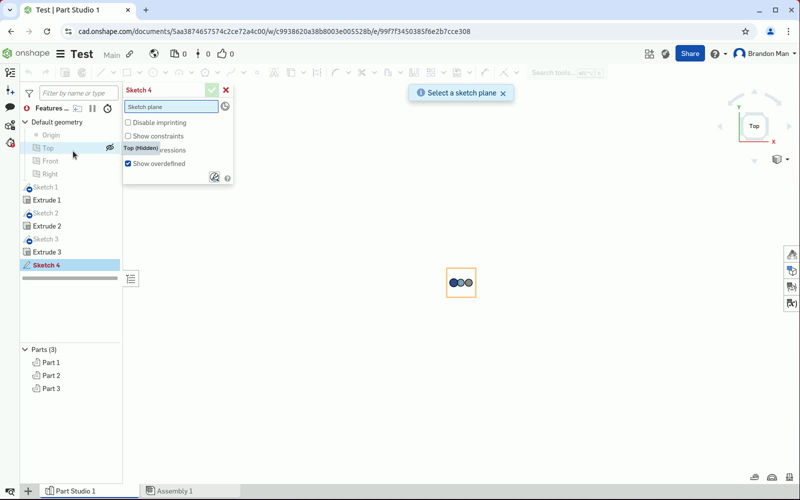
click(73, 150)
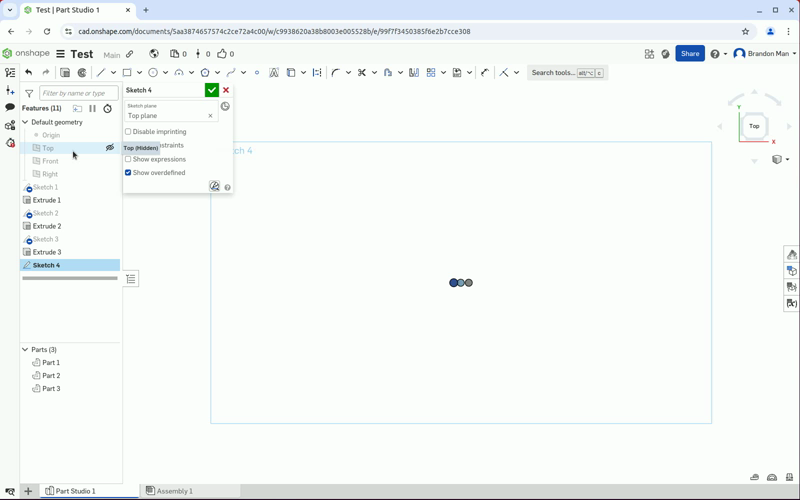
mouse_move(73, 352)
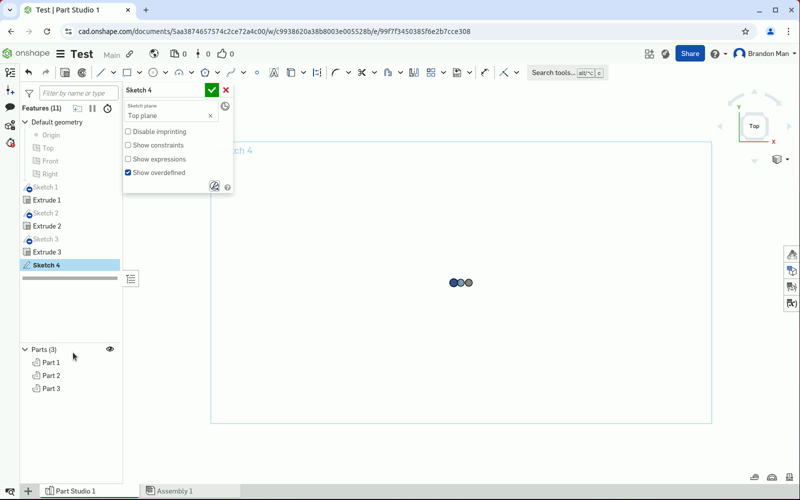
key(y)
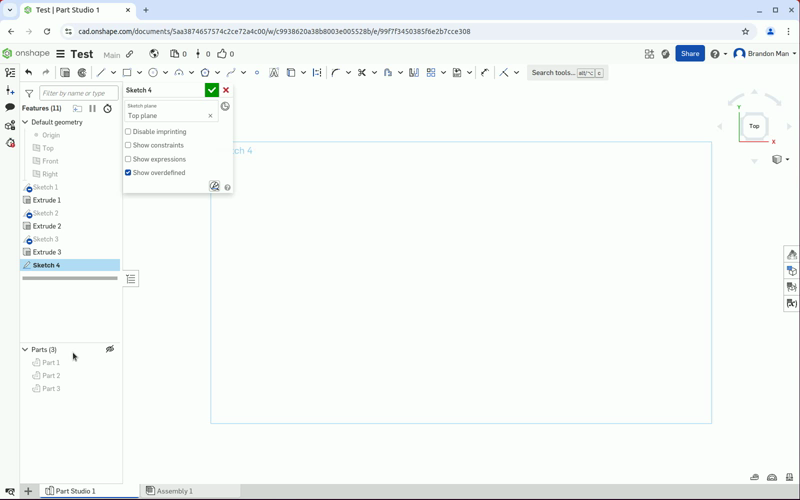
key(c)
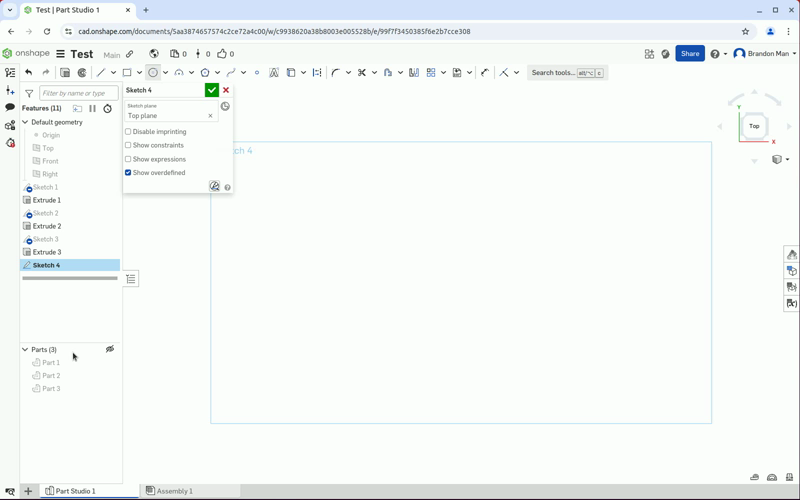
key_down(shift)
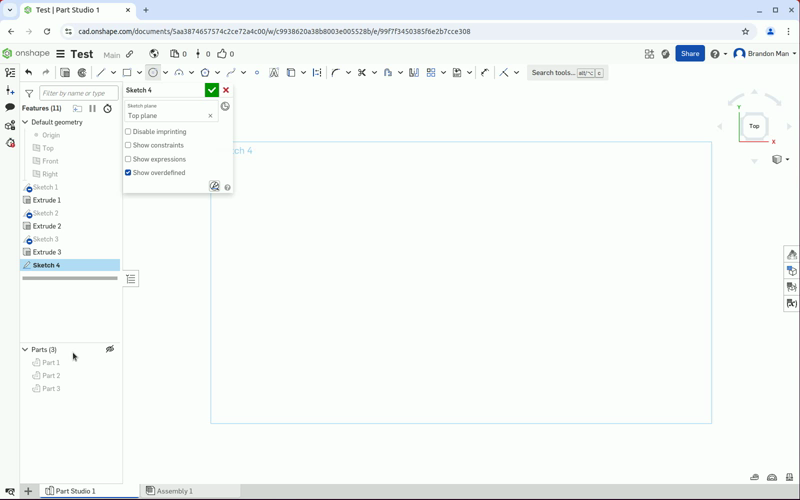
mouse_move(445, 282)
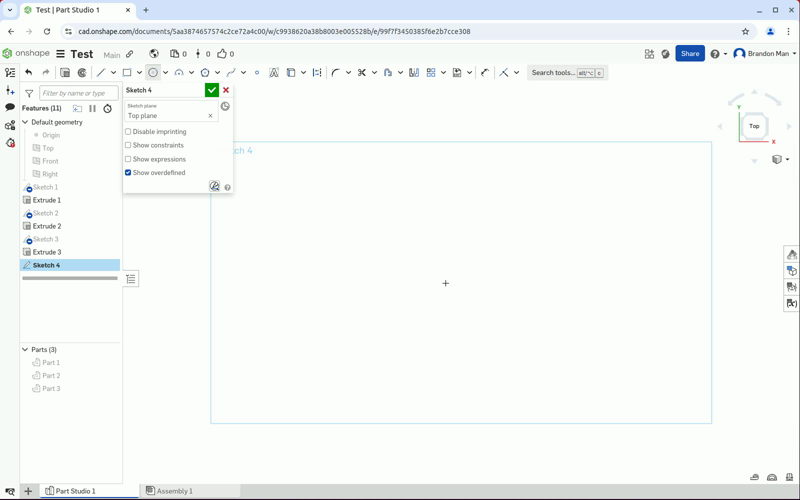
click(445, 282)
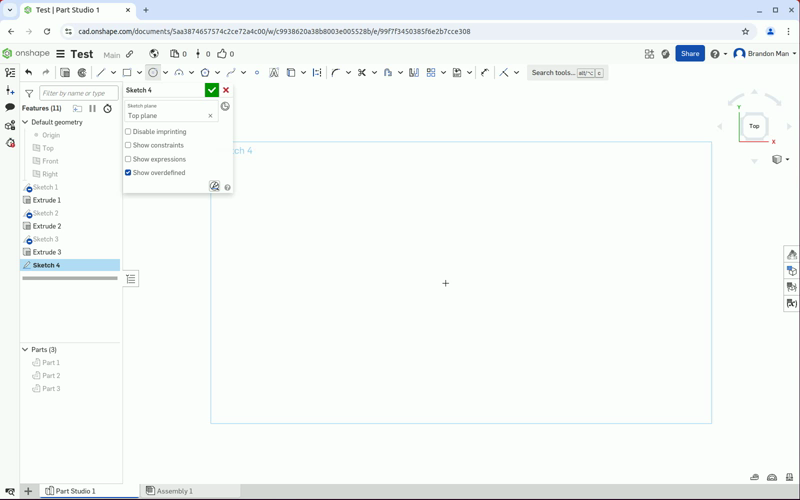
key_up(shift)
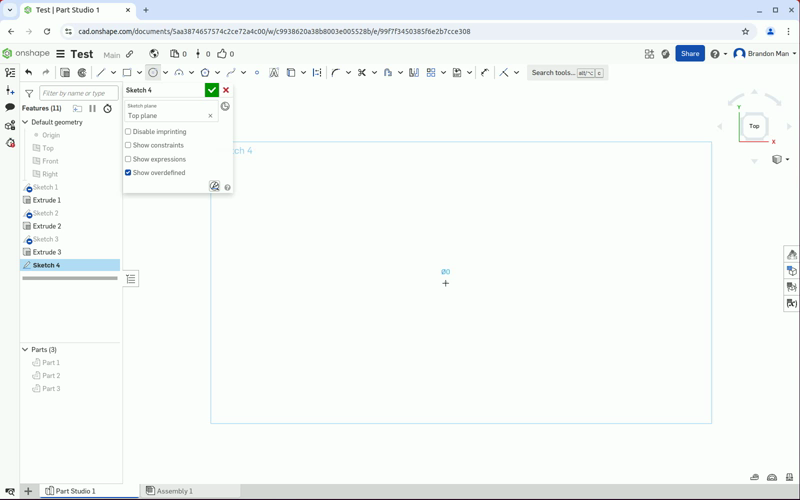
mouse_move(449, 282)
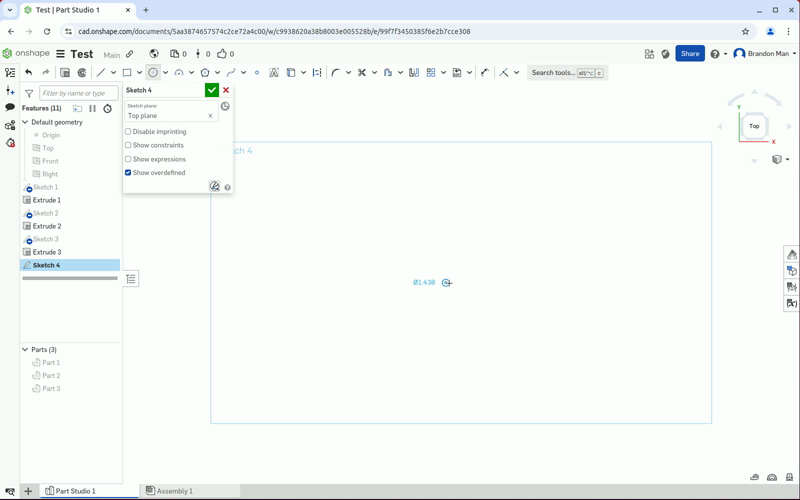
click(449, 282)
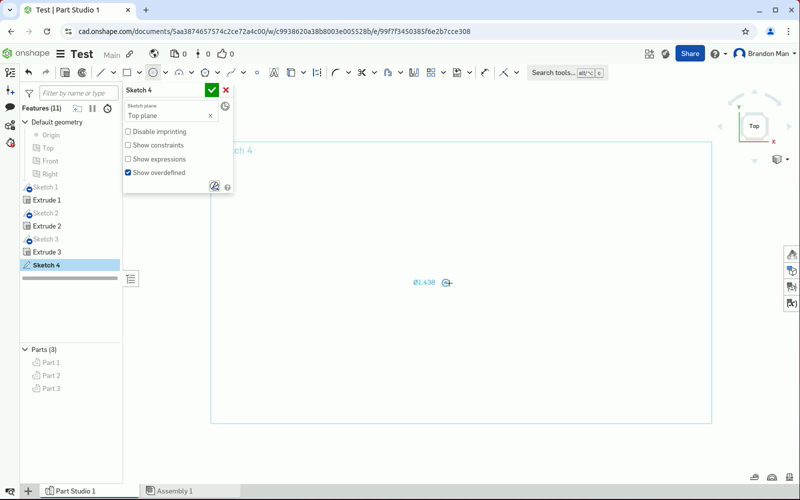
key(esc)
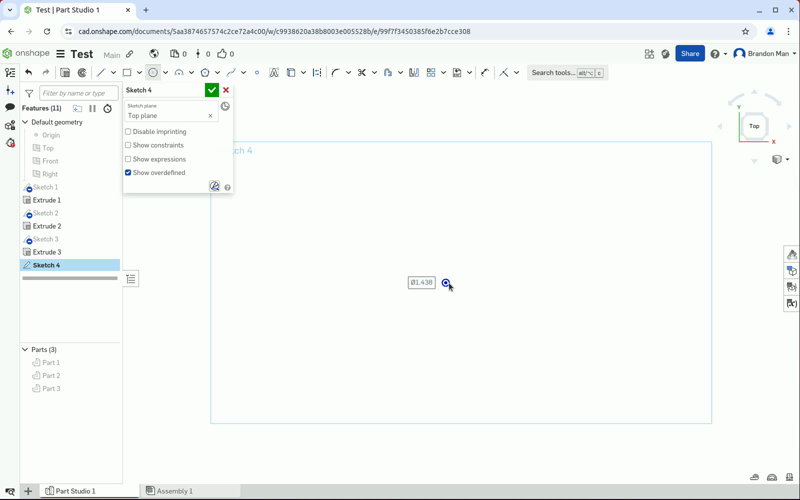
mouse_move(443, 285)
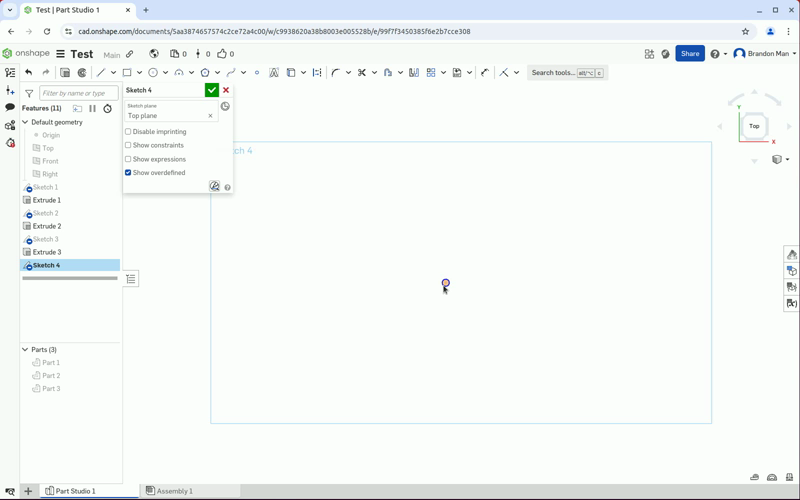
scroll(6)
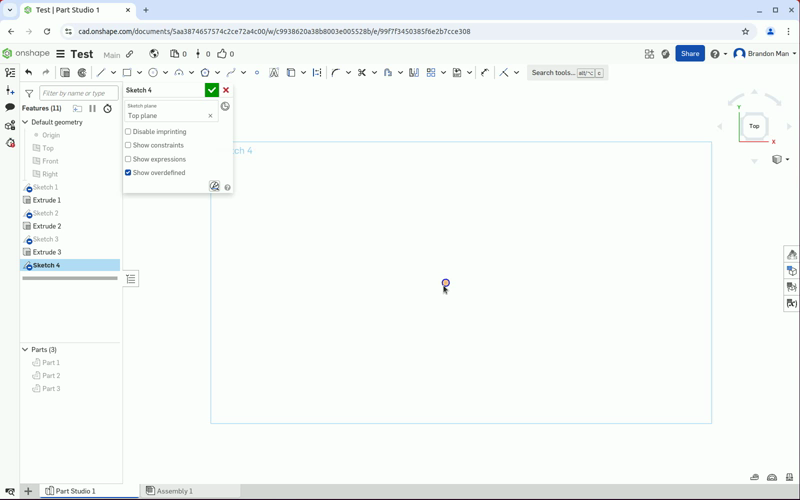
scroll(6)
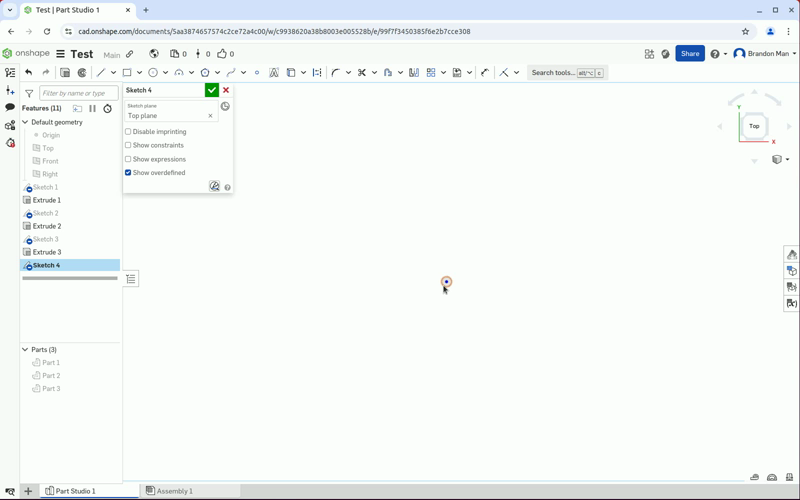
scroll(6)
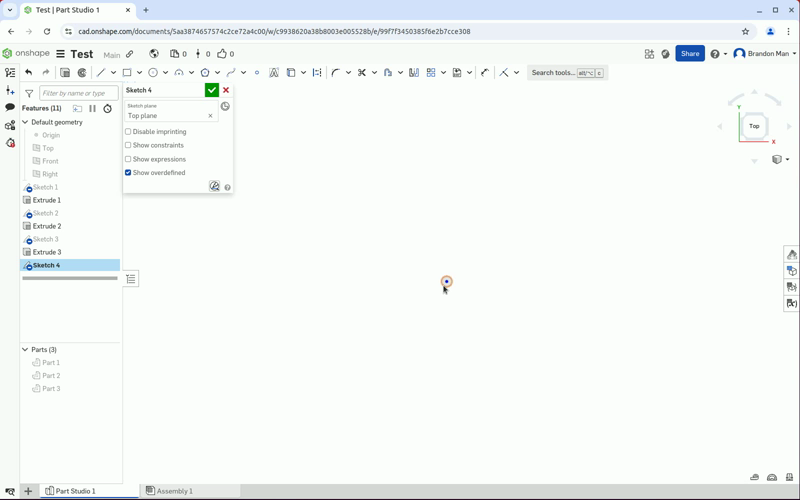
scroll(6)
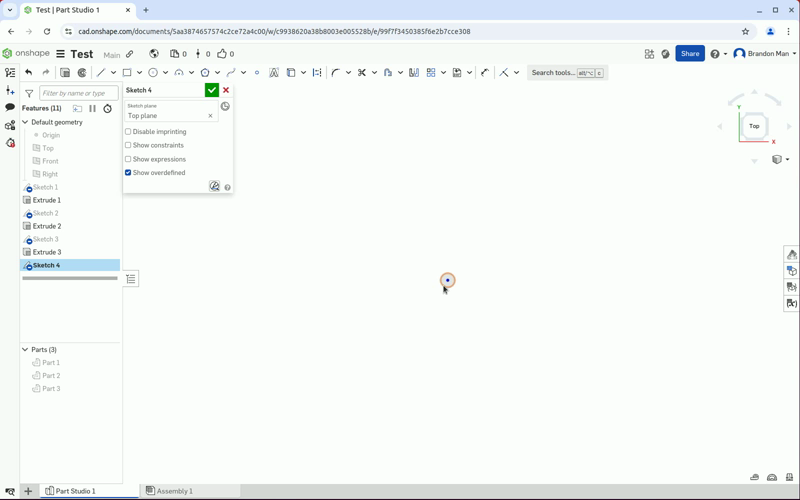
scroll(6)
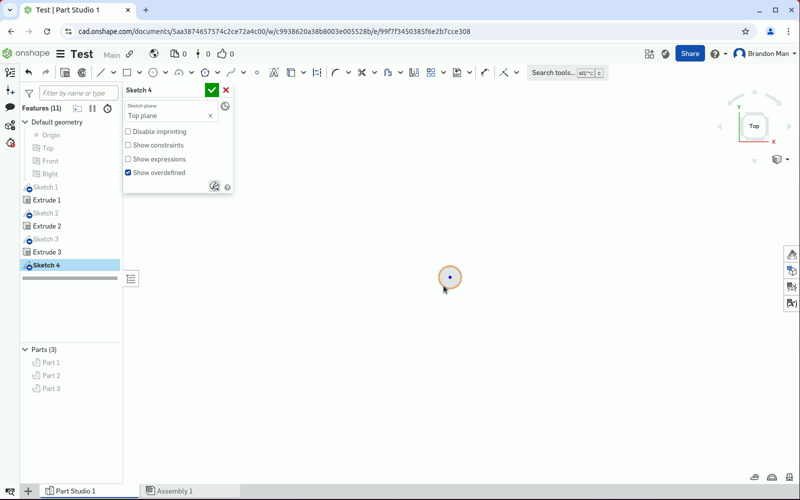
scroll(6)
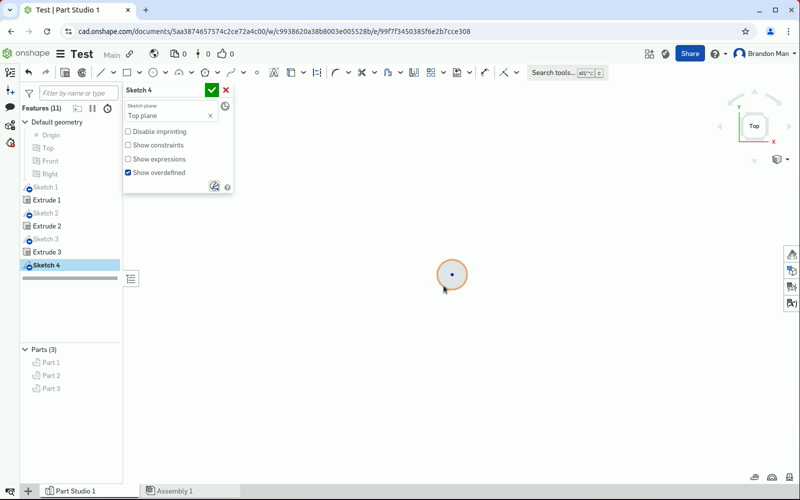
scroll(6)
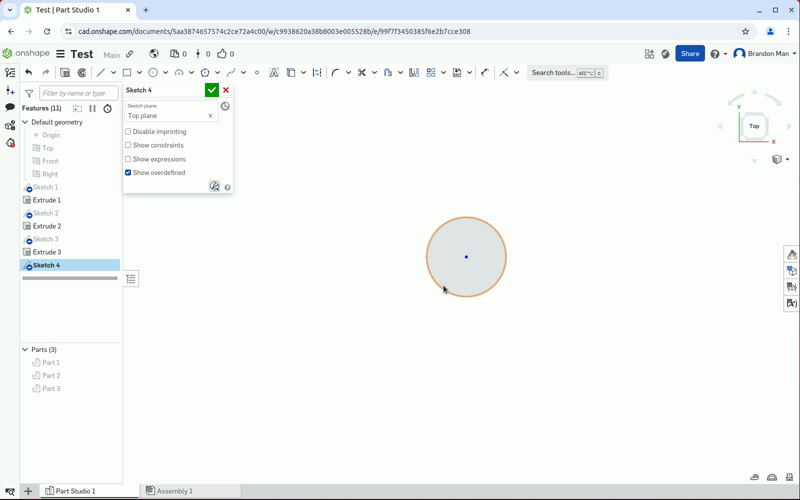
click(443, 285)
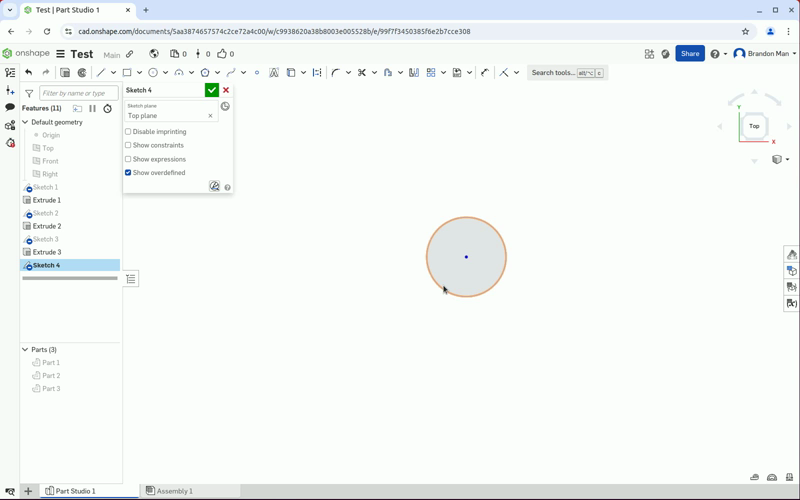
scroll(-6)
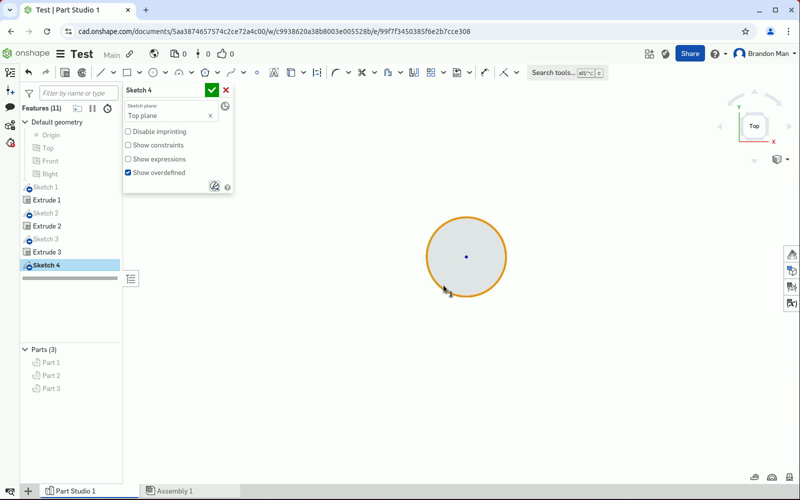
scroll(-6)
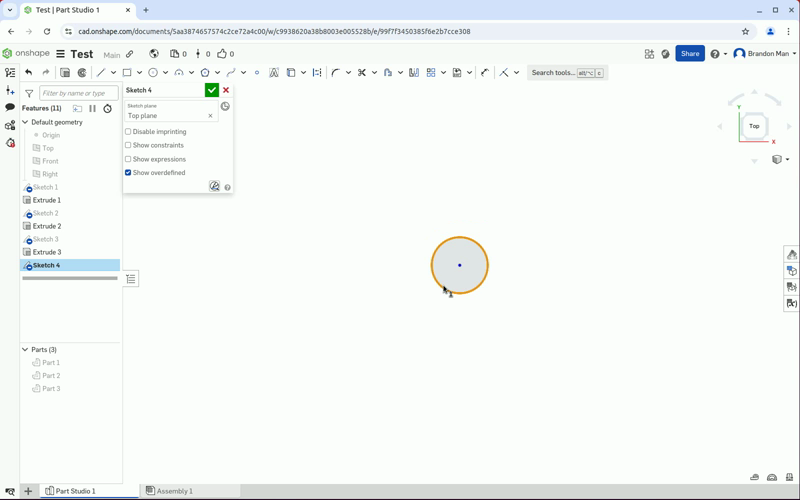
scroll(-6)
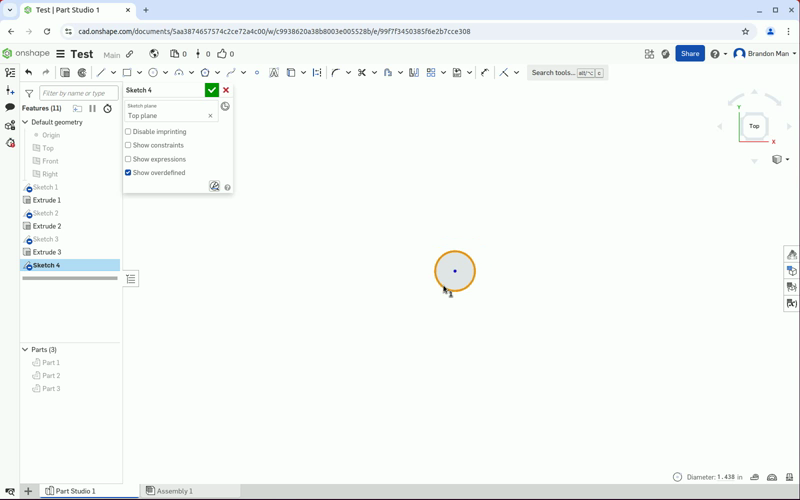
scroll(-6)
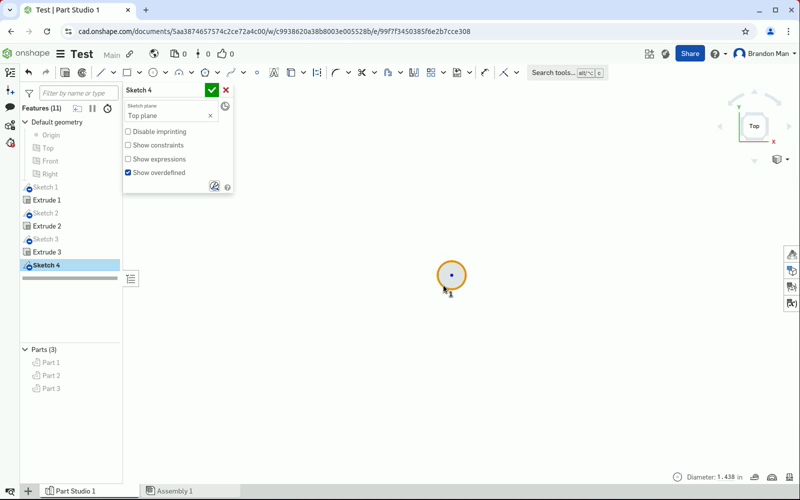
scroll(-6)
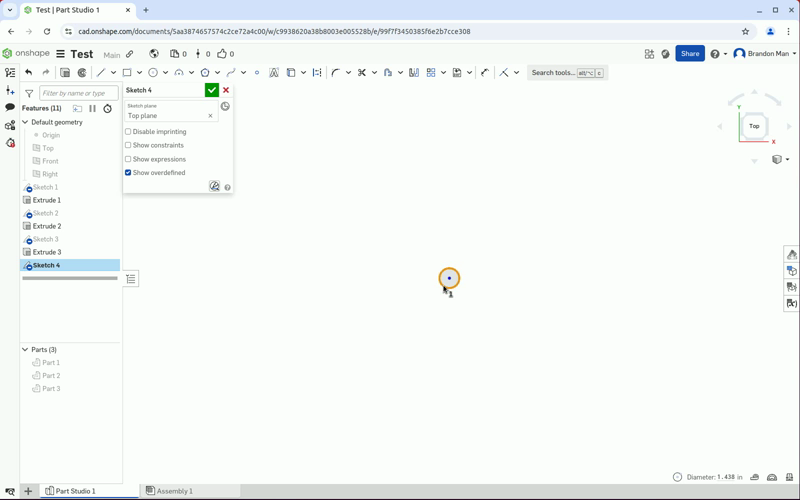
scroll(-6)
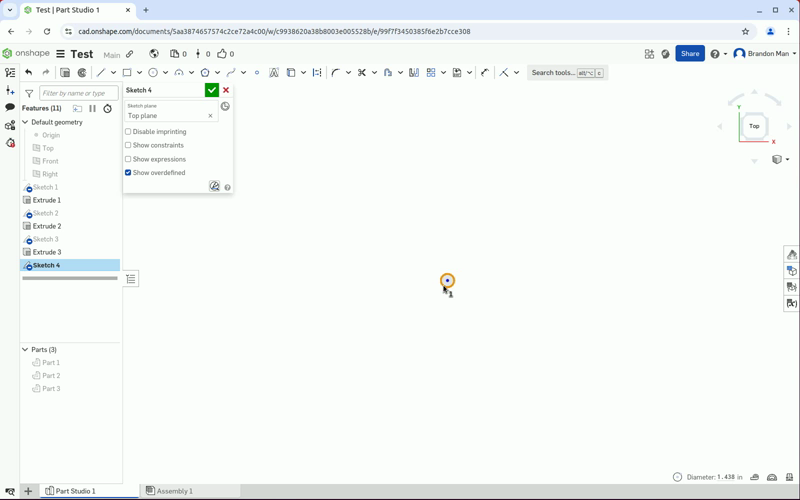
scroll(-6)
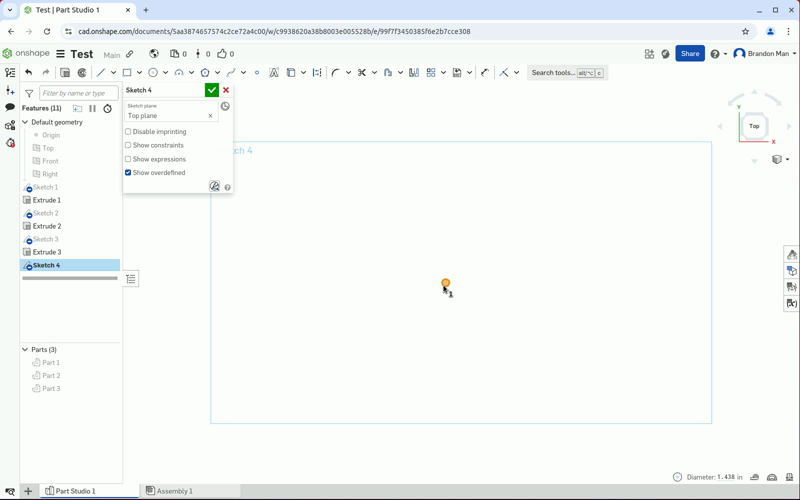
mouse_move(73, 352)
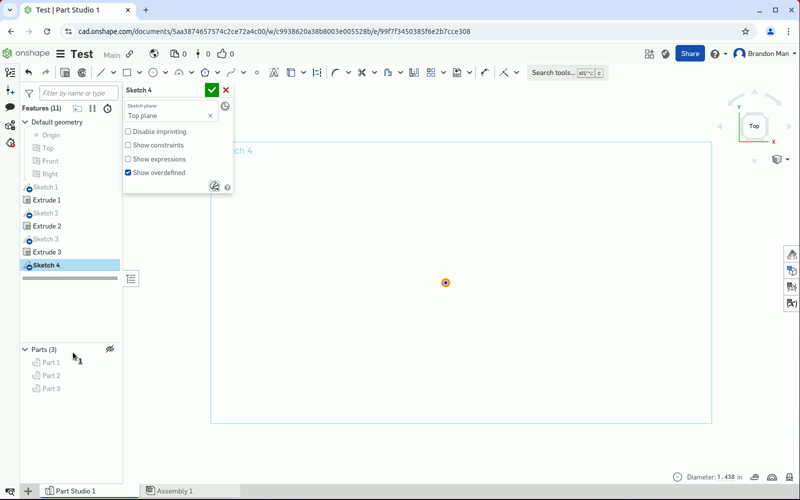
key(shift+y)
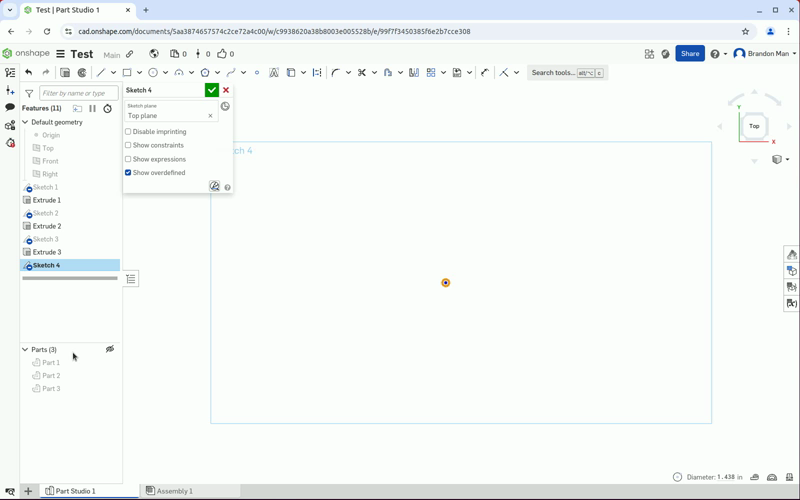
key(shift+e)
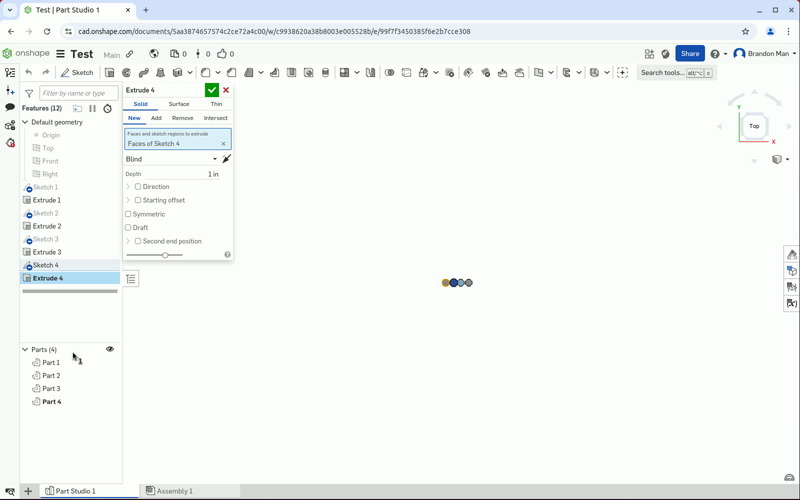
mouse_move(143, 106)
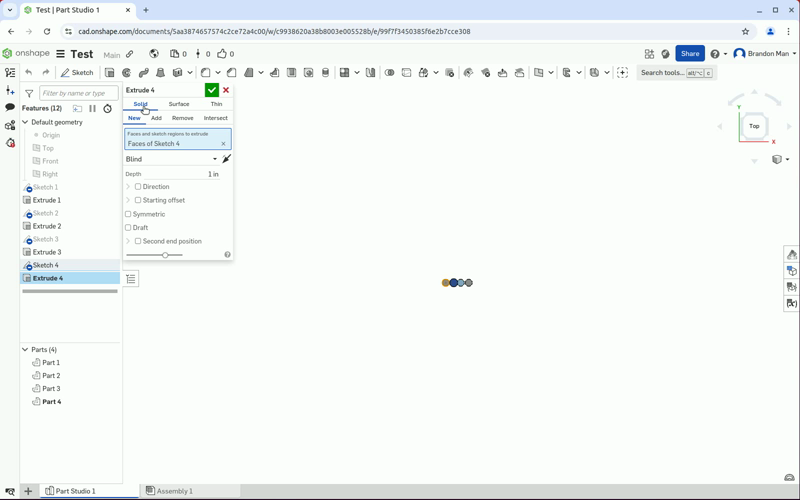
click(143, 106)
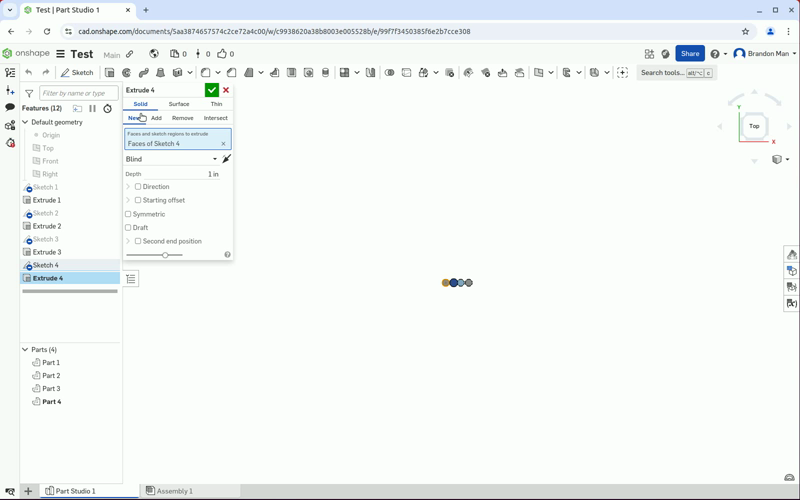
mouse_move(137, 120)
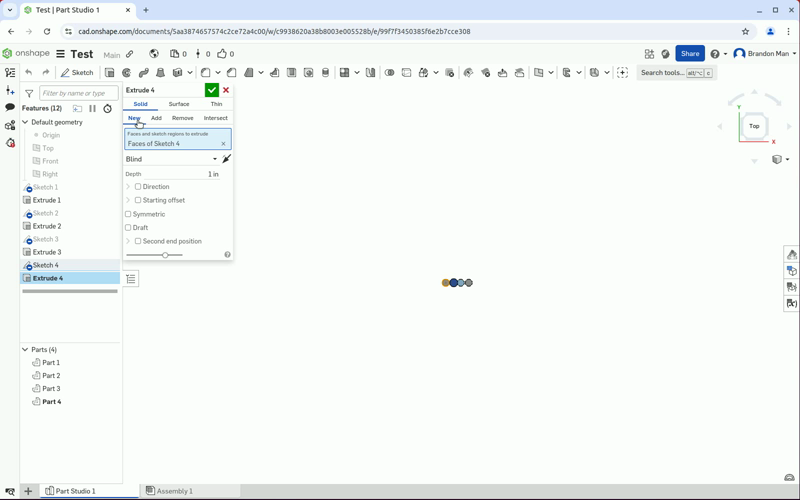
click(137, 120)
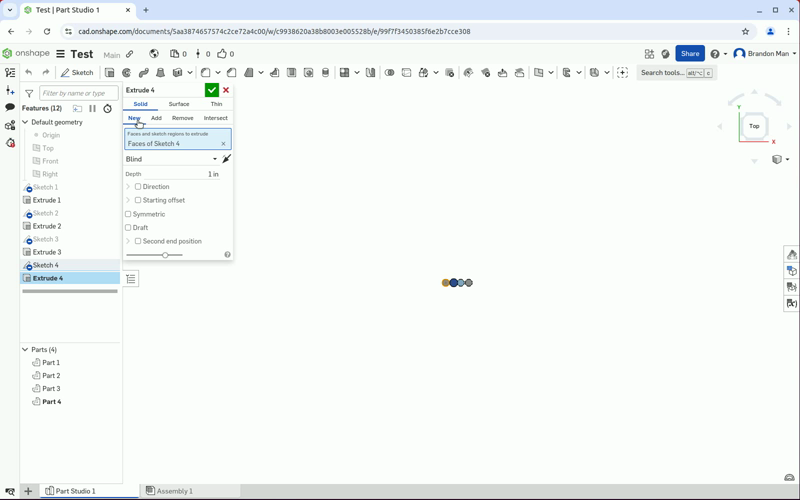
key(tab, 4)
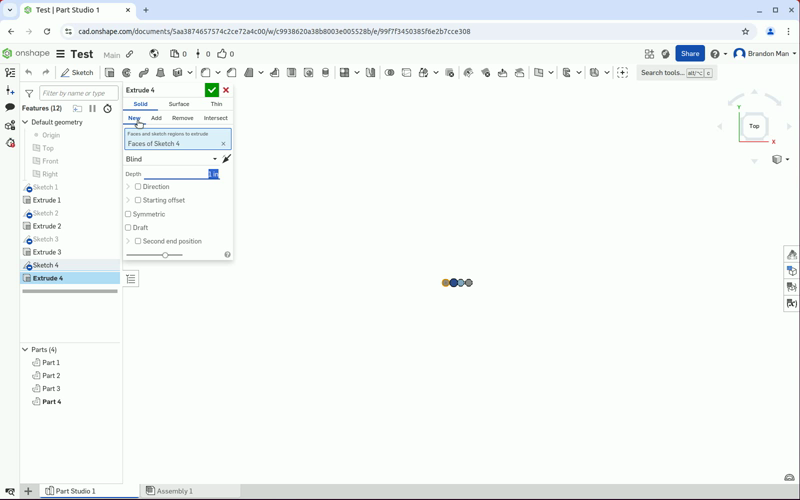
text(32.736)
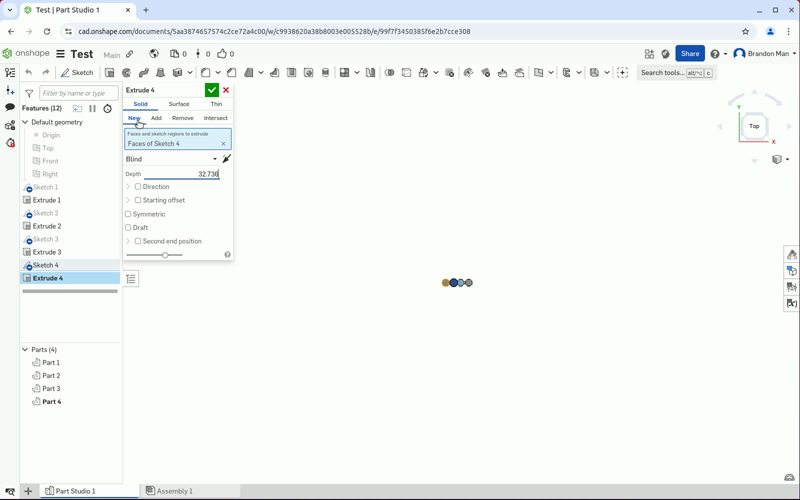
key(tab, 3)
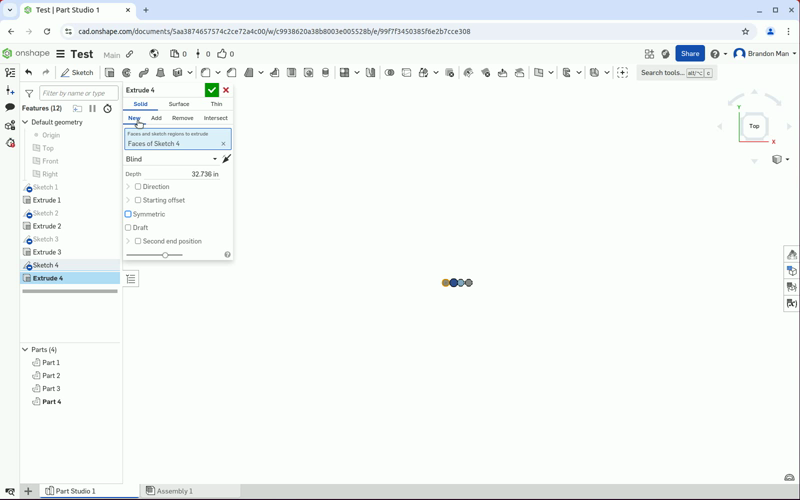
key(space)
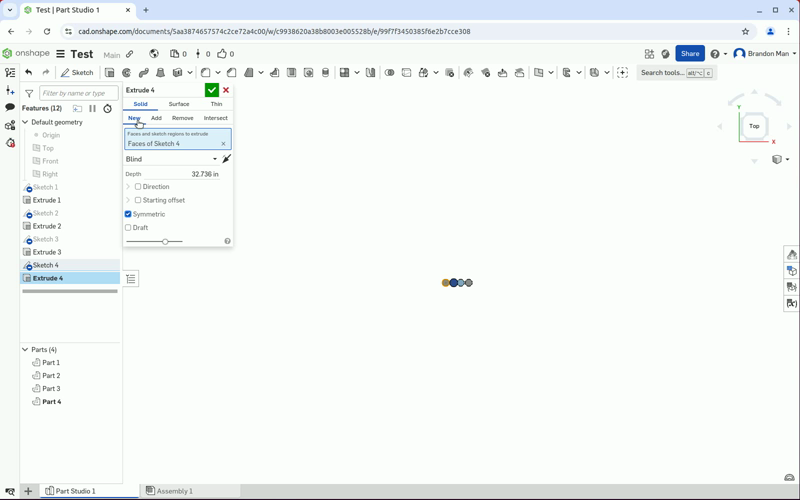
key(enter)
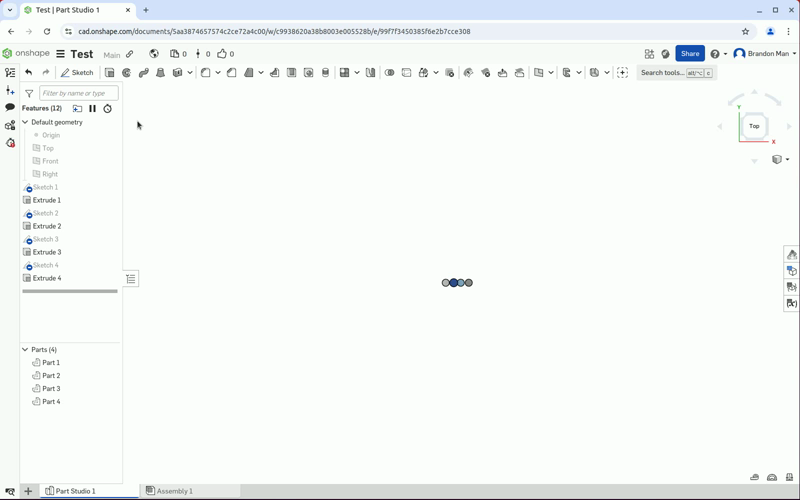
key(shift+h)
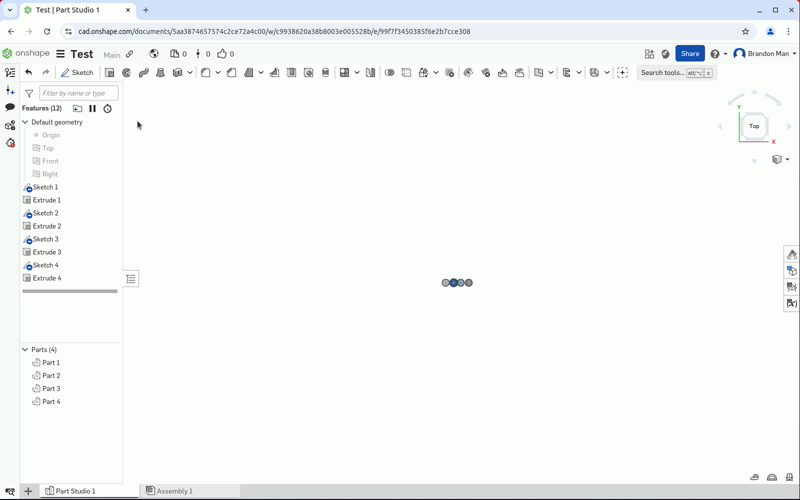
key(shift+h)
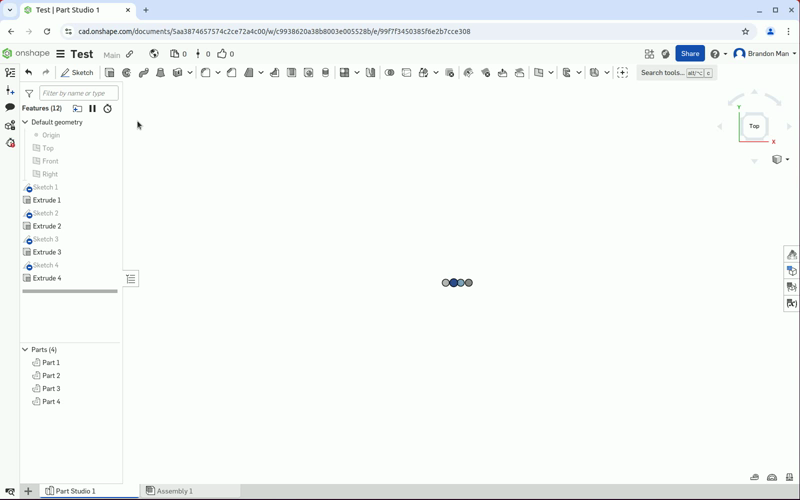
mouse_move(73, 189)
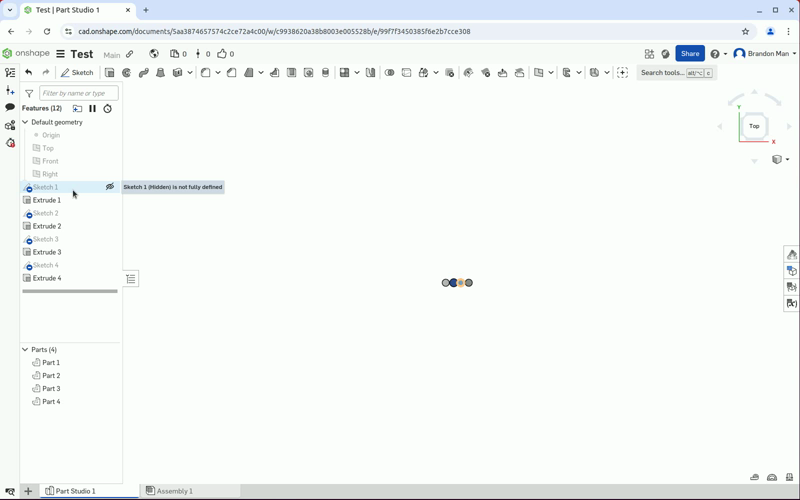
click(73, 189)
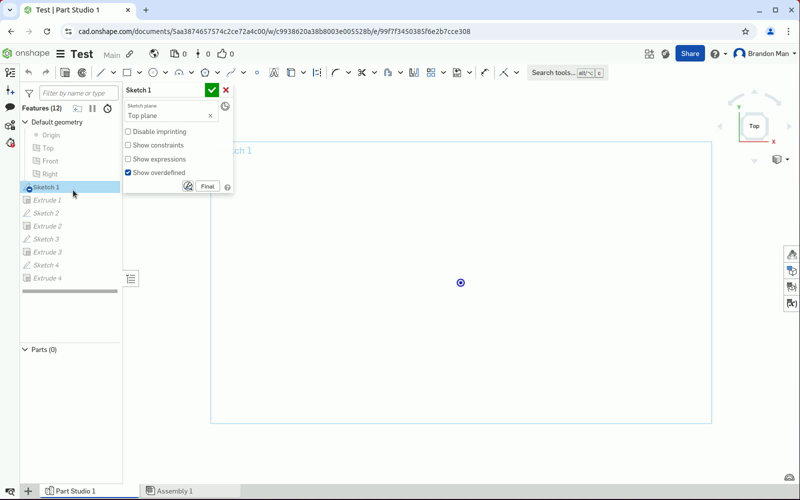
mouse_move(229, 92)
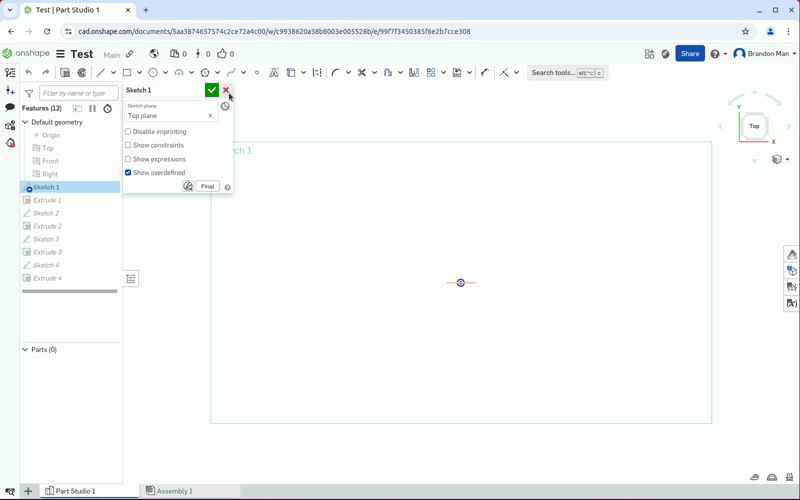
click(229, 92)
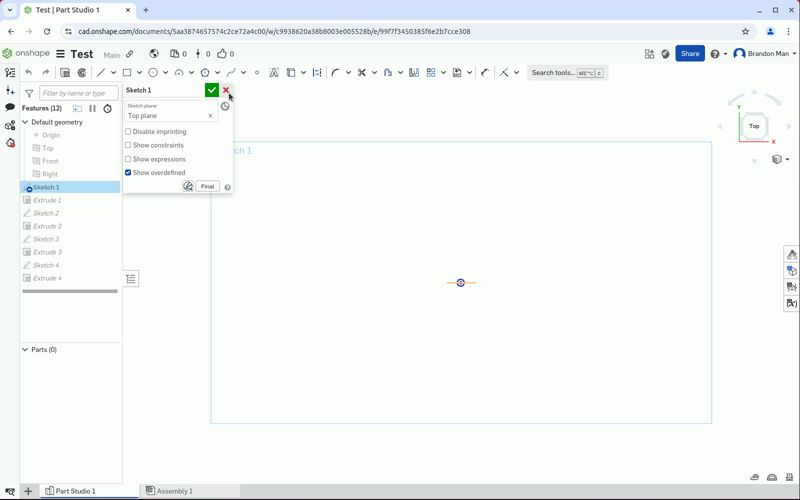
key(shift+s)
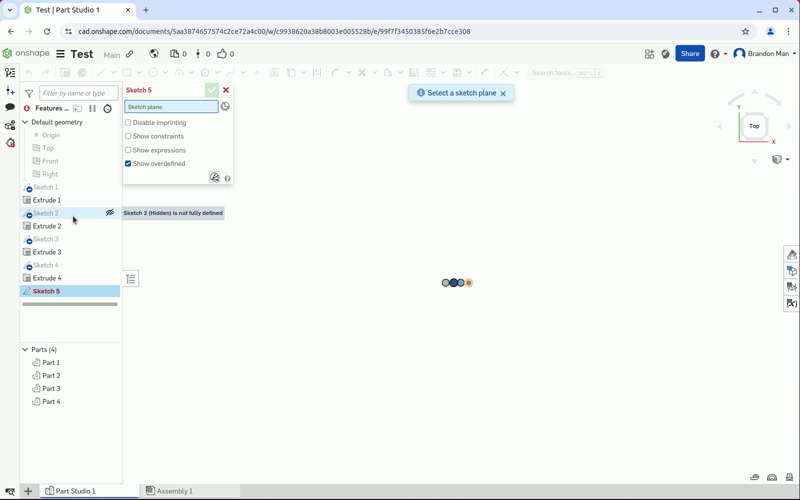
scroll(3)
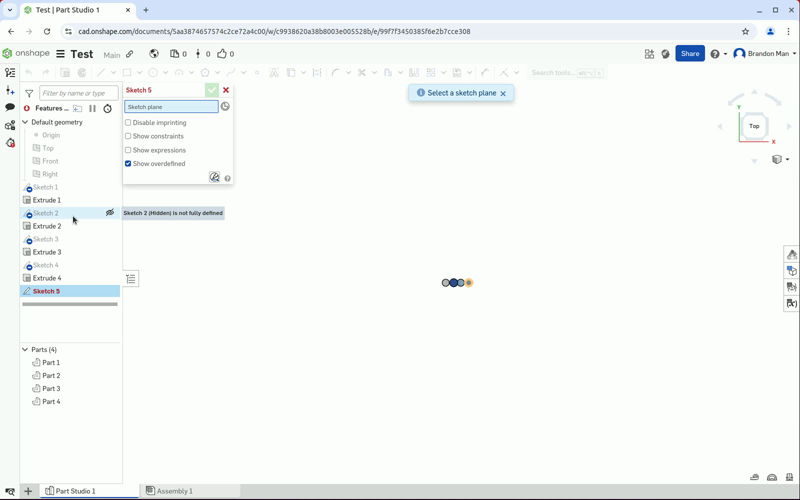
mouse_move(73, 150)
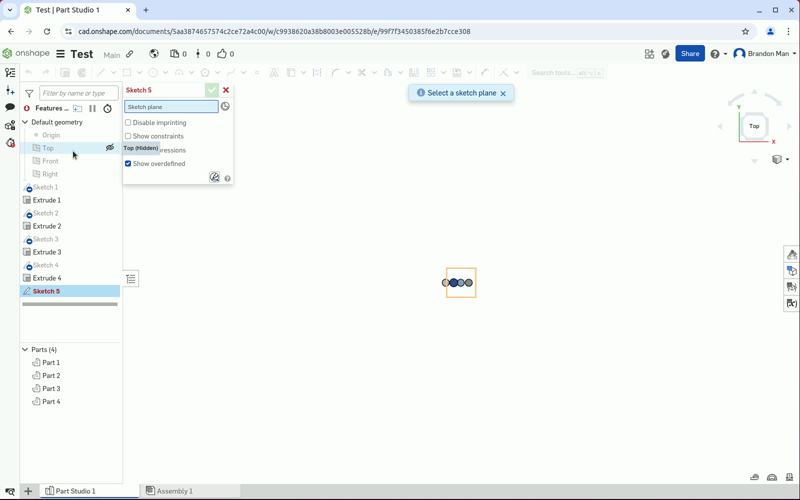
click(73, 150)
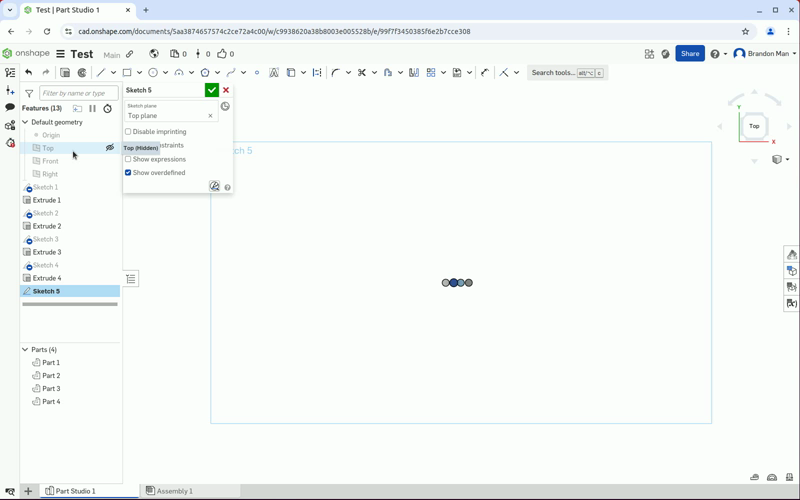
mouse_move(73, 352)
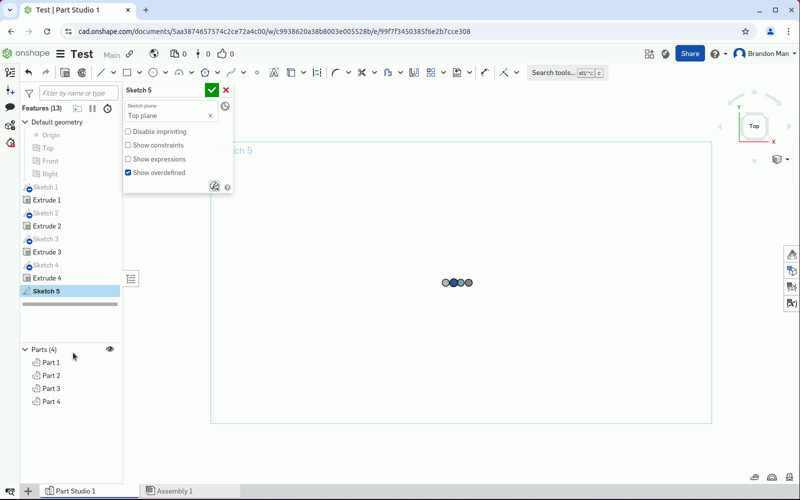
key(y)
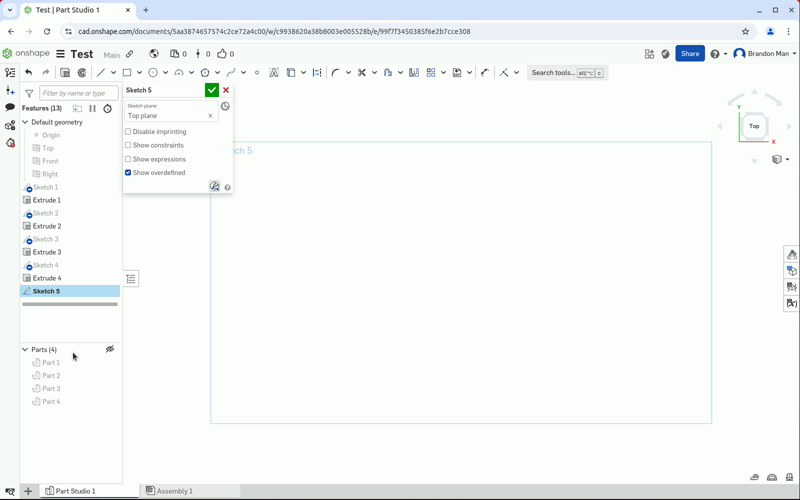
key(c)
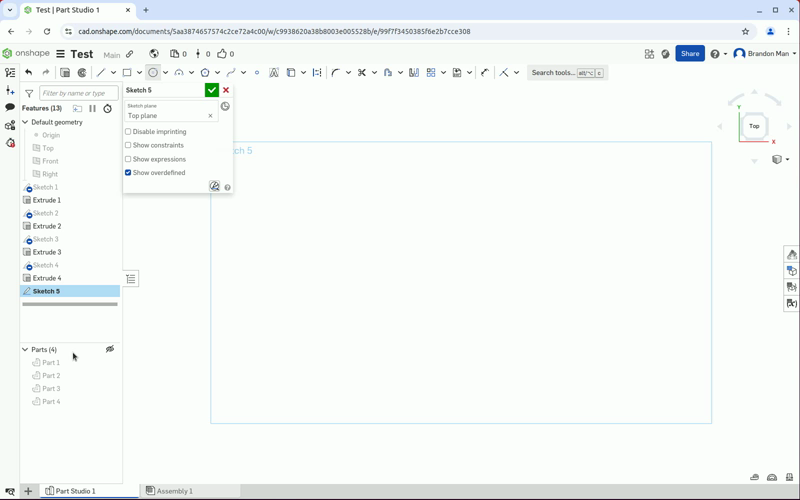
key_down(shift)
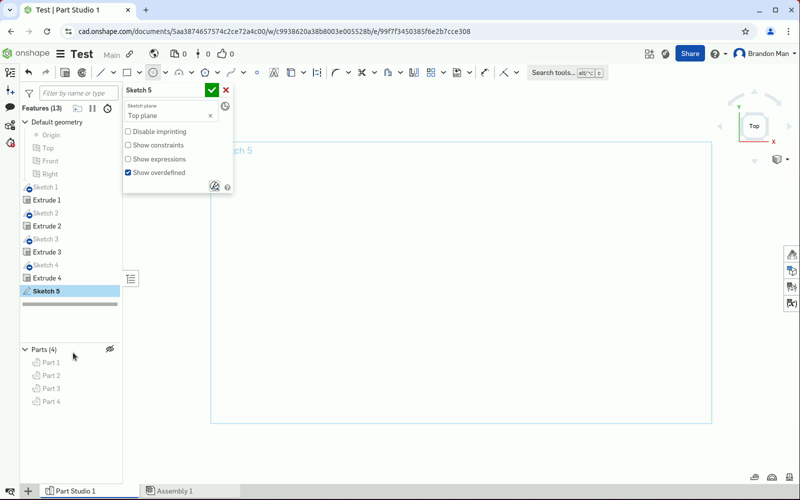
mouse_move(437, 282)
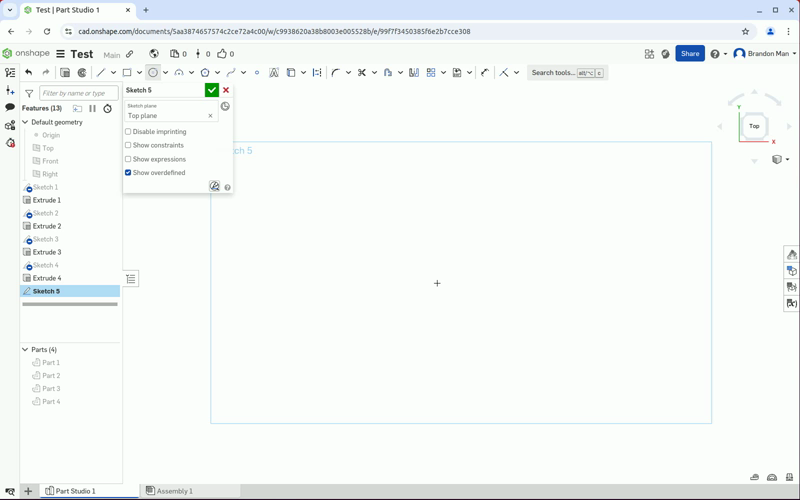
click(437, 282)
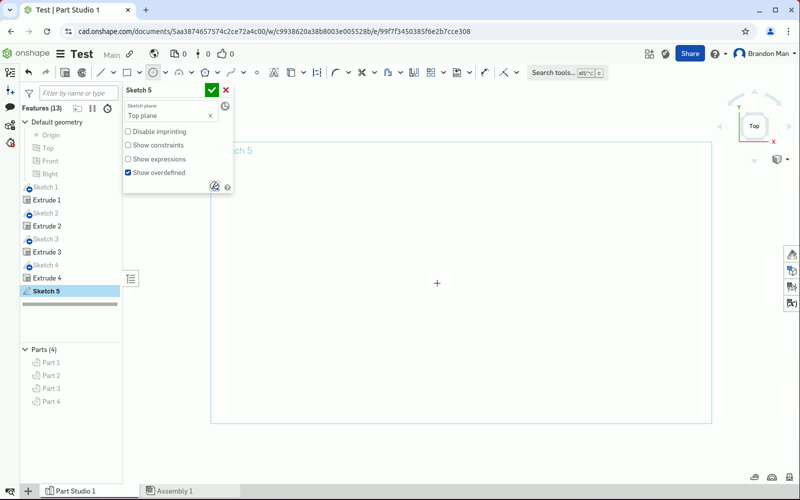
key_up(shift)
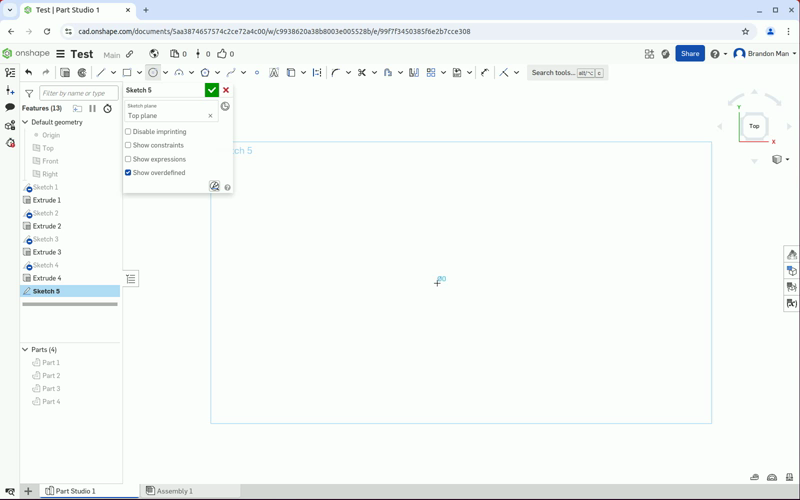
mouse_move(440, 282)
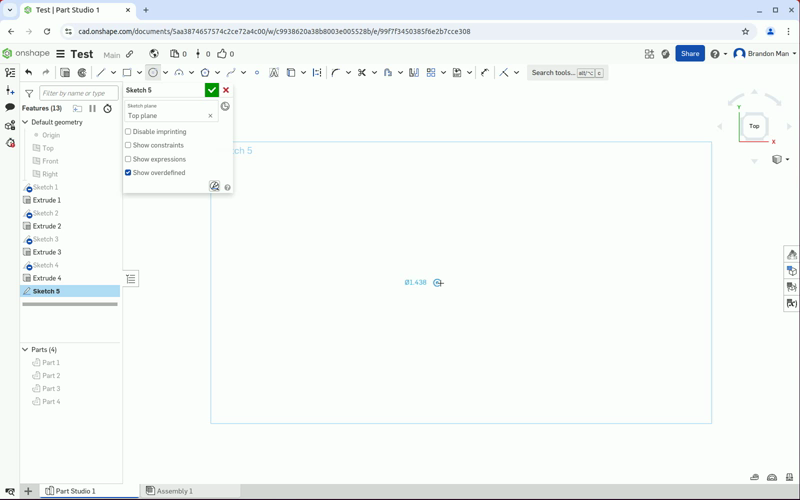
click(440, 282)
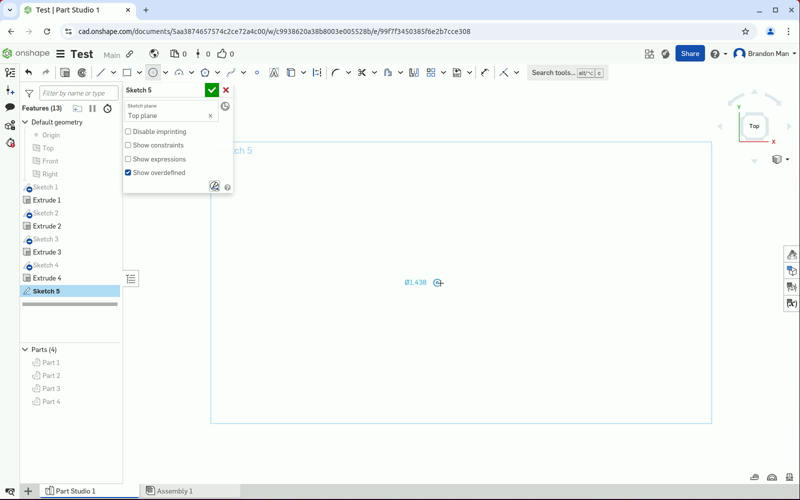
key(esc)
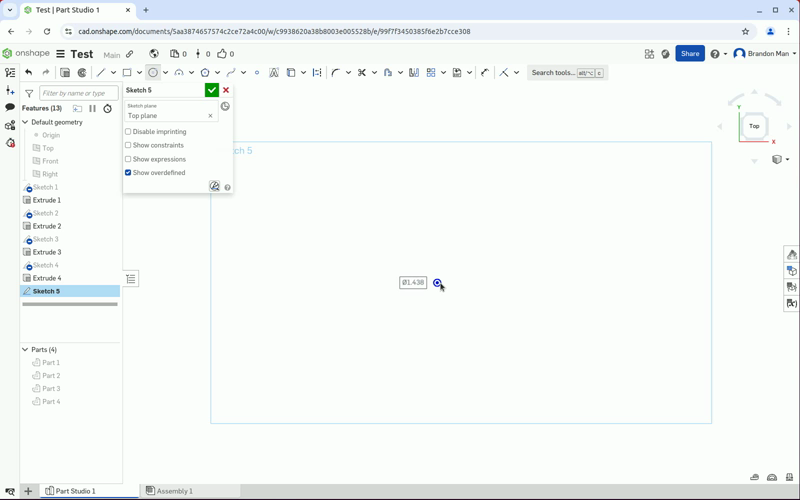
mouse_move(436, 280)
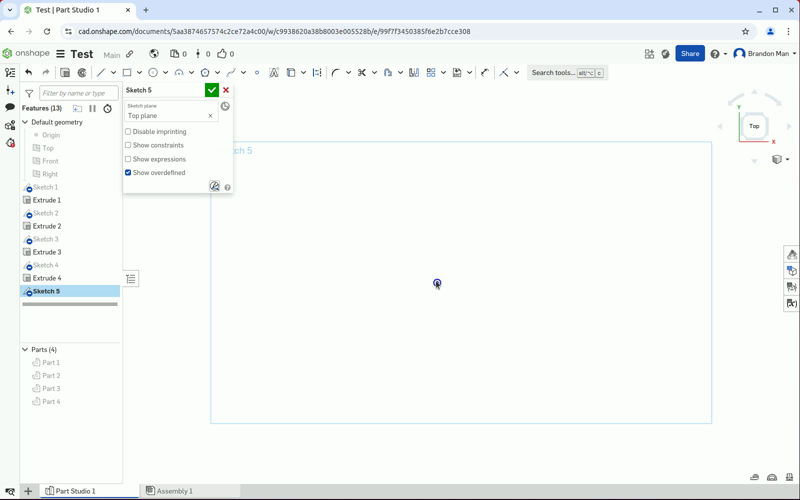
scroll(6)
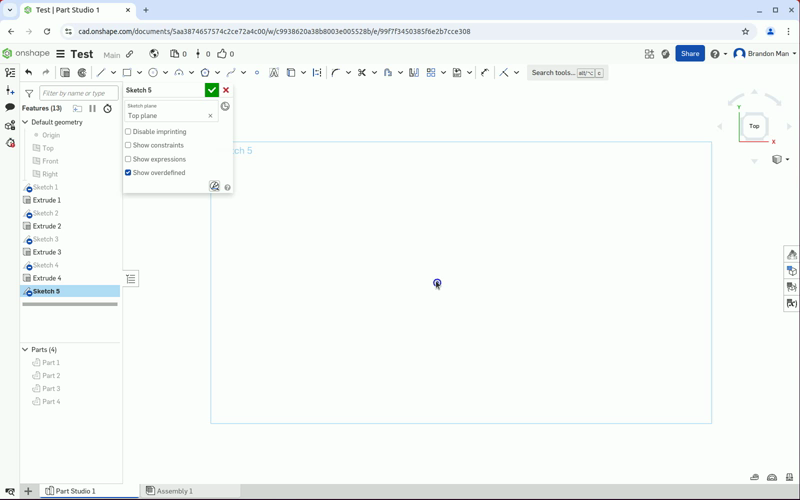
scroll(6)
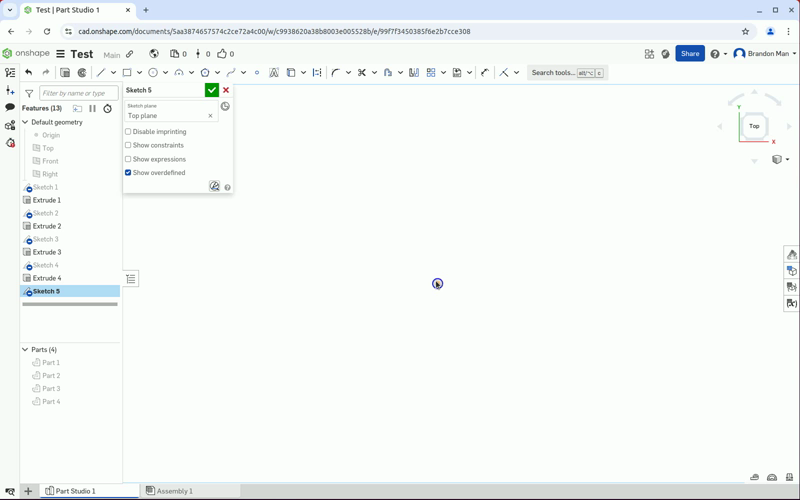
scroll(6)
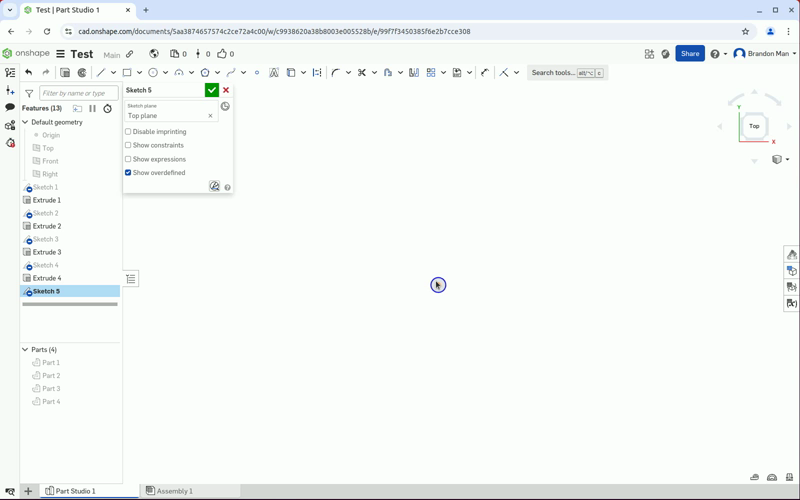
scroll(6)
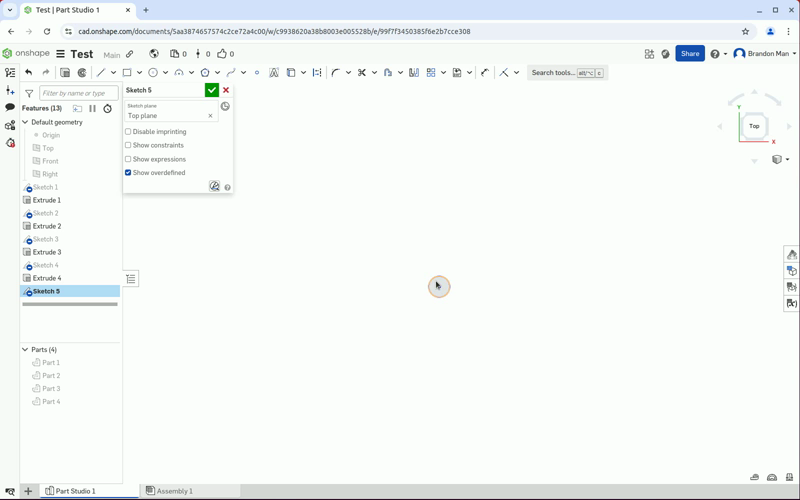
scroll(6)
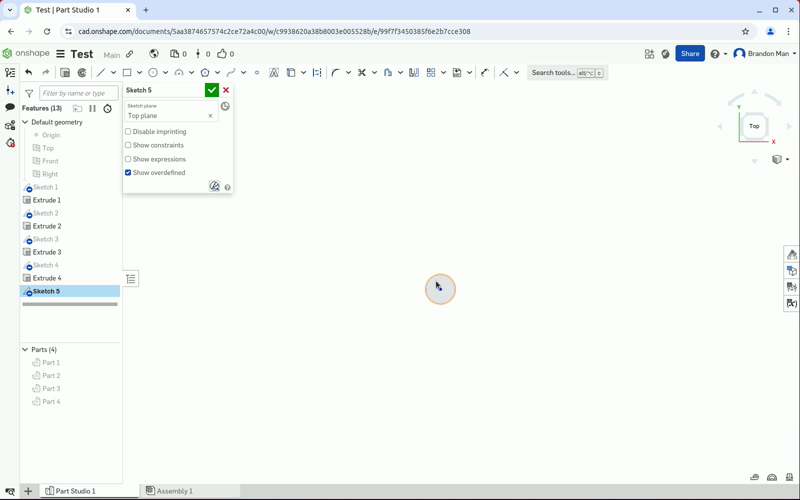
scroll(6)
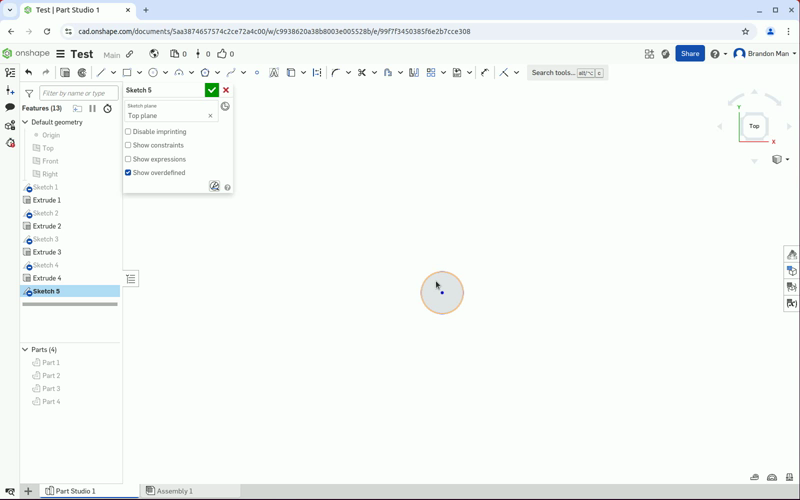
scroll(6)
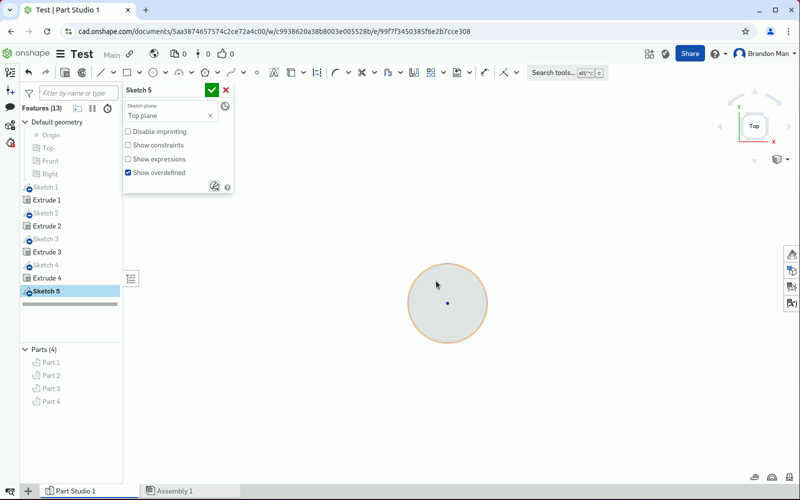
click(436, 280)
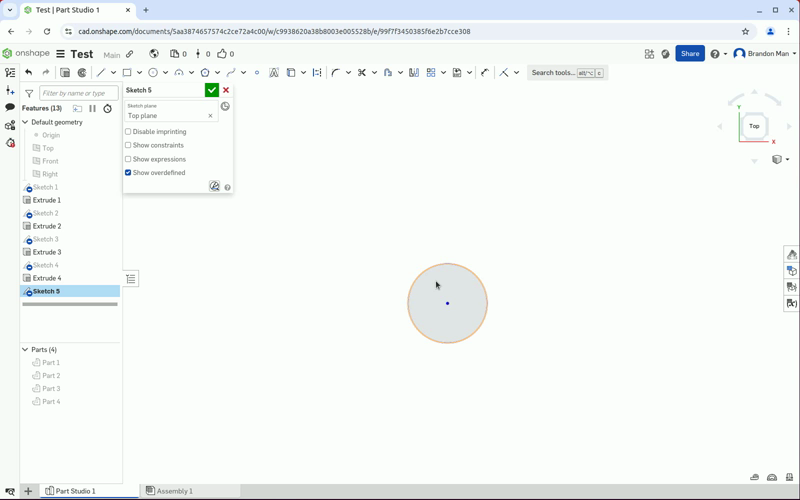
scroll(-6)
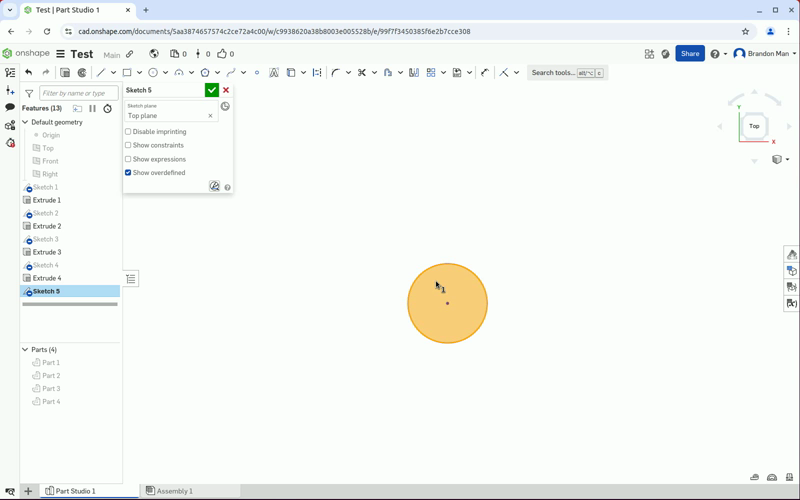
scroll(-6)
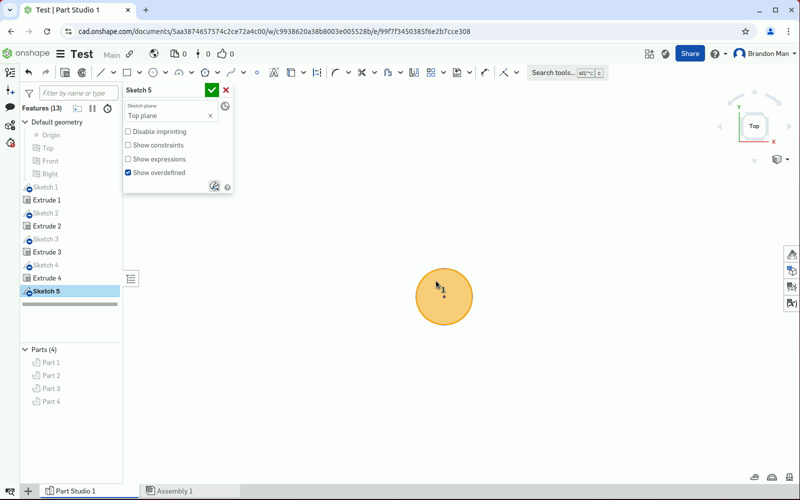
scroll(-6)
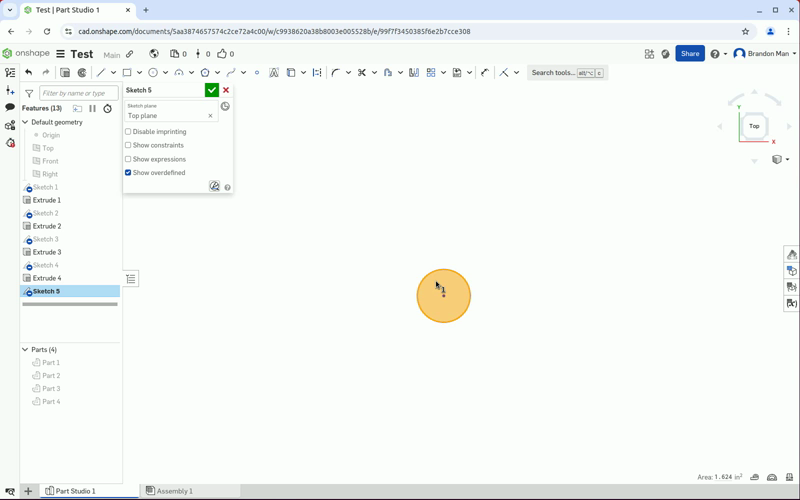
scroll(-6)
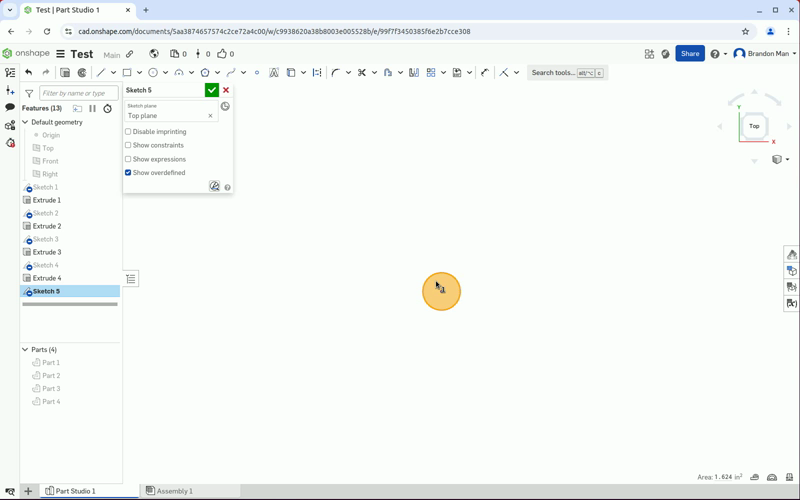
scroll(-6)
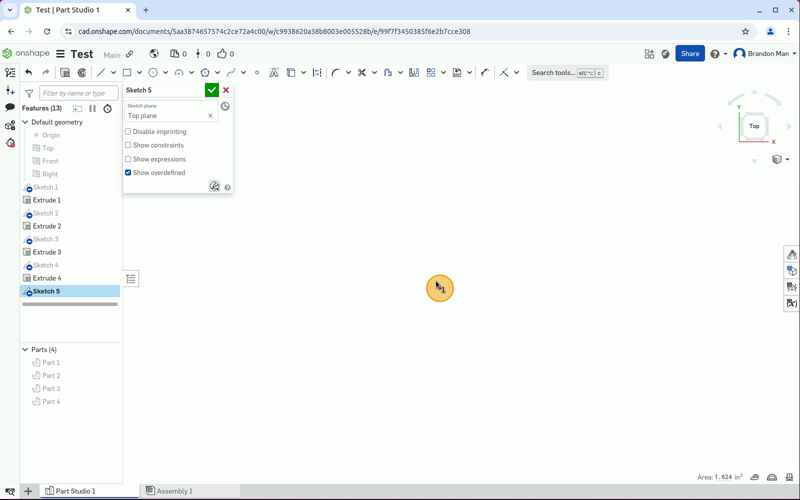
scroll(-6)
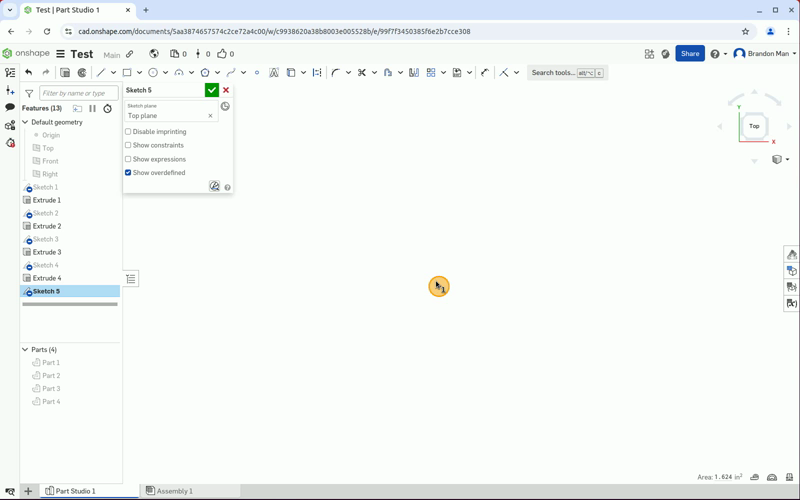
scroll(-6)
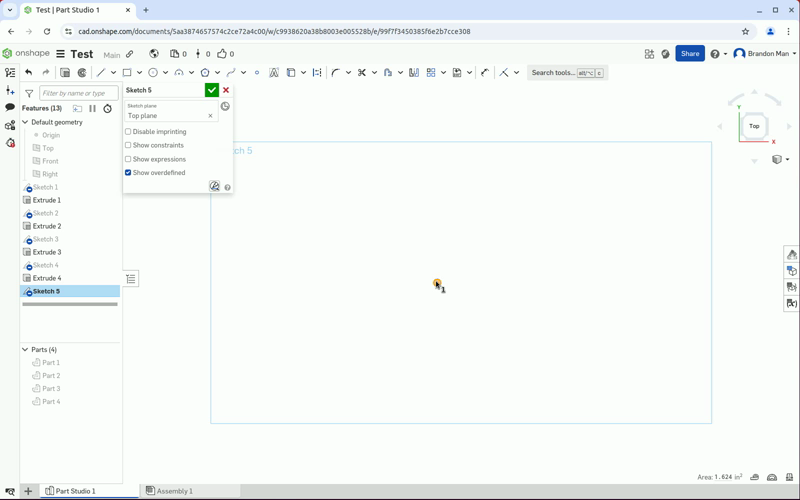
mouse_move(73, 352)
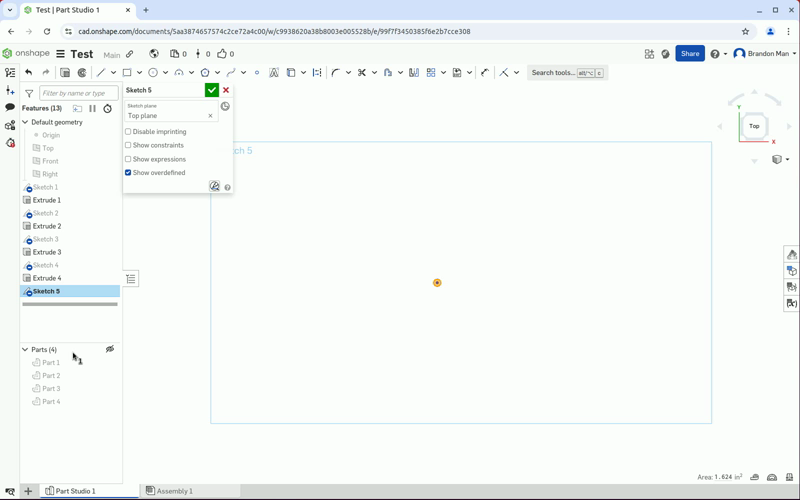
key(shift+y)
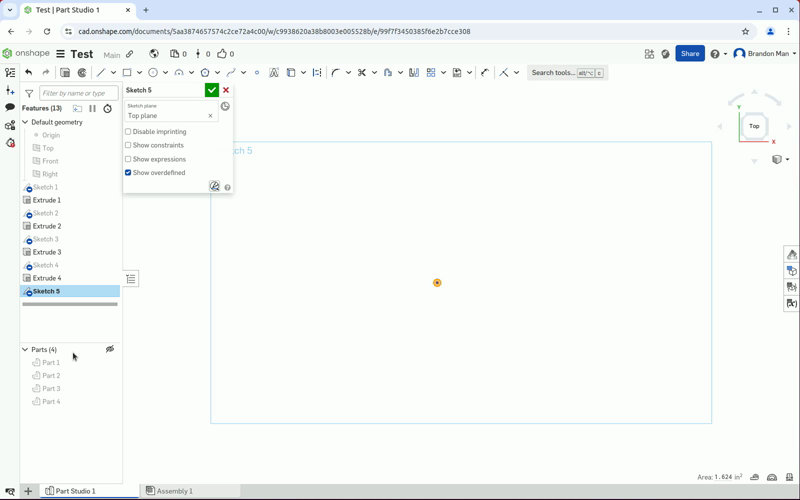
key(shift+e)
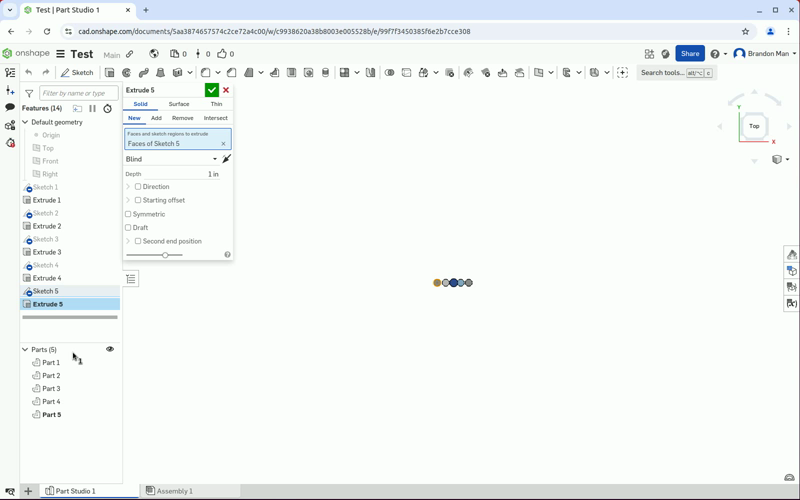
mouse_move(143, 106)
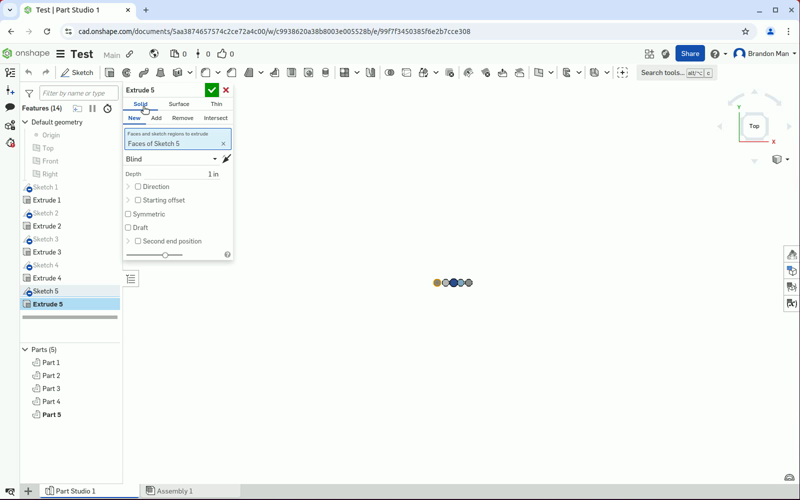
click(143, 106)
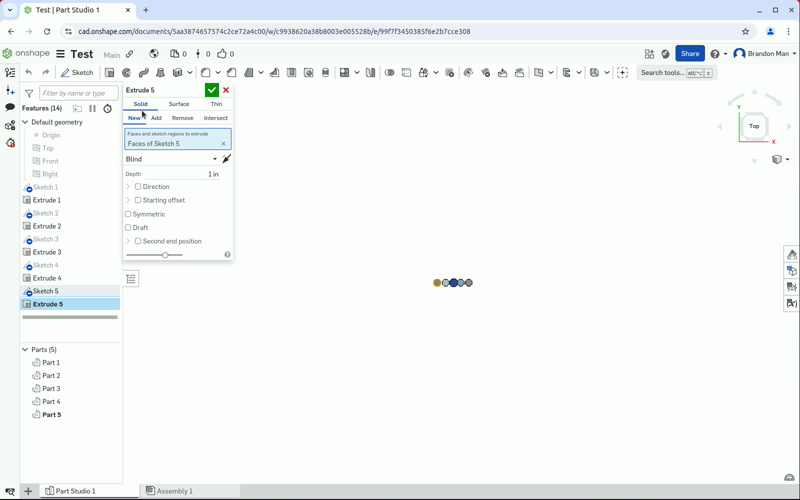
mouse_move(137, 120)
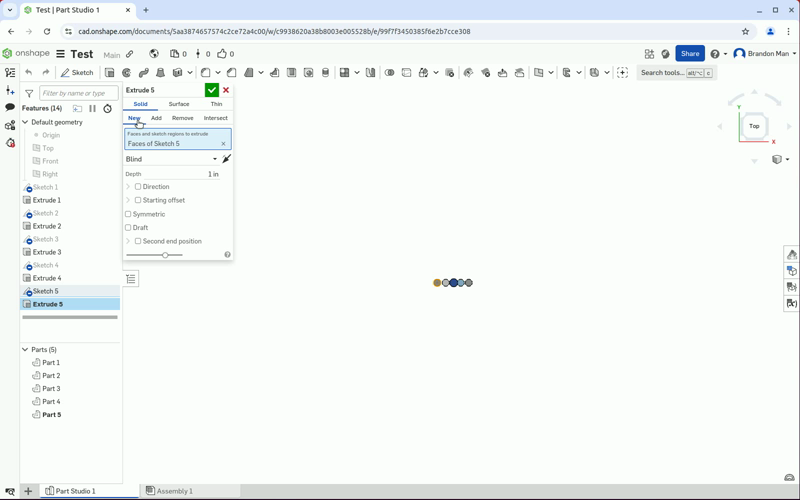
click(137, 120)
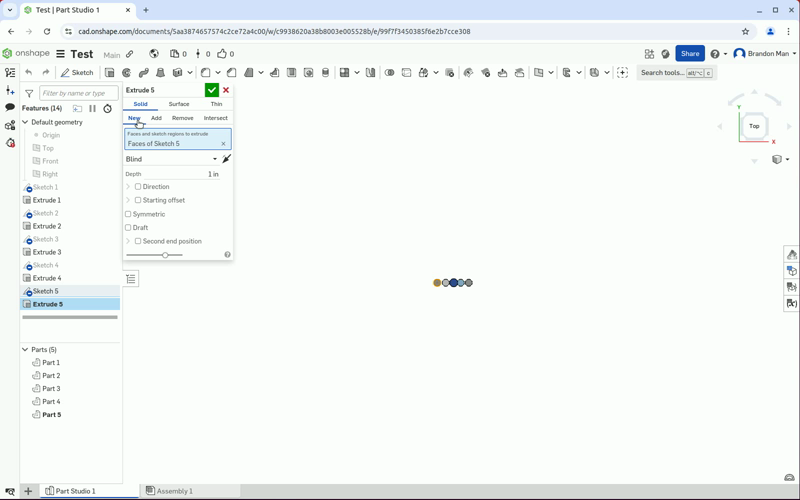
key(tab, 4)
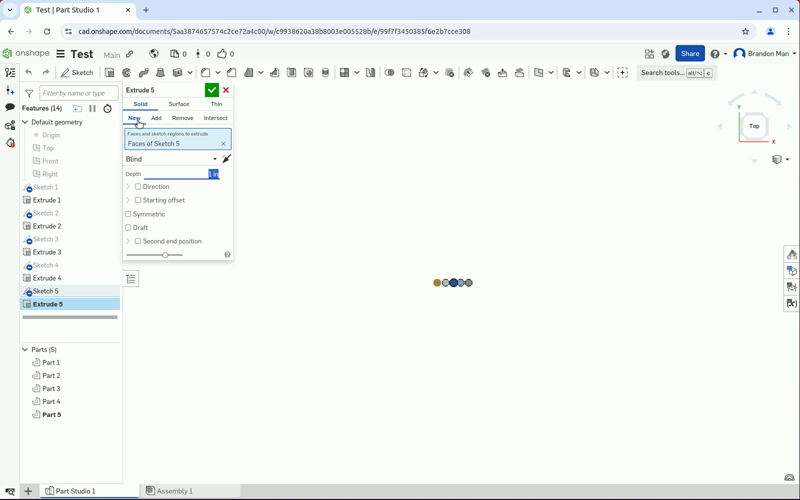
text(46.216)
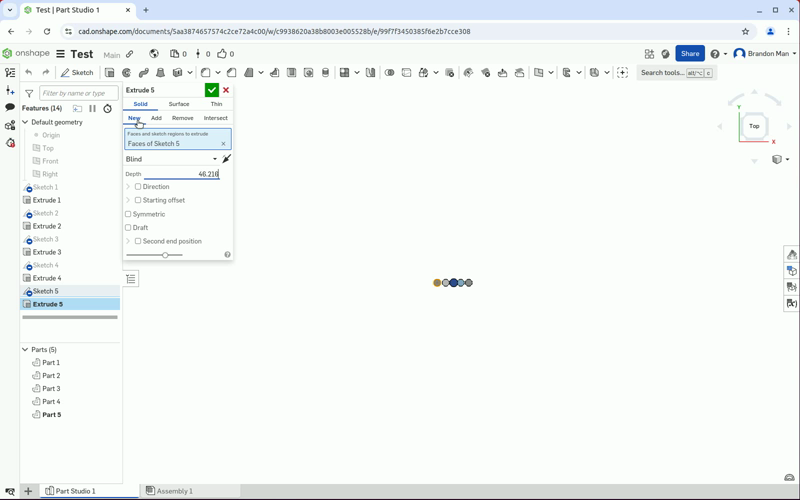
key(tab, 3)
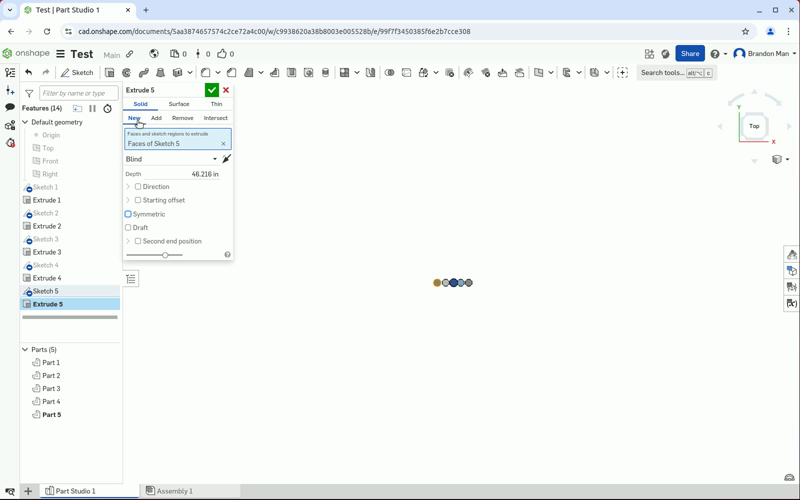
key(space)
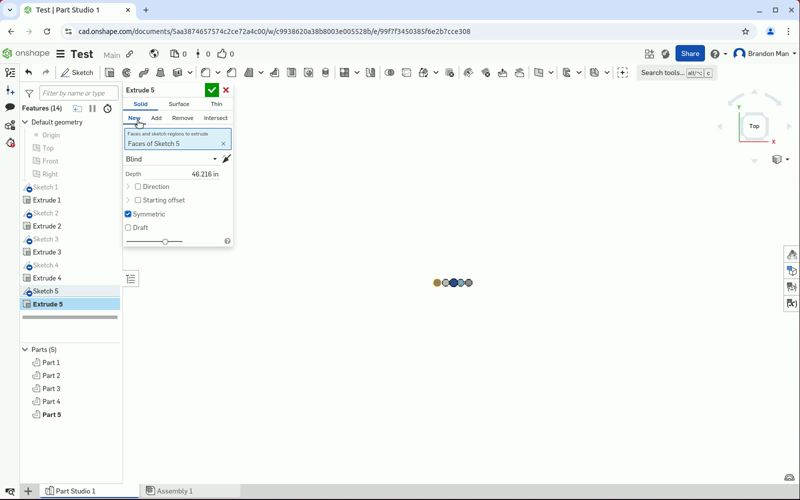
key(enter)
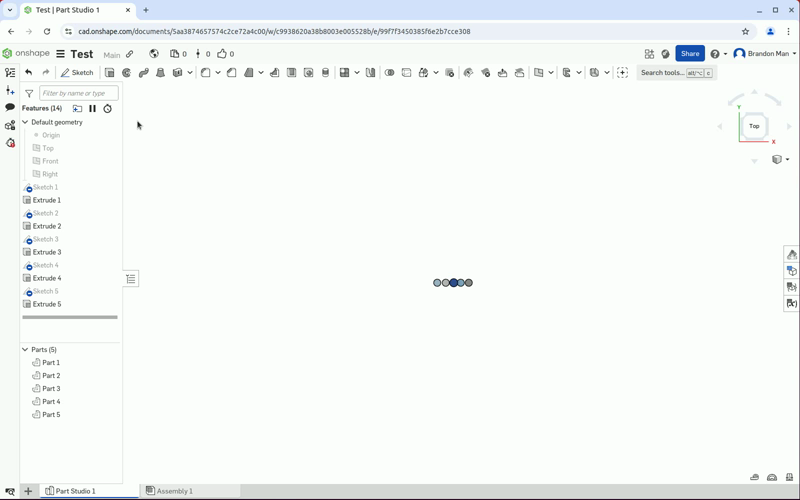
key(shift+h)
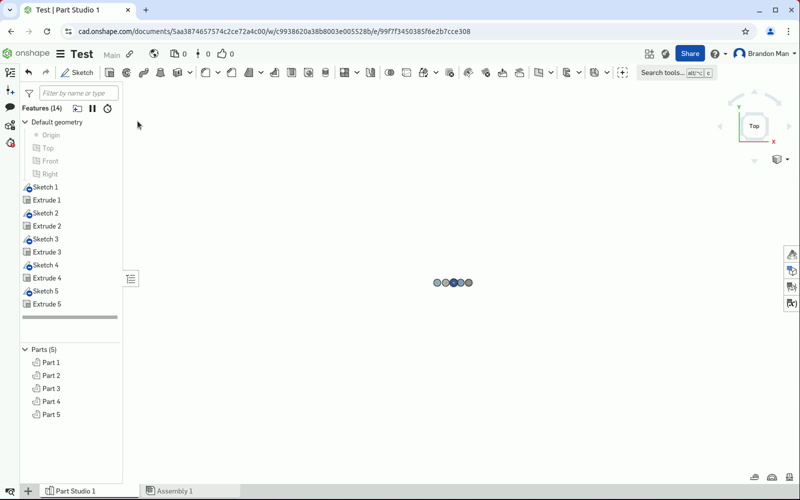
key(shift+h)
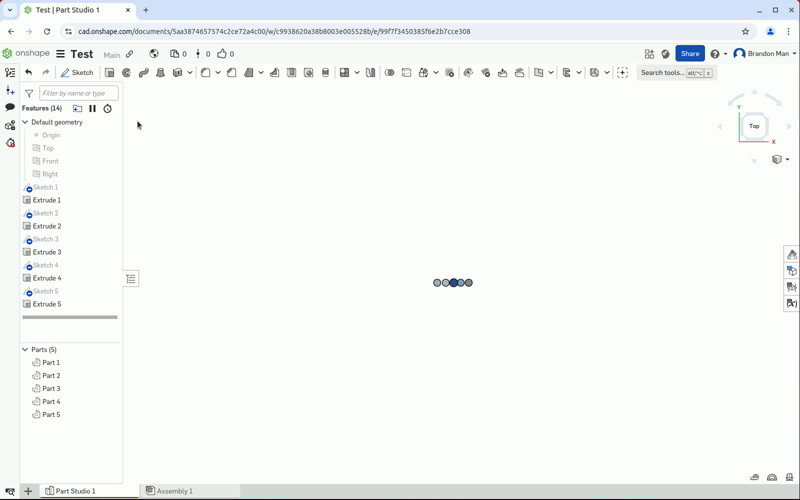
mouse_move(73, 189)
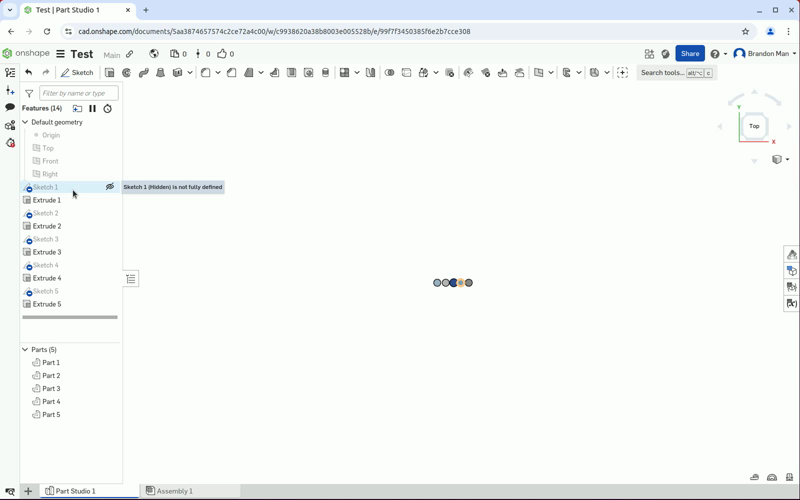
click(73, 189)
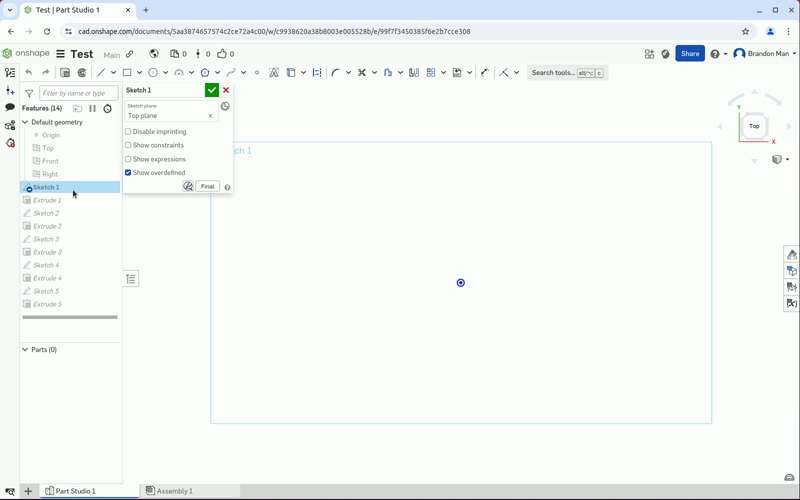
mouse_move(229, 92)
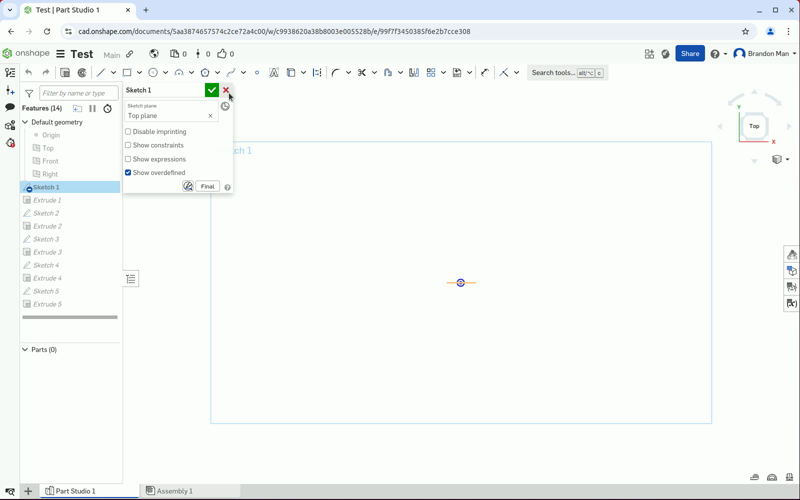
click(229, 92)
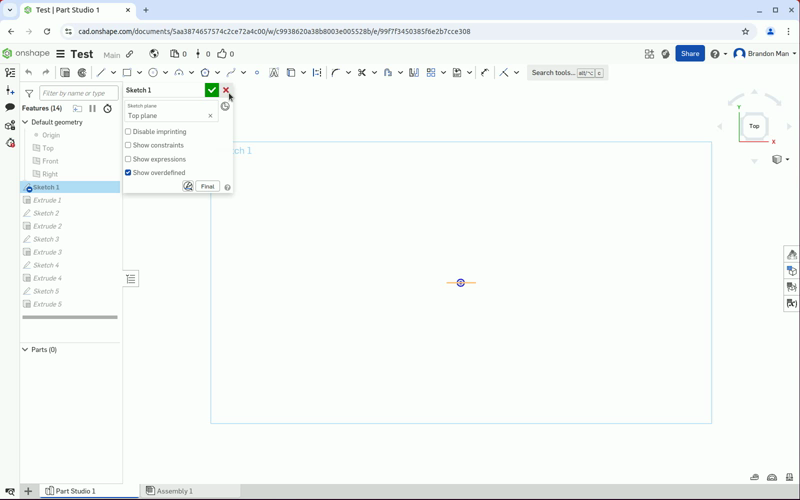
key(shift+s)
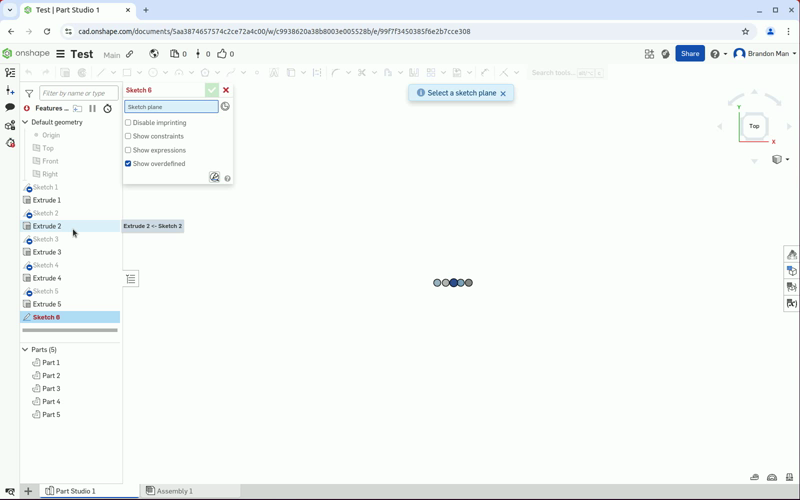
scroll(3)
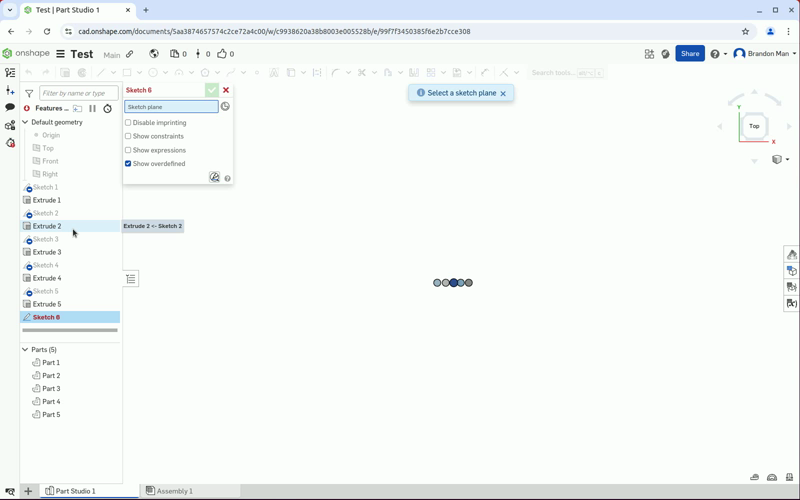
mouse_move(73, 150)
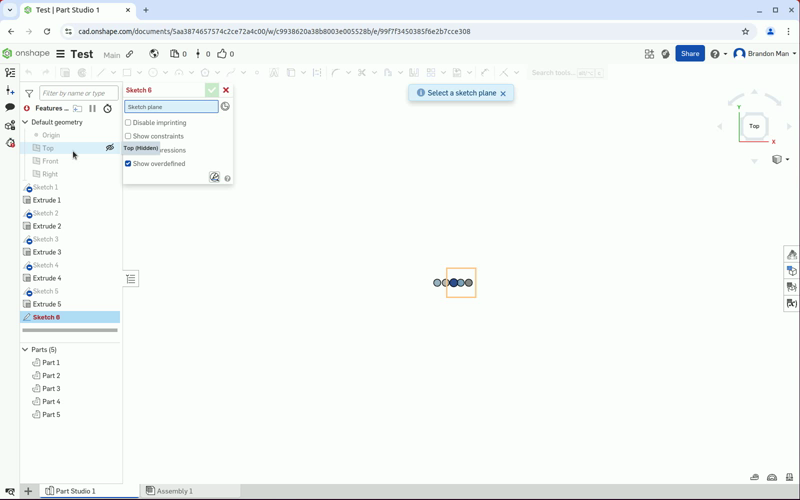
click(73, 150)
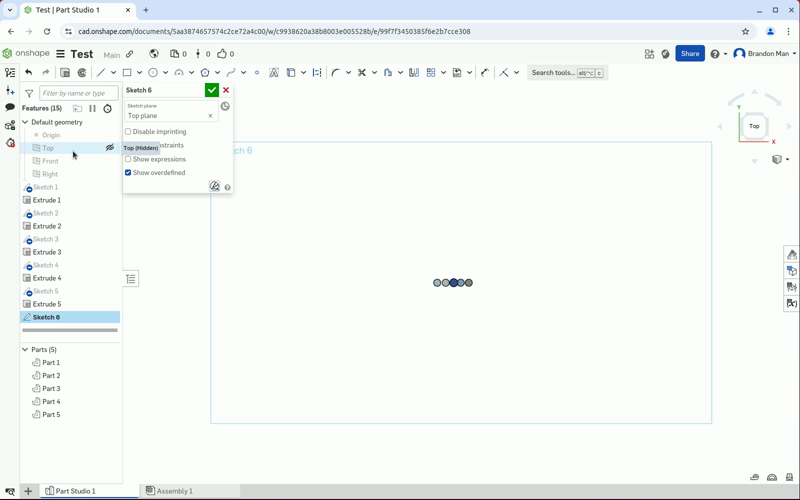
mouse_move(73, 352)
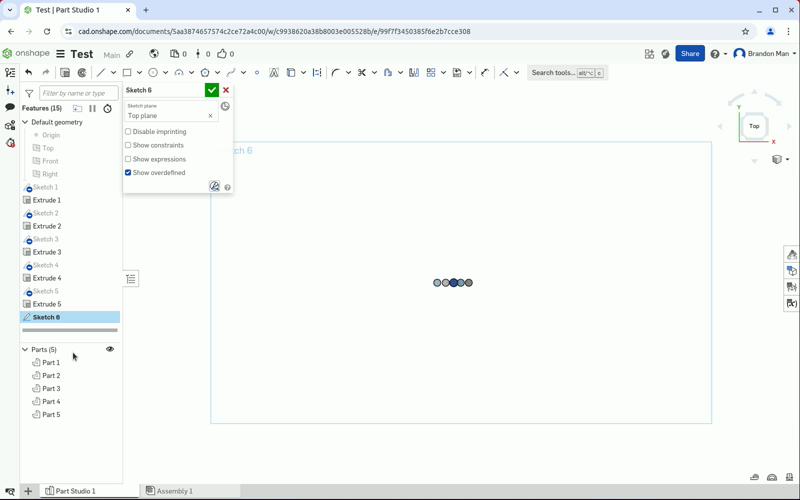
key(y)
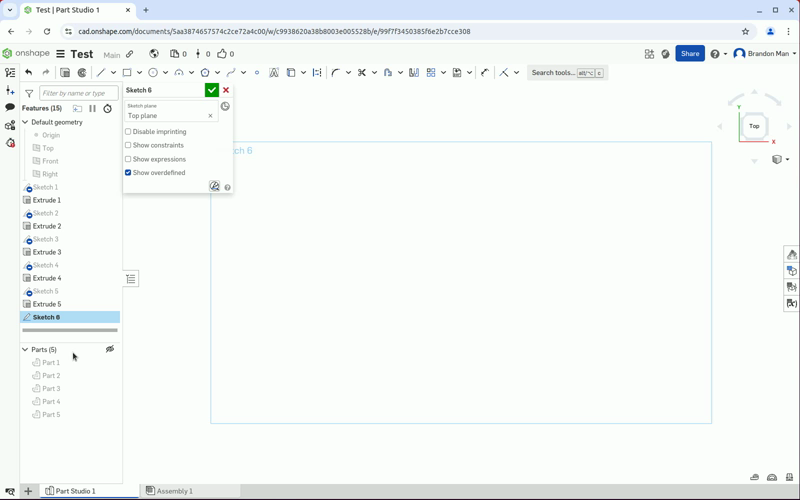
key(c)
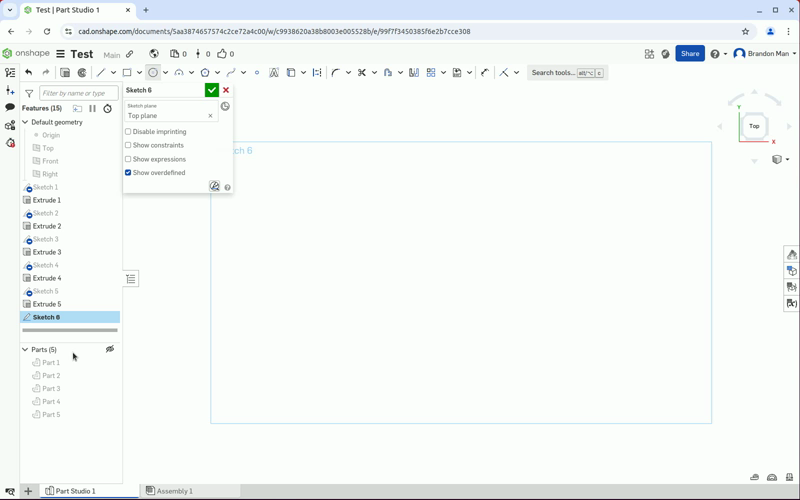
key_down(shift)
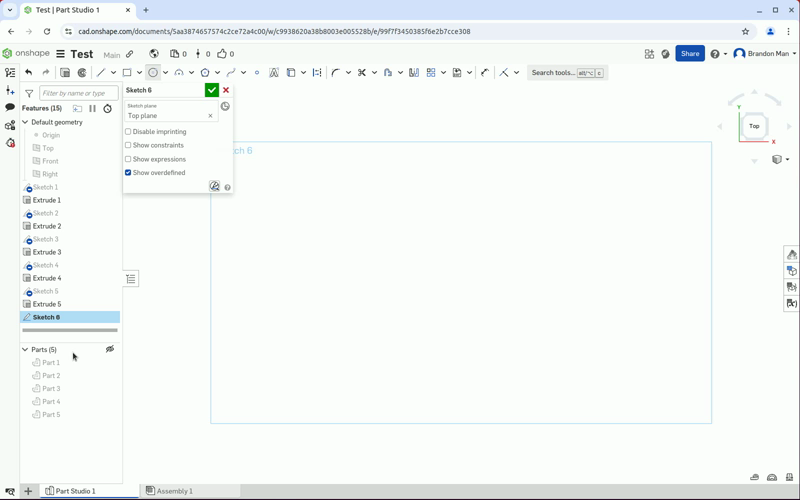
mouse_move(430, 282)
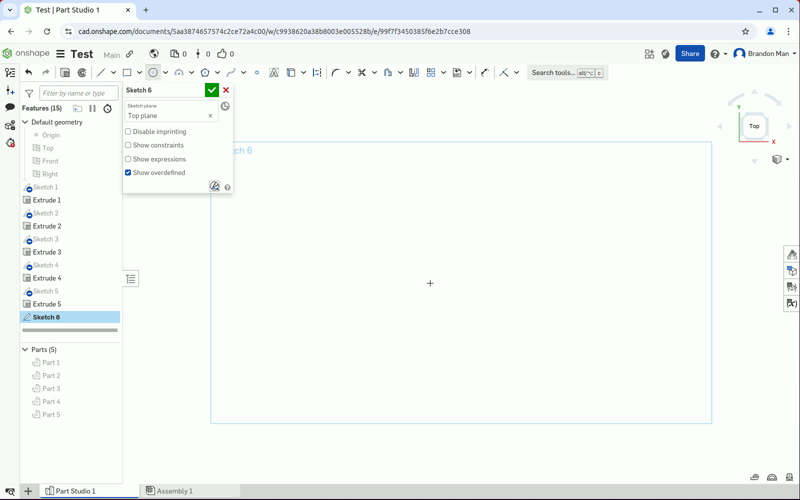
click(430, 282)
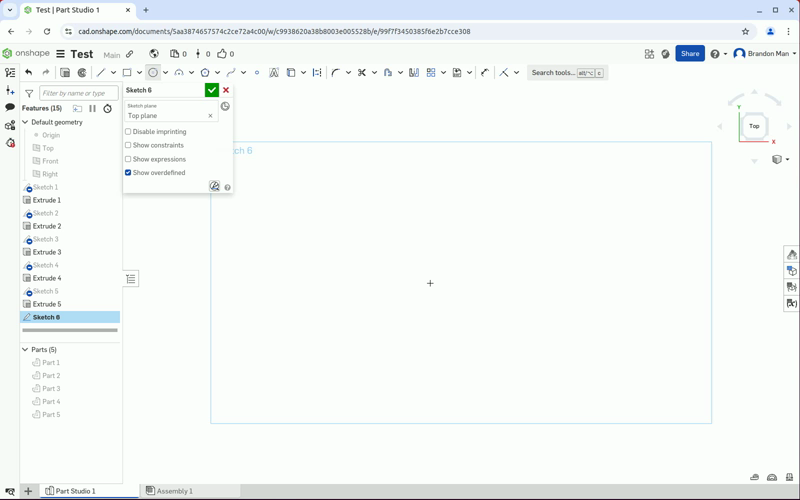
key_up(shift)
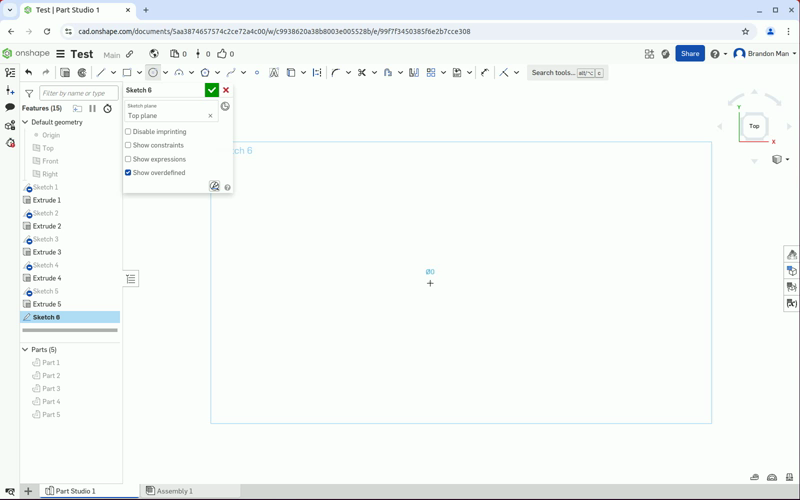
mouse_move(433, 282)
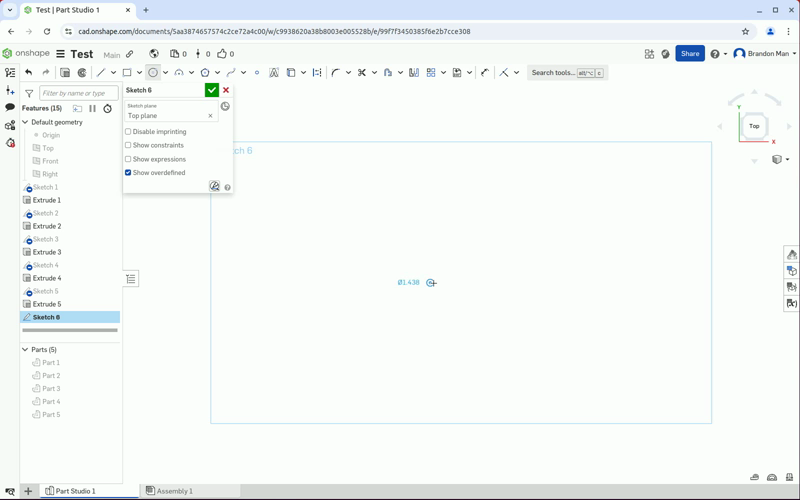
click(433, 282)
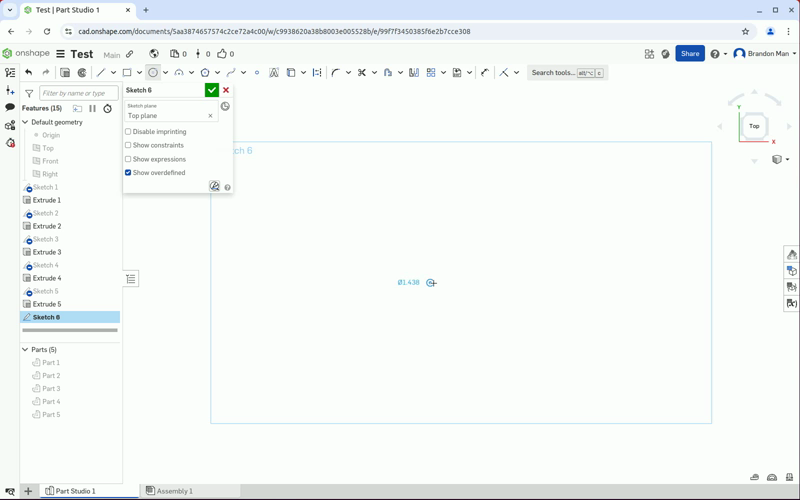
key(esc)
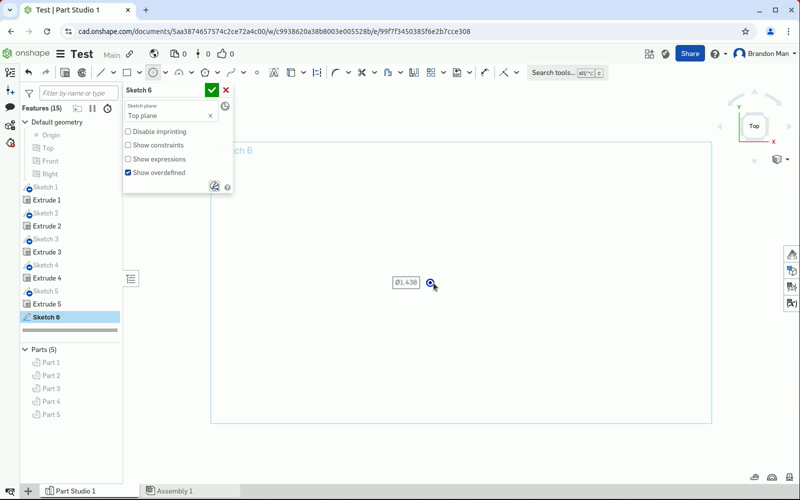
mouse_move(430, 281)
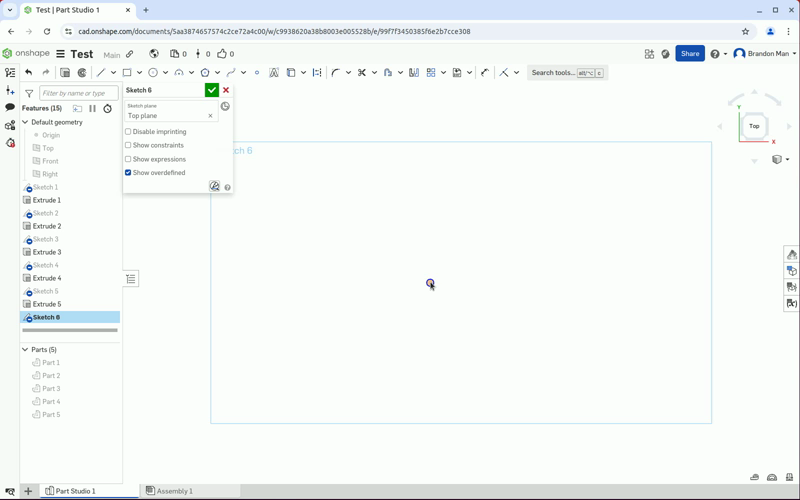
scroll(6)
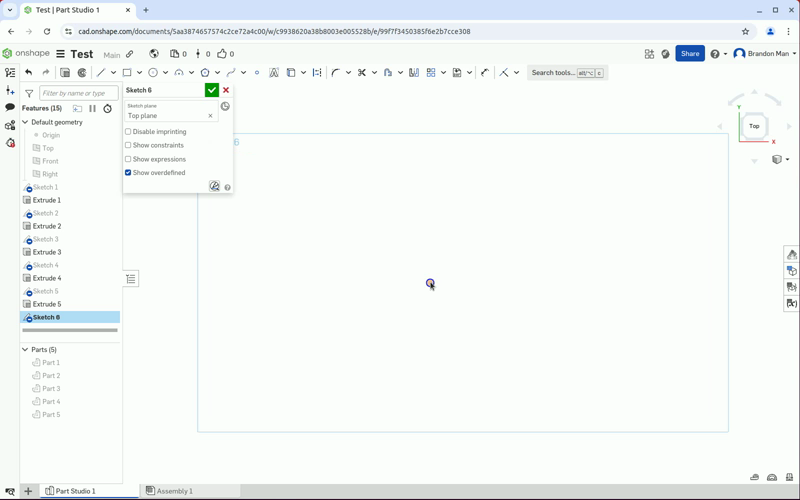
scroll(6)
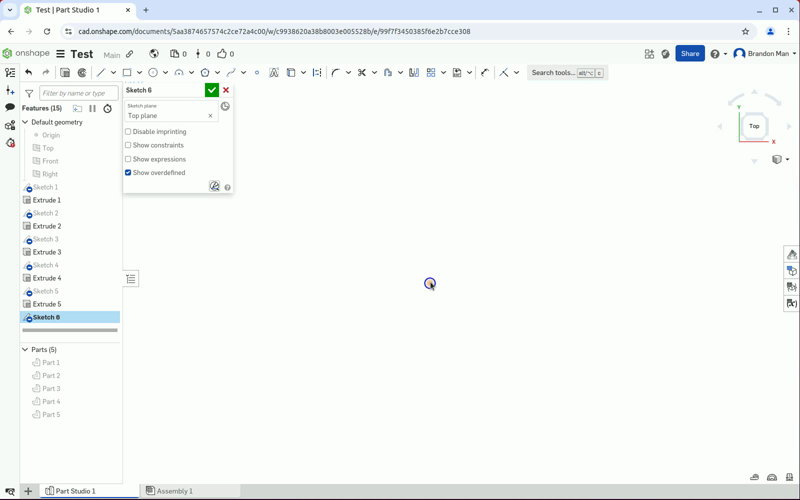
scroll(6)
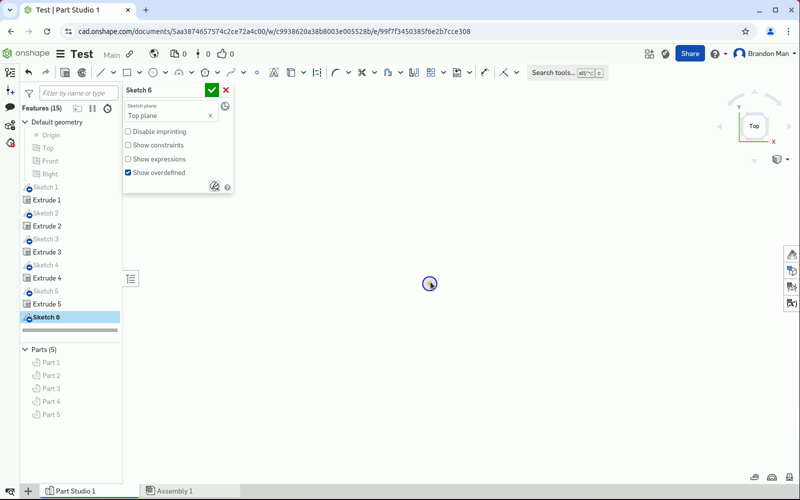
scroll(6)
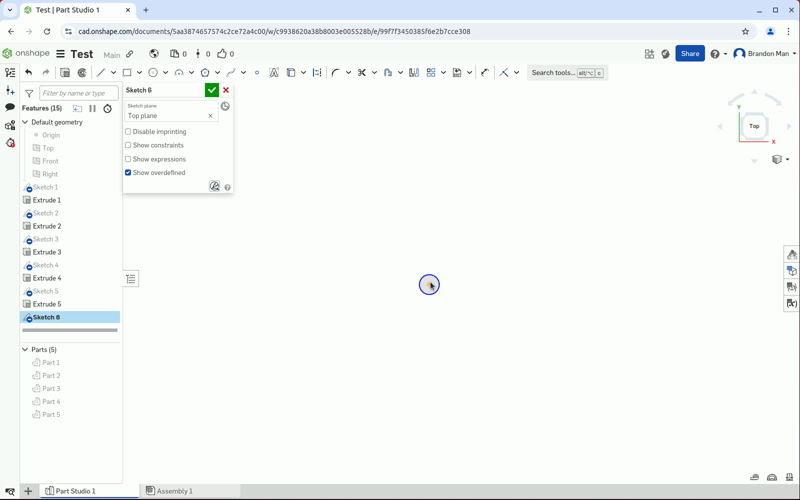
scroll(6)
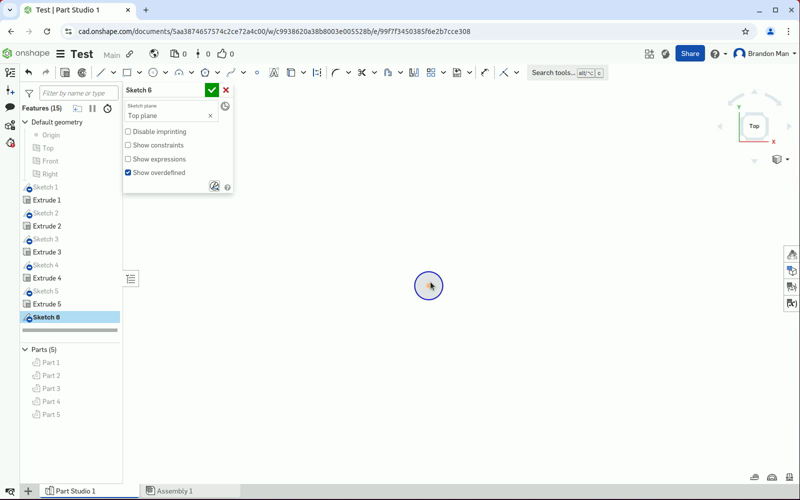
scroll(6)
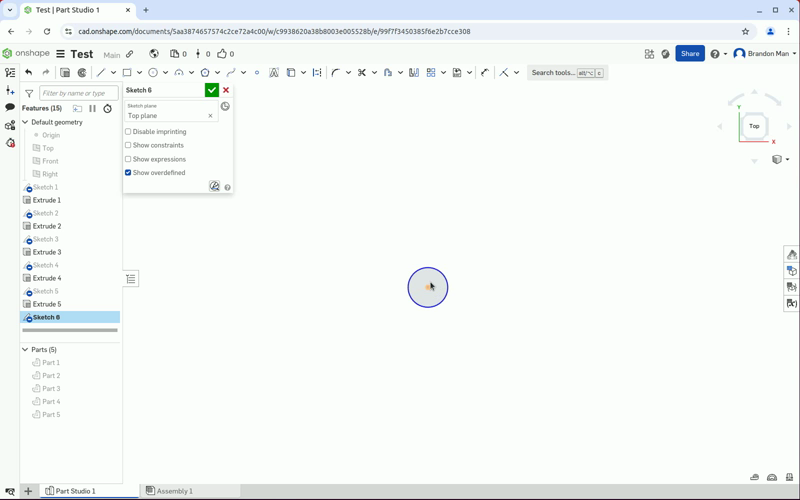
scroll(6)
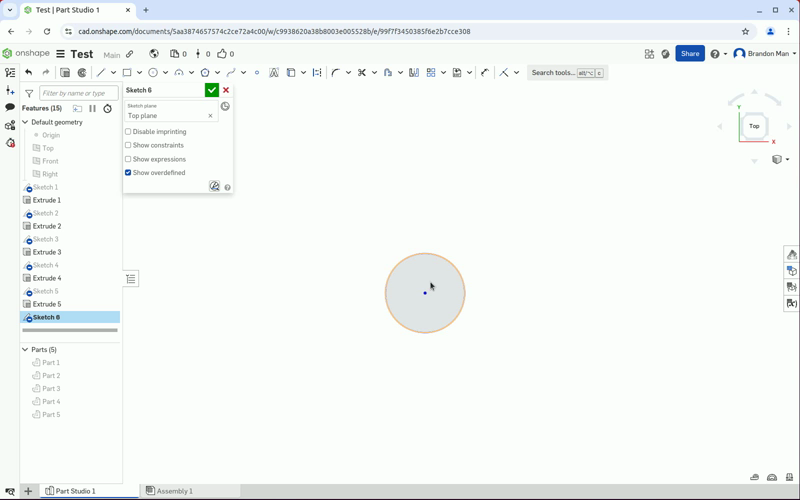
click(430, 281)
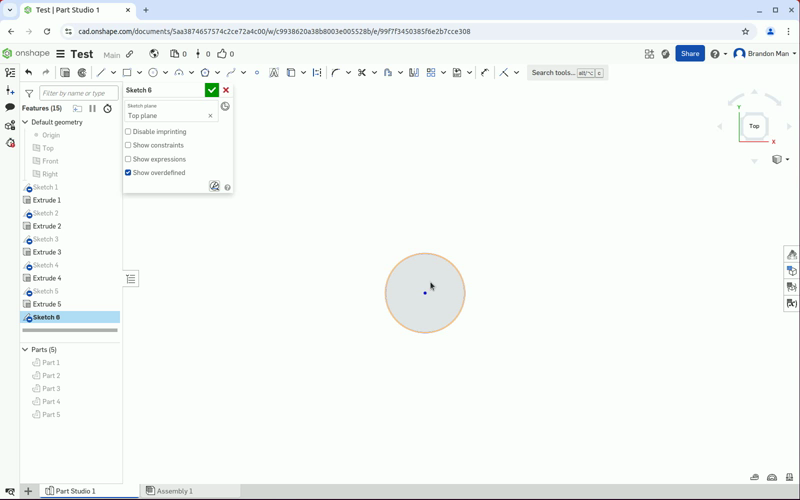
scroll(-6)
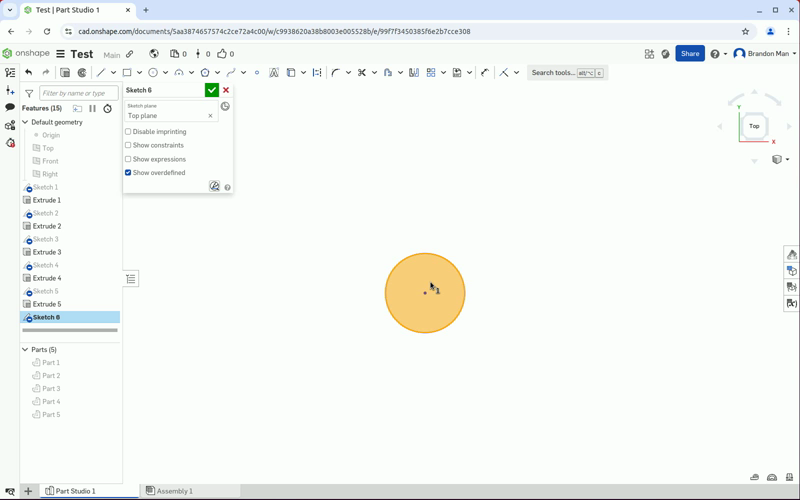
scroll(-6)
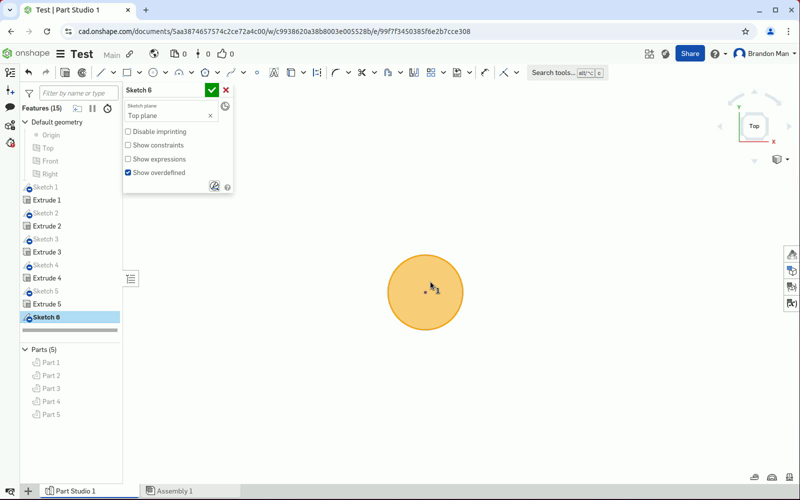
scroll(-6)
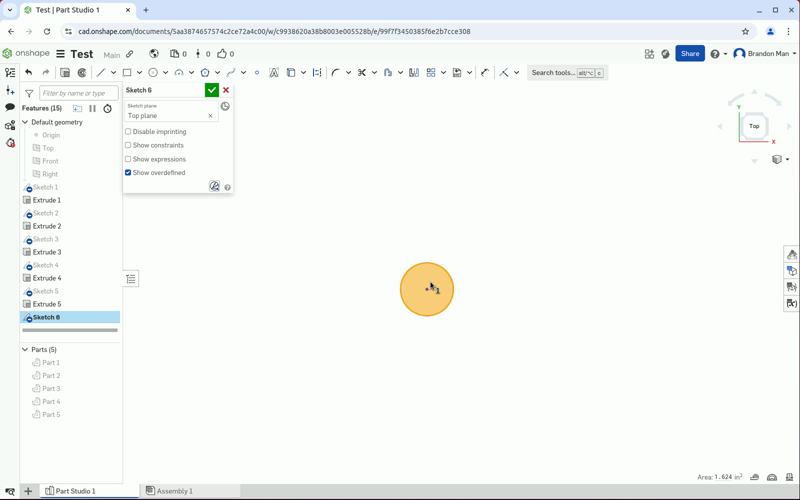
scroll(-6)
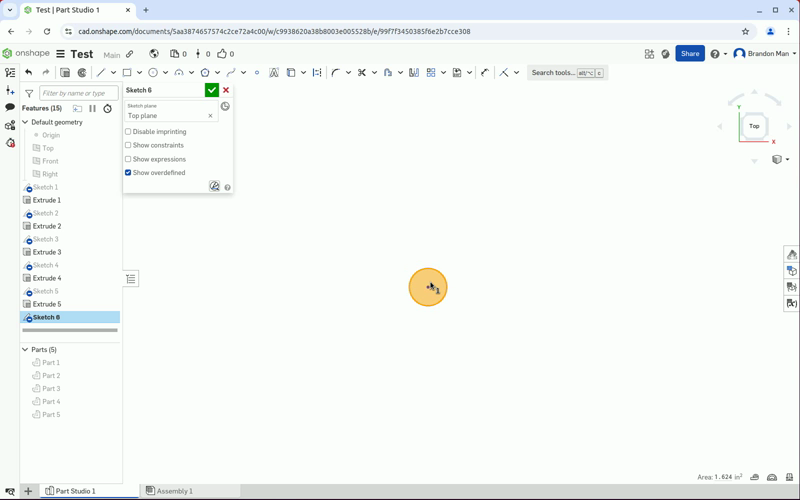
scroll(-6)
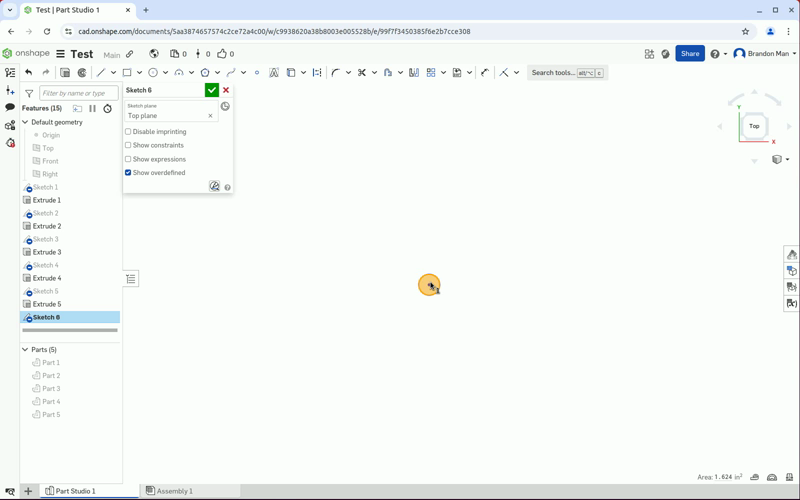
scroll(-6)
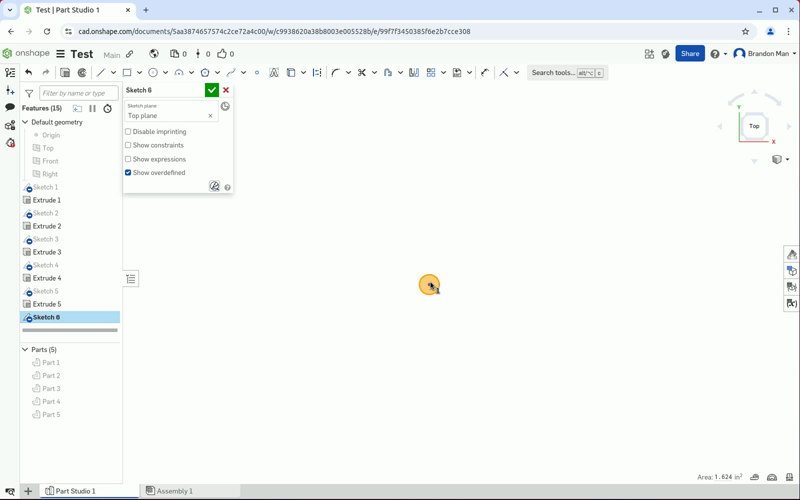
scroll(-6)
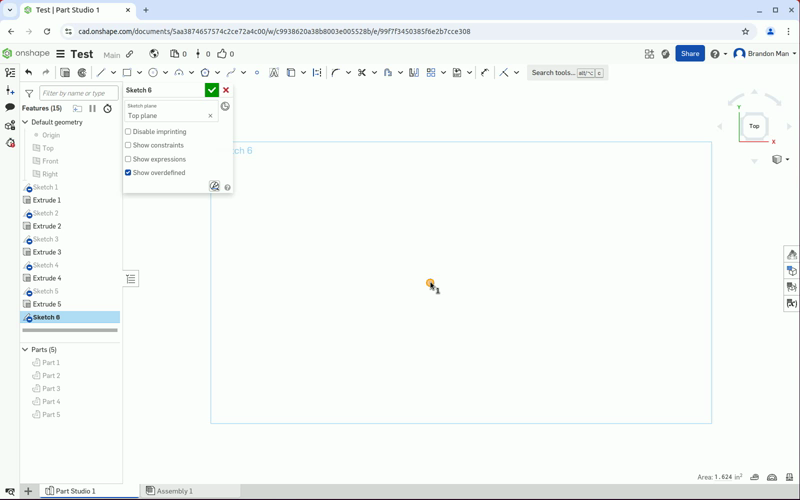
mouse_move(73, 352)
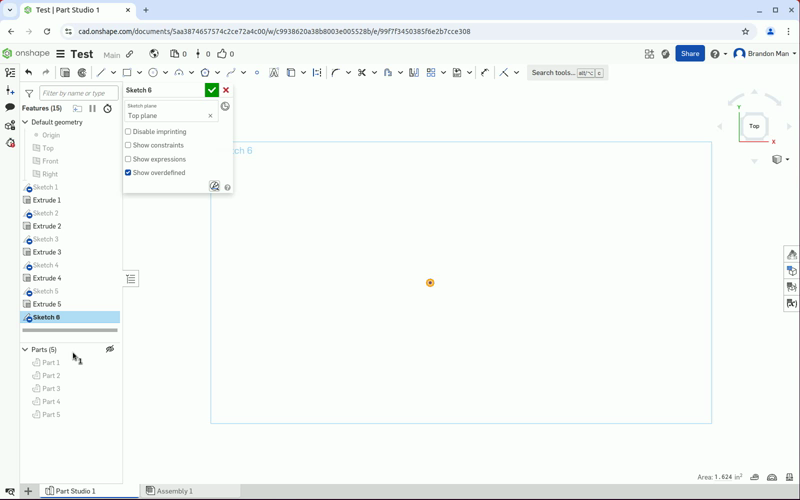
key(shift+y)
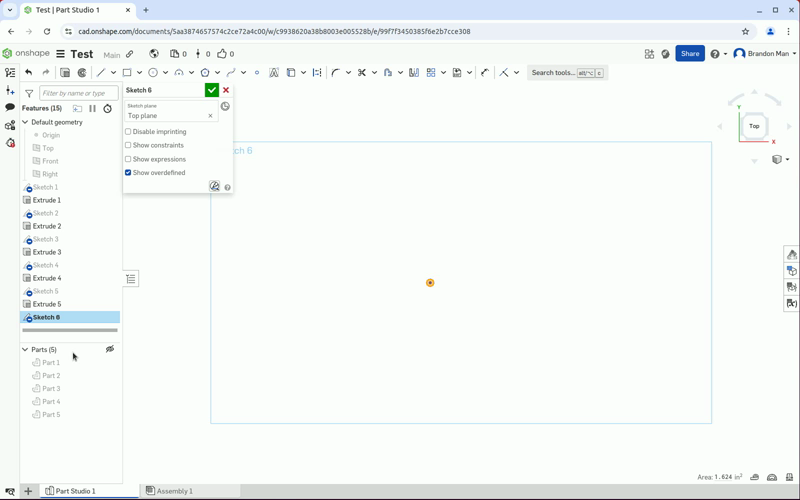
key(shift+e)
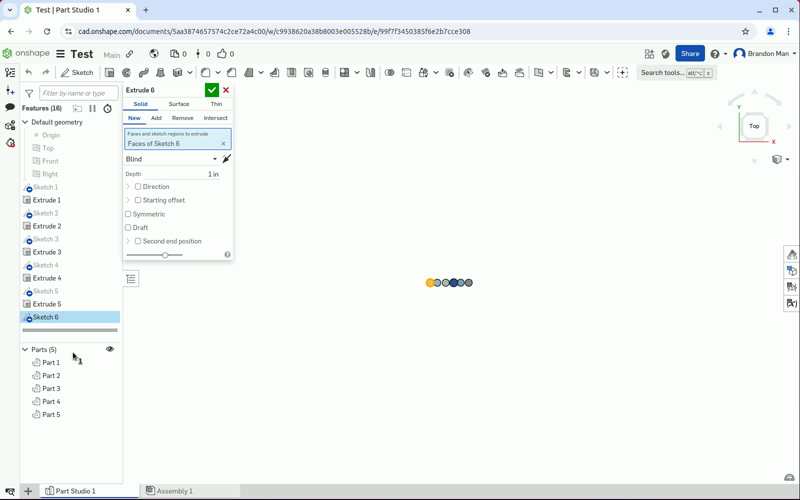
mouse_move(143, 106)
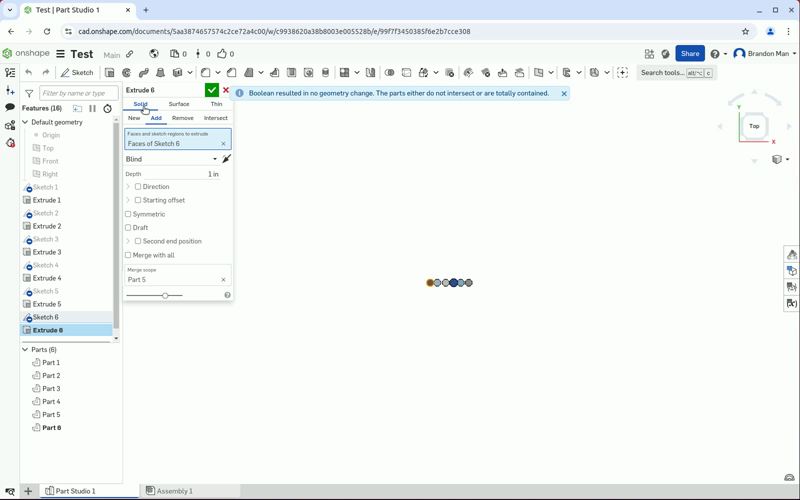
click(143, 106)
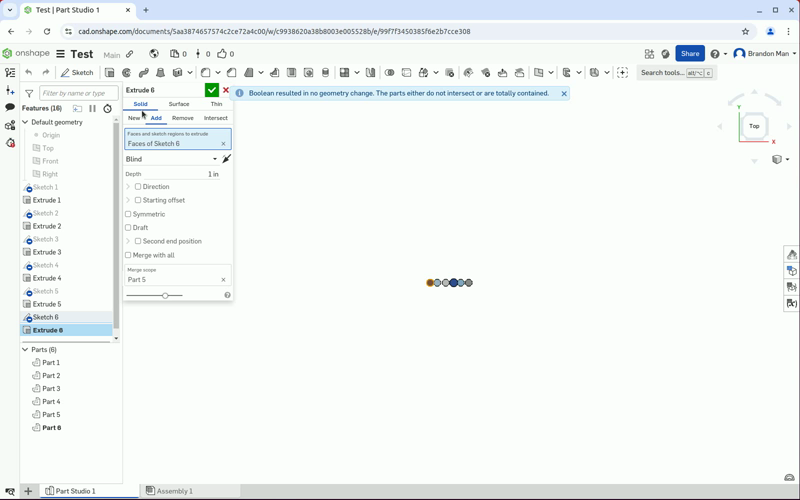
mouse_move(137, 120)
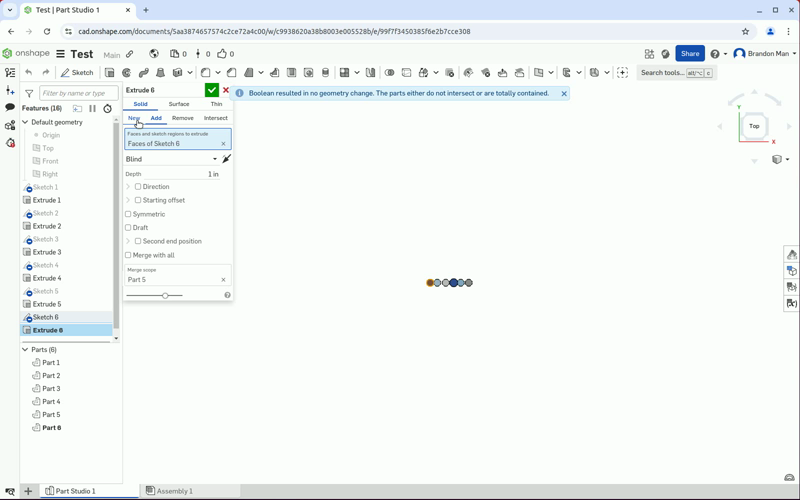
click(137, 120)
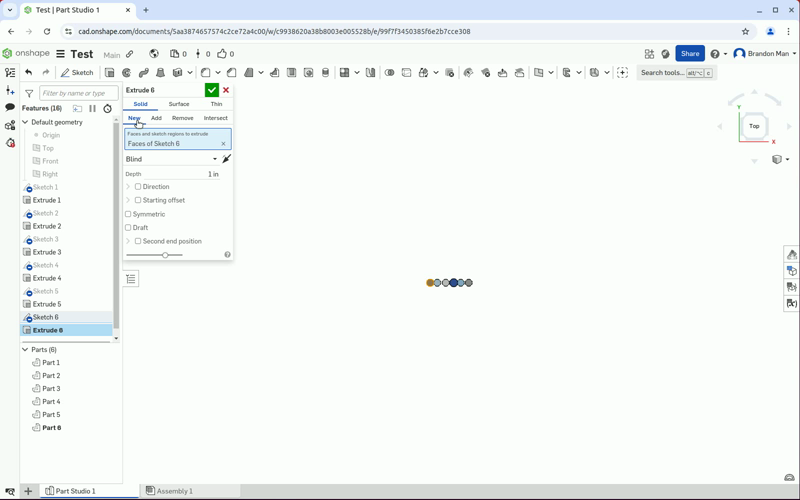
key(tab, 4)
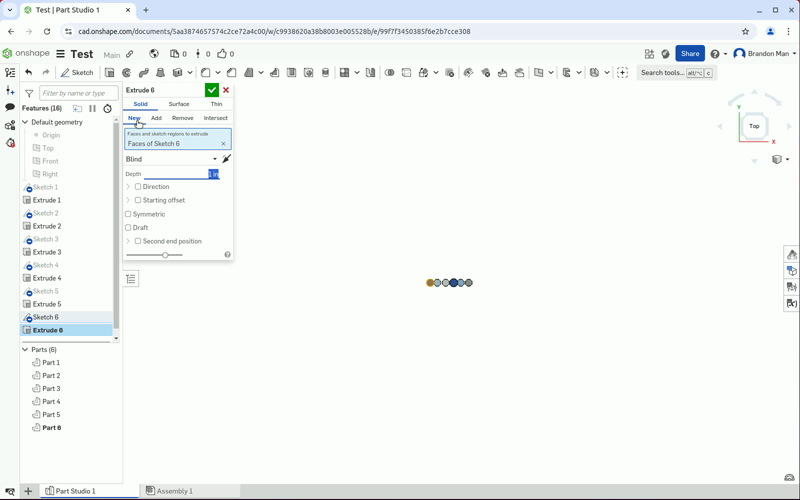
text(14.924)
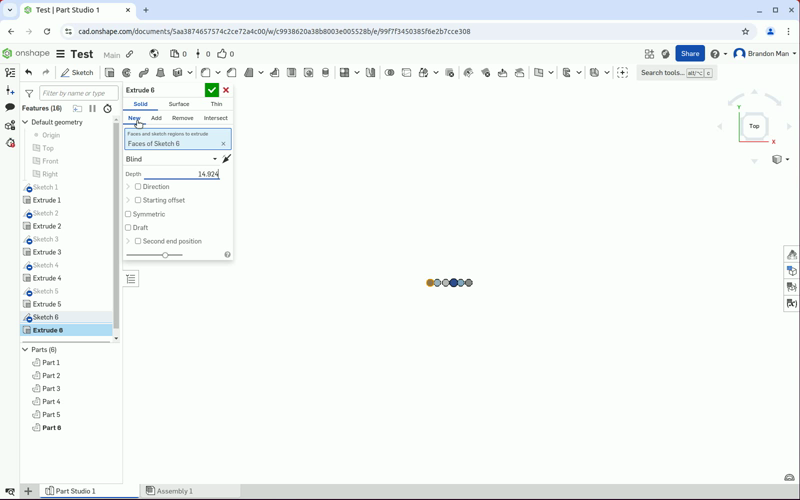
key(tab, 3)
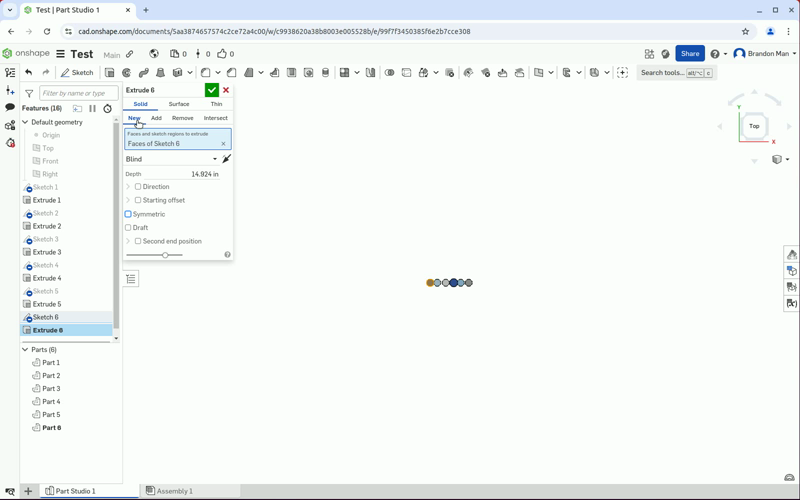
key(space)
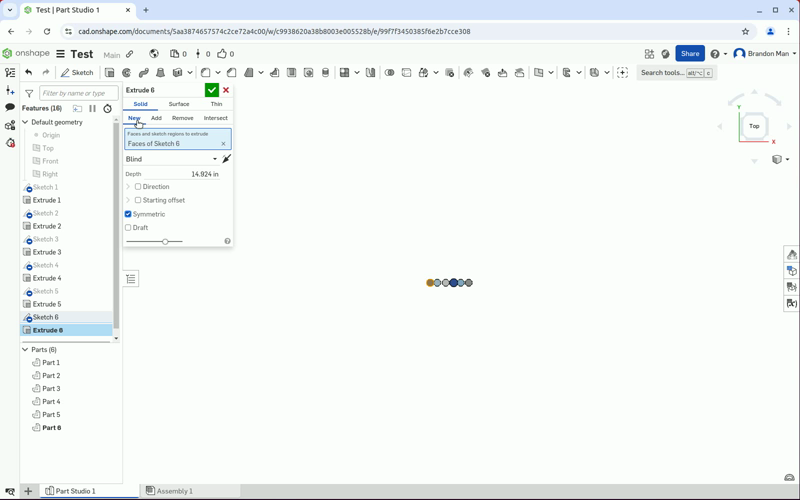
key(enter)
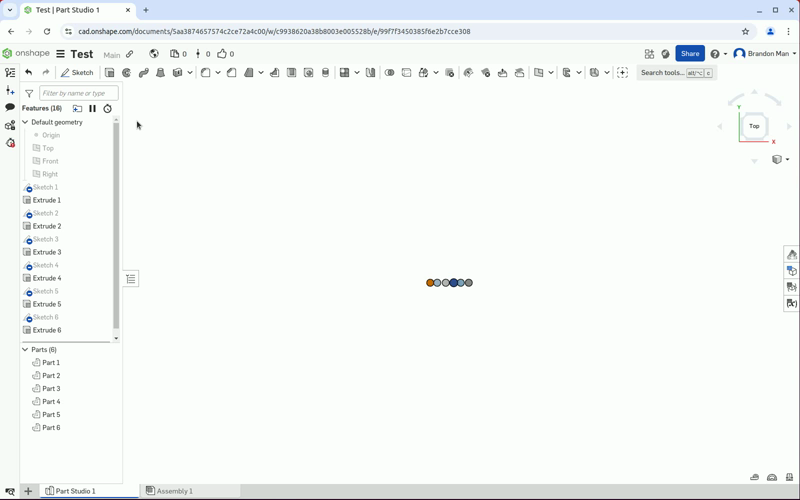
key(shift+h)
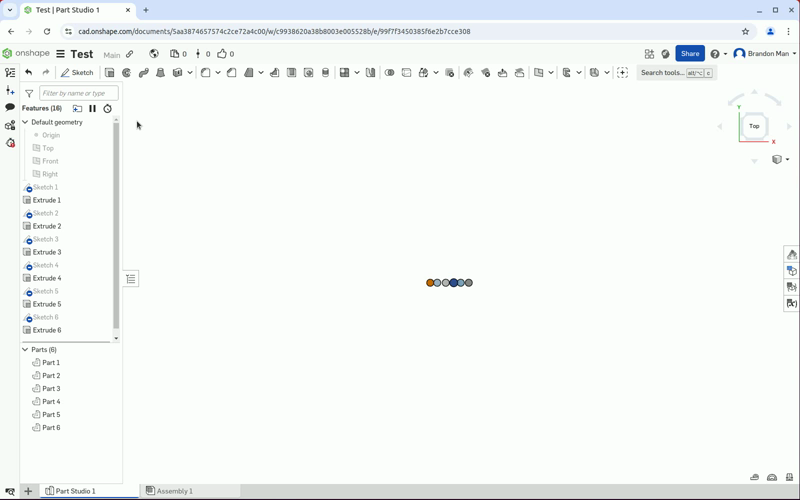
key(shift+h)
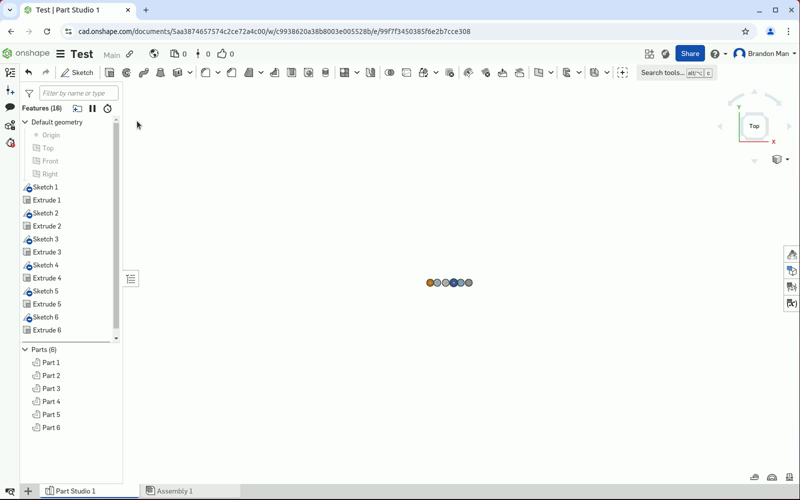
key(shift+7)
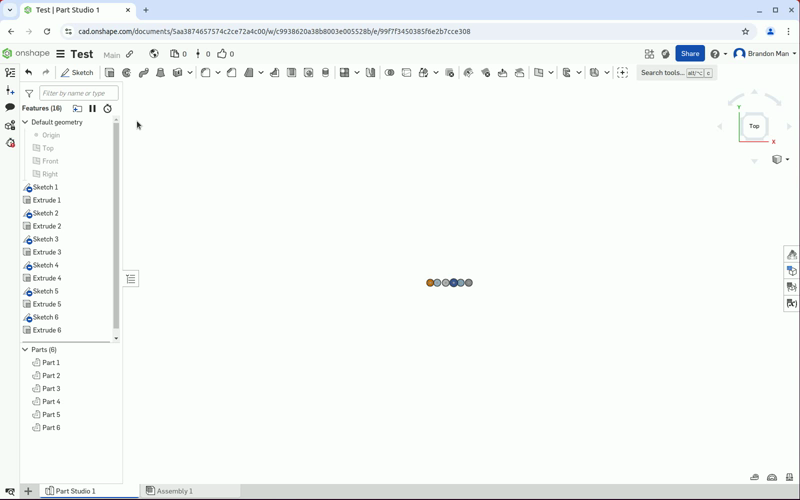
key(up, 3)
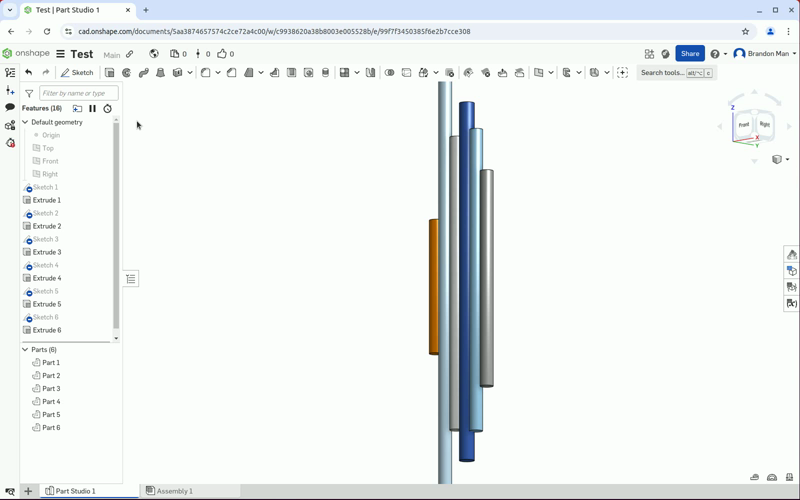
key(left, 3)
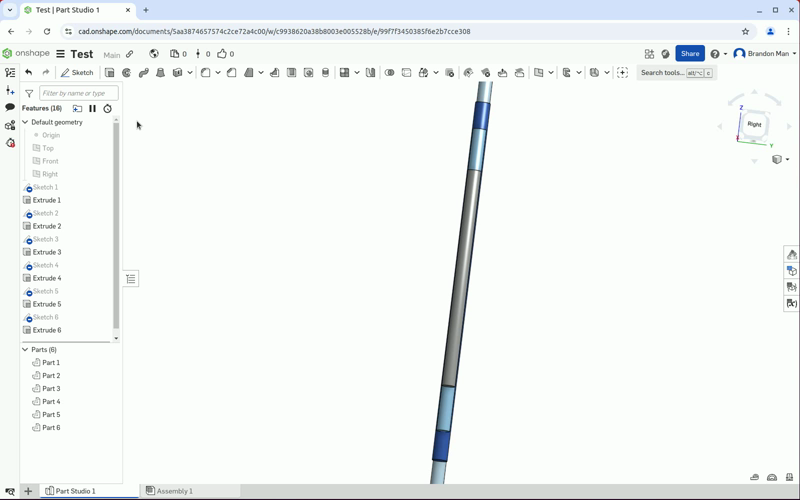
key(right, 3)
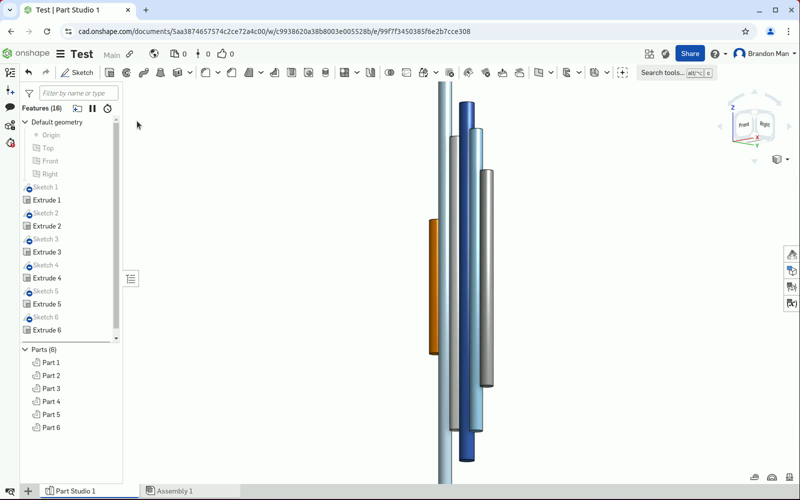
key(down, 3)
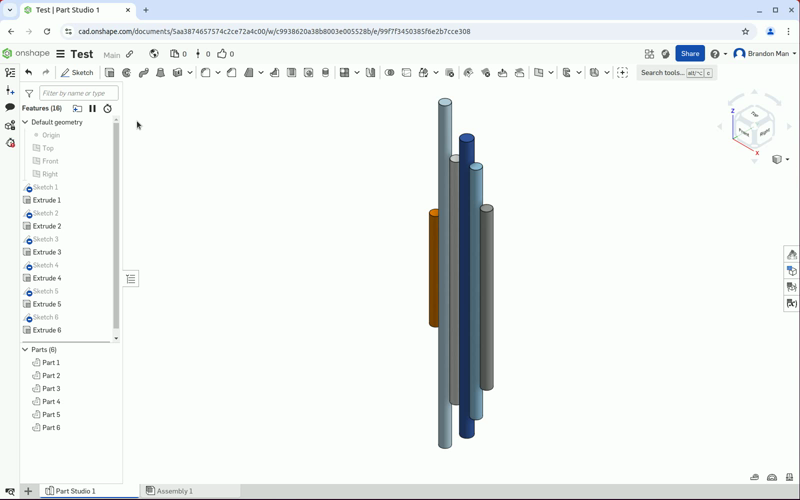
mouse_move(69, 189)
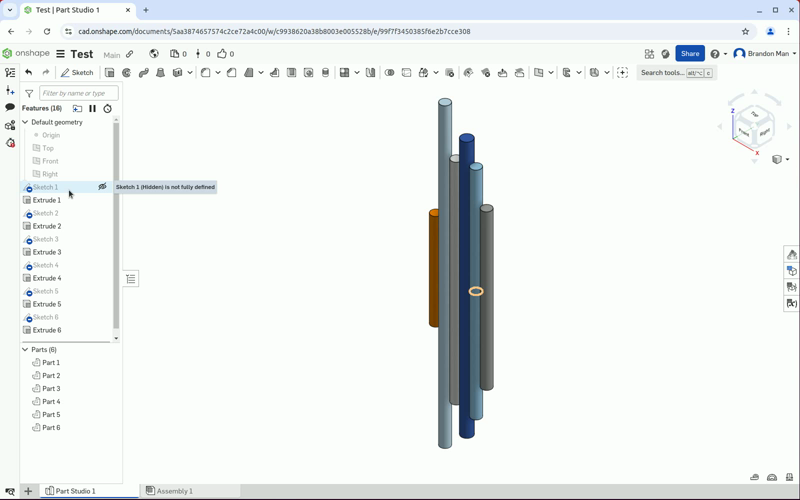
click(69, 189)